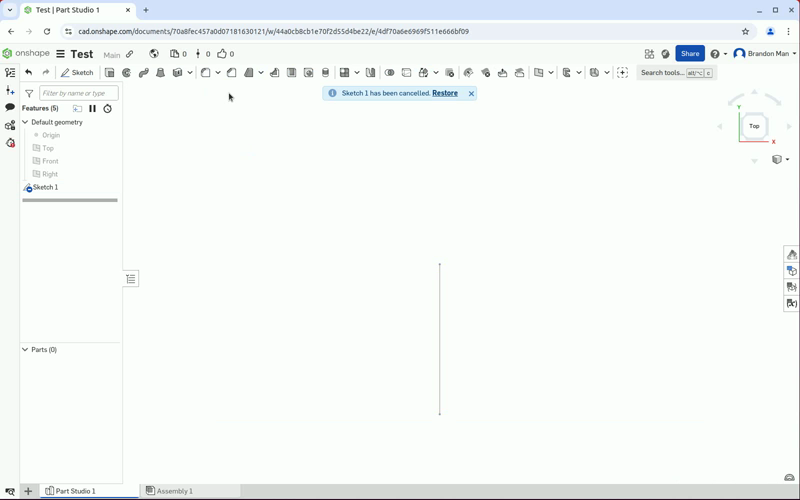
key(shift+h)
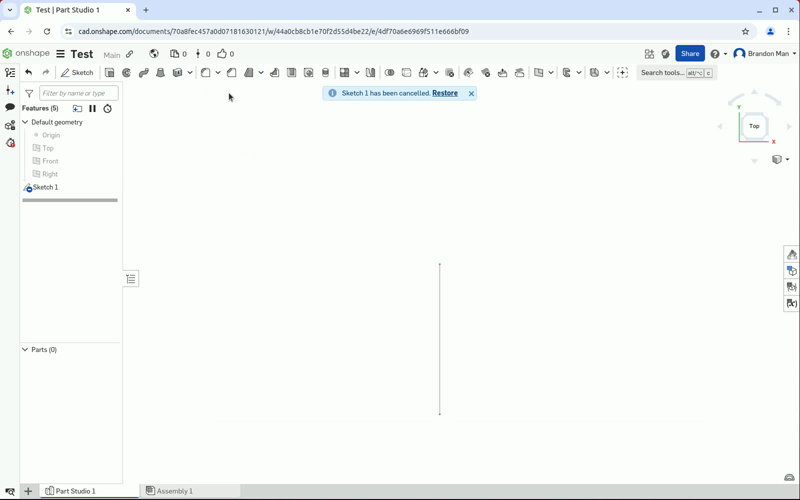
key(shift+s)
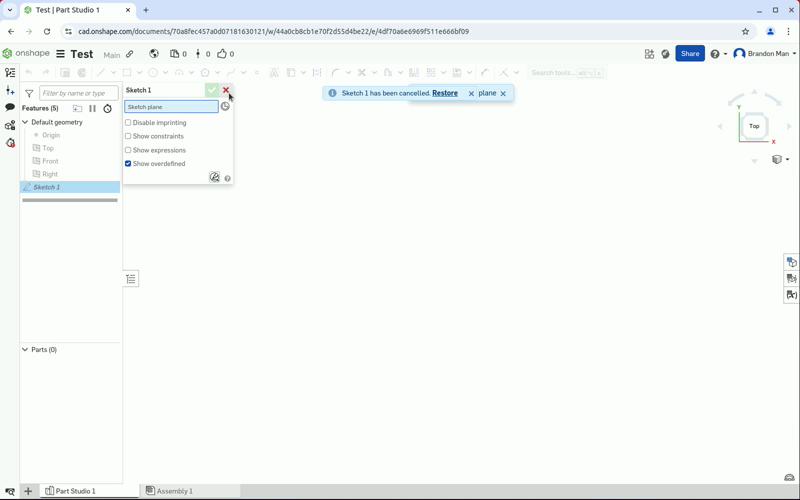
mouse_move(73, 150)
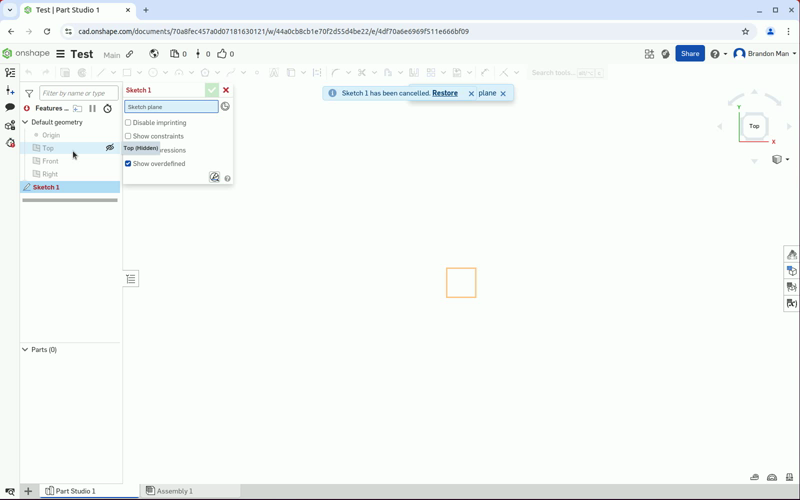
click(73, 150)
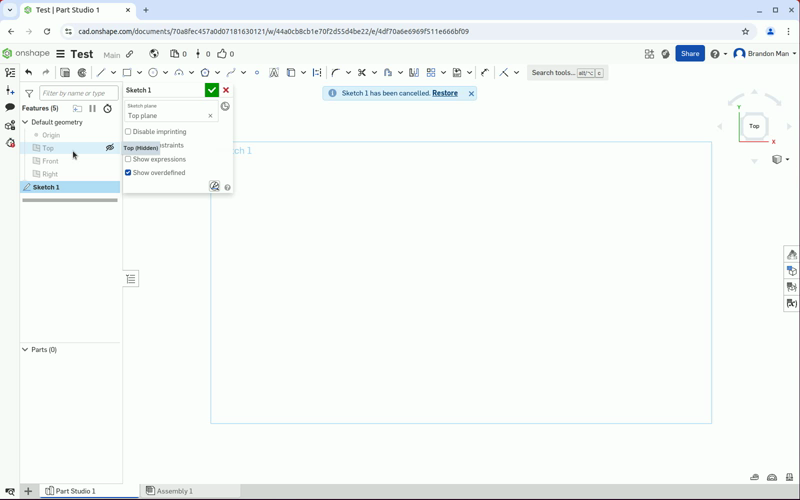
mouse_move(73, 352)
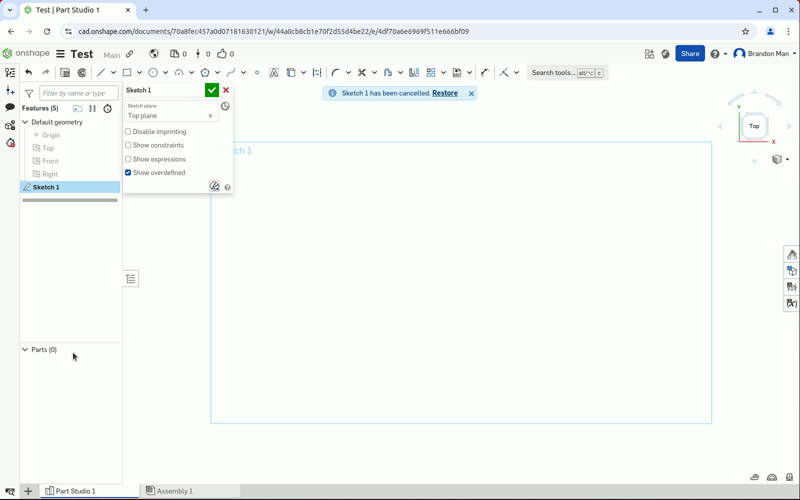
key(y)
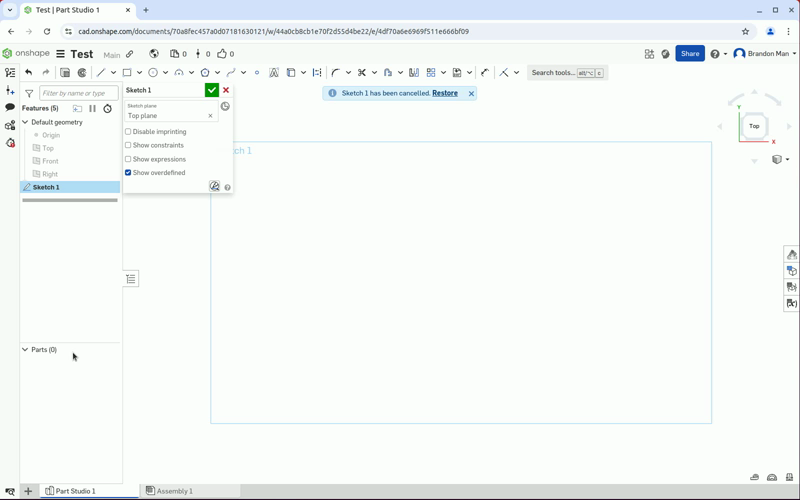
key(l)
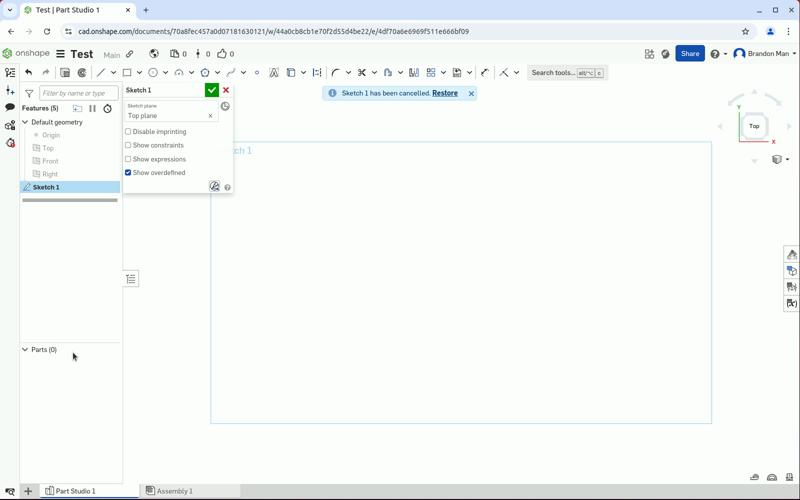
key_down(shift)
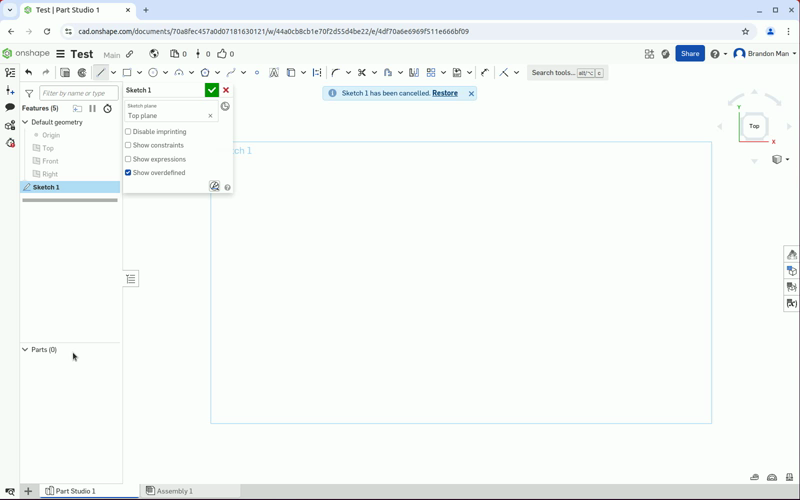
mouse_move(412, 279)
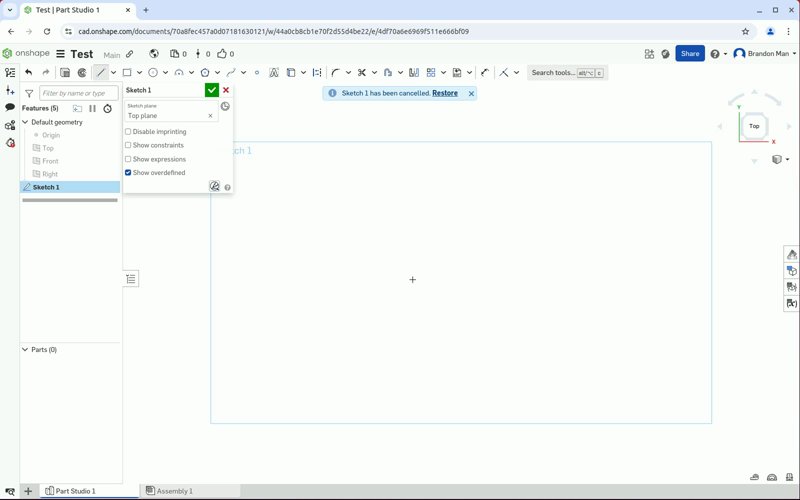
click(412, 279)
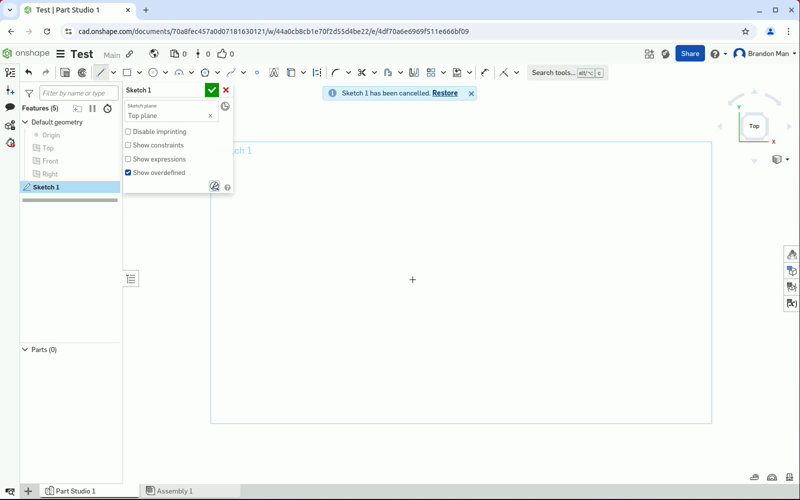
key_up(shift)
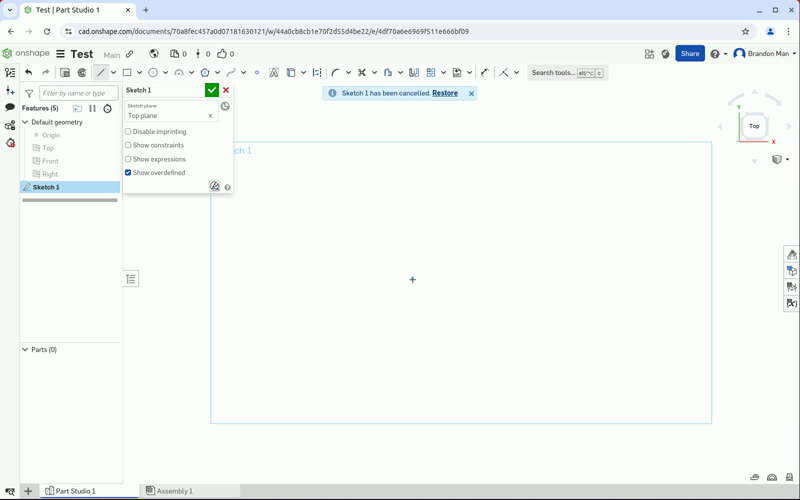
key_down(shift)
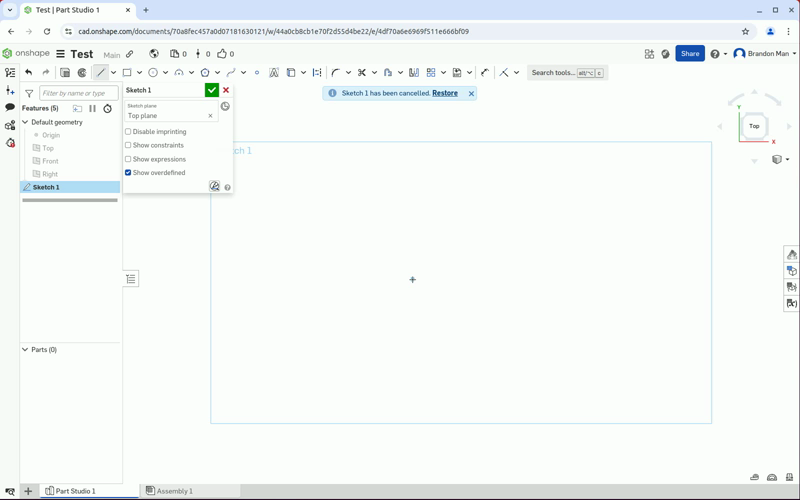
mouse_move(442, 279)
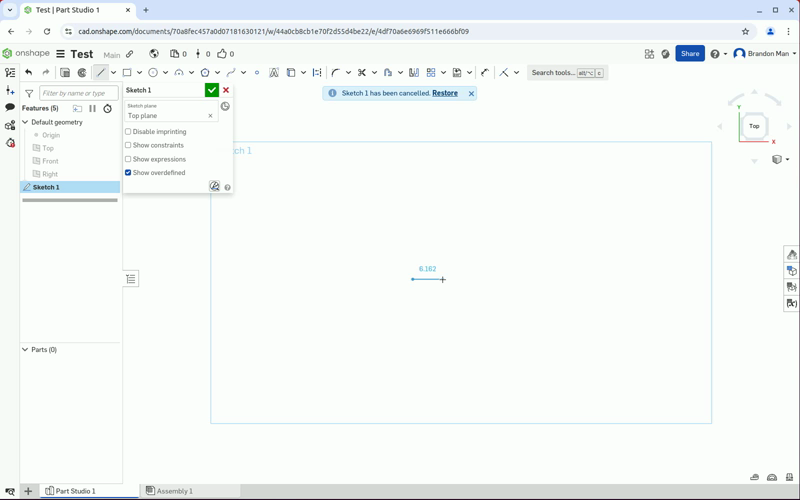
mouse_move(417, 284)
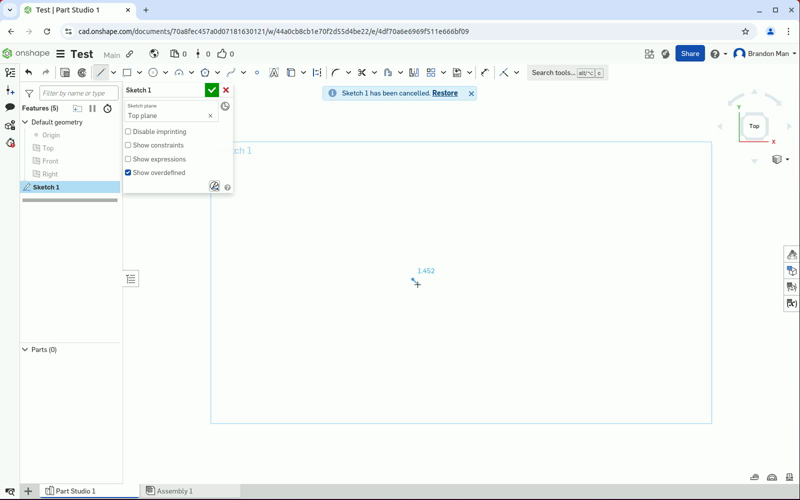
scroll(6)
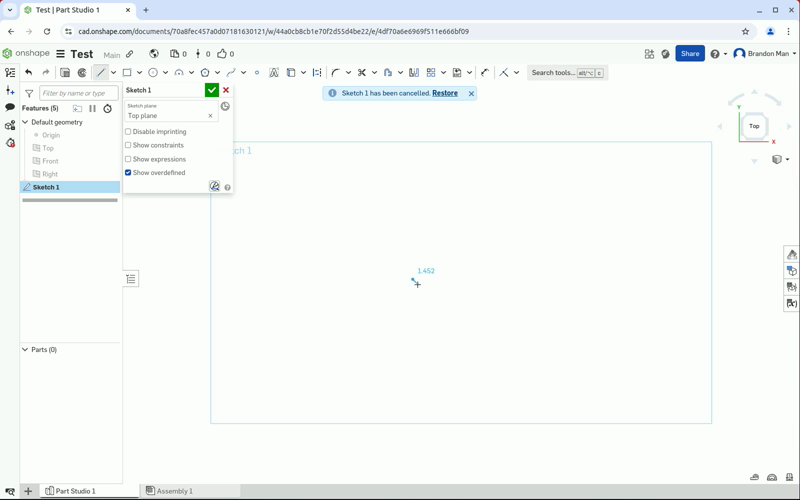
scroll(6)
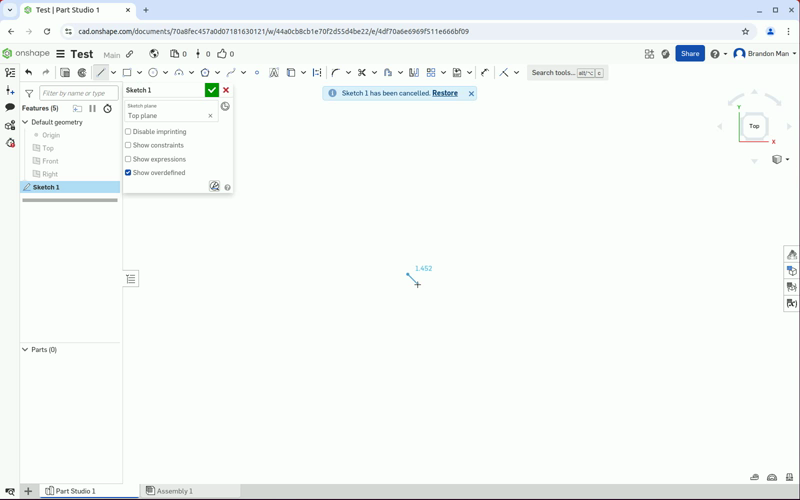
scroll(6)
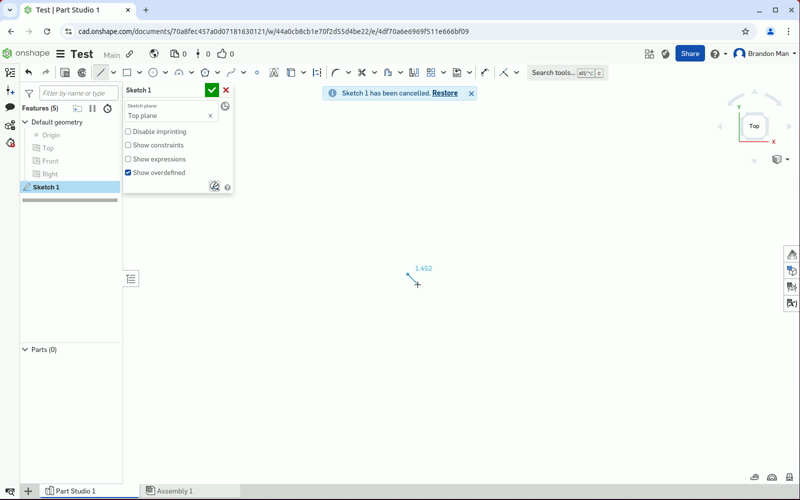
scroll(6)
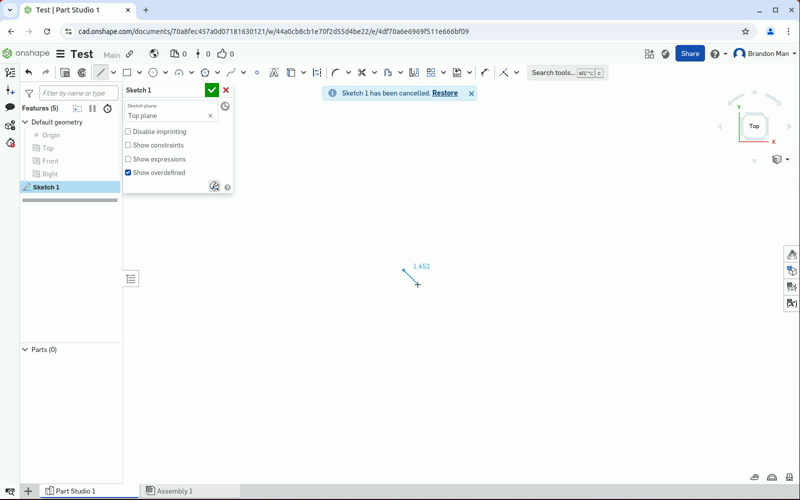
scroll(6)
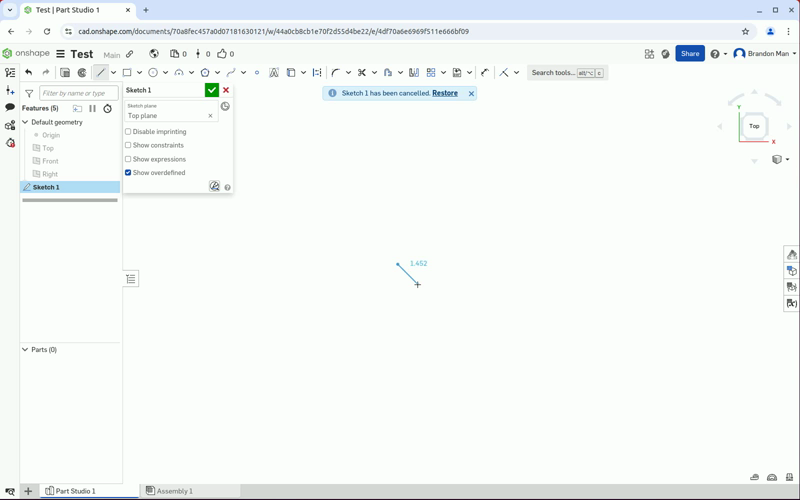
scroll(6)
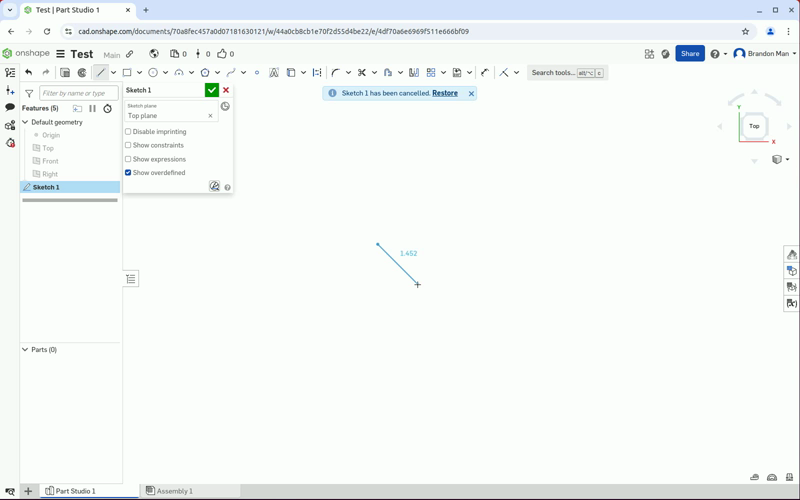
scroll(6)
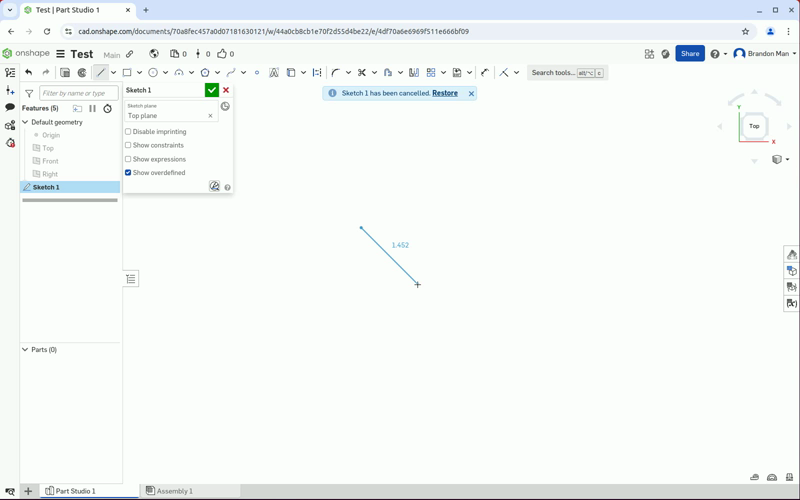
click(417, 284)
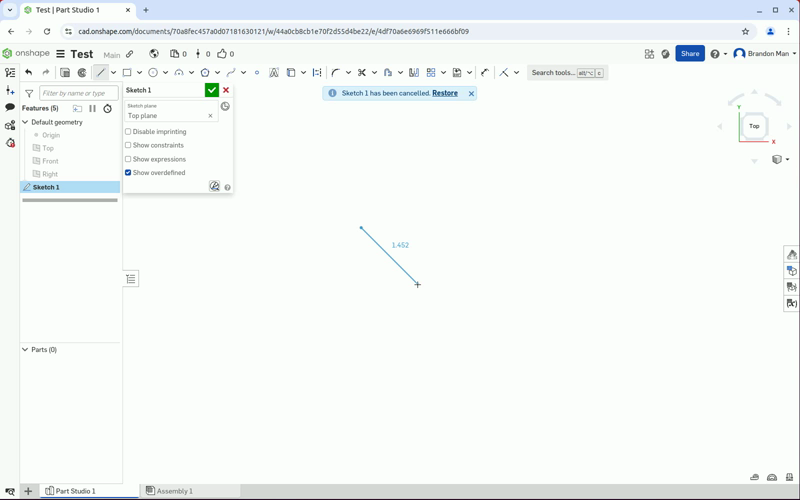
scroll(-6)
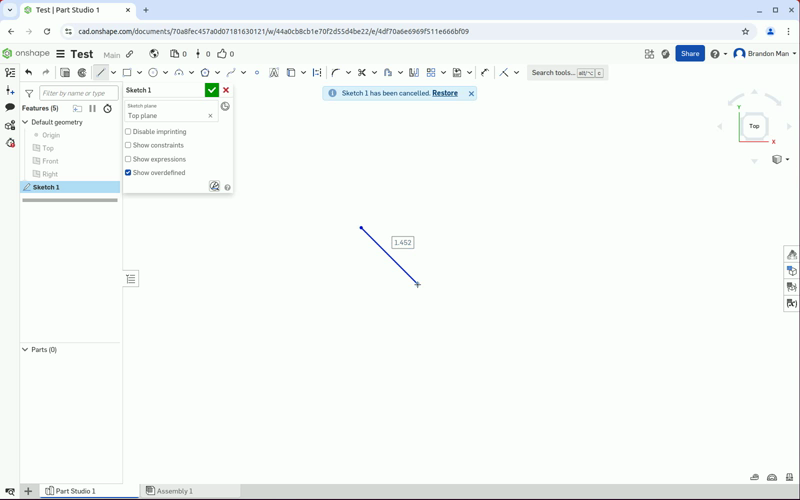
scroll(-6)
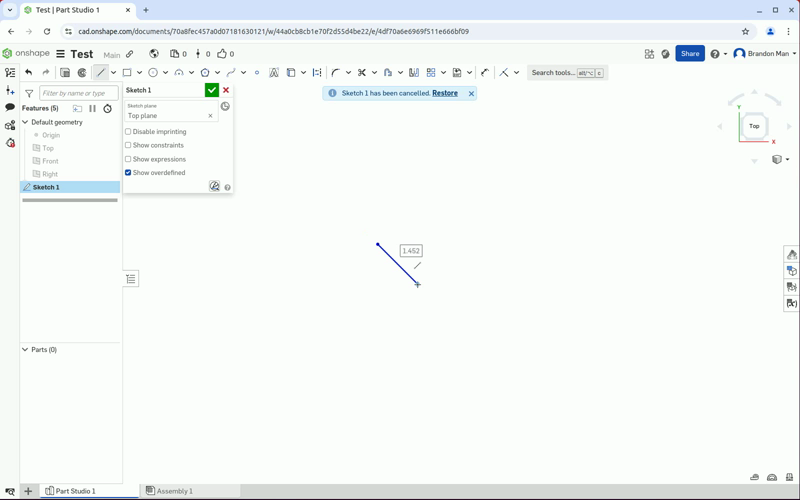
scroll(-6)
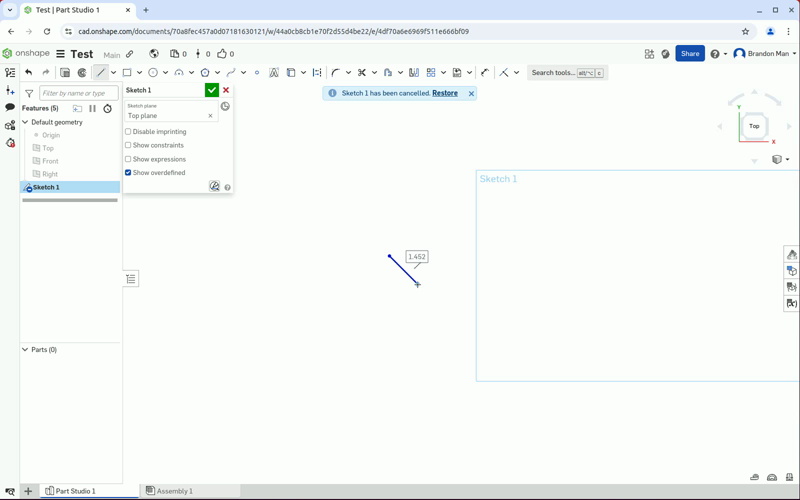
scroll(-6)
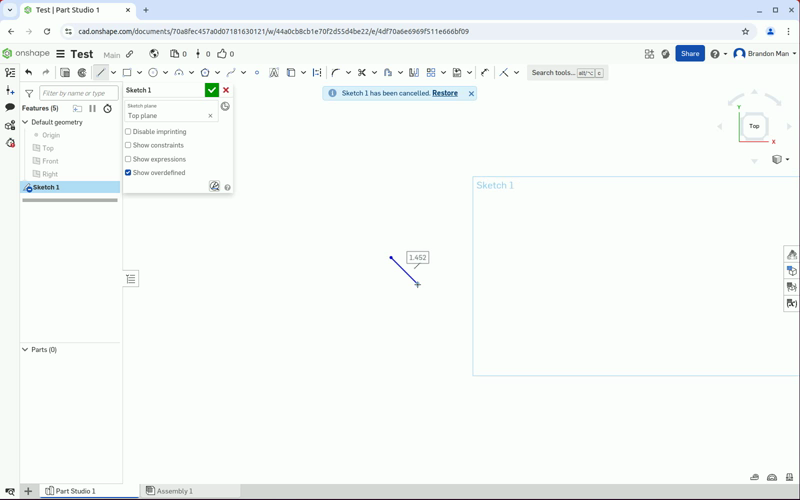
scroll(-6)
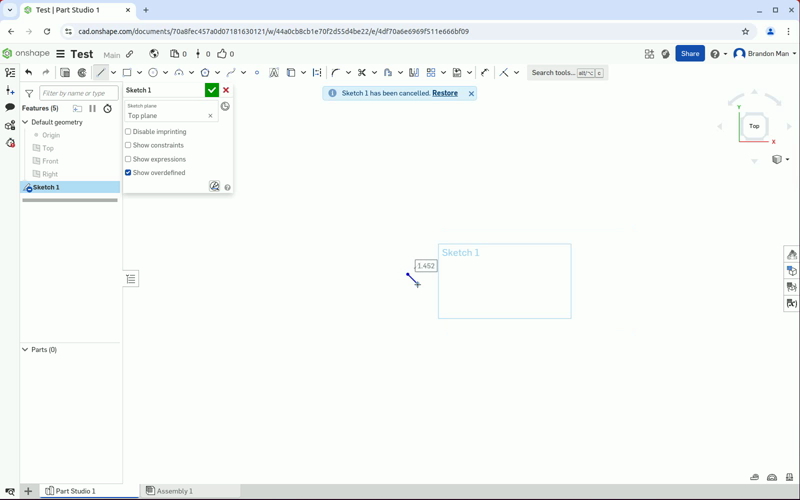
scroll(-6)
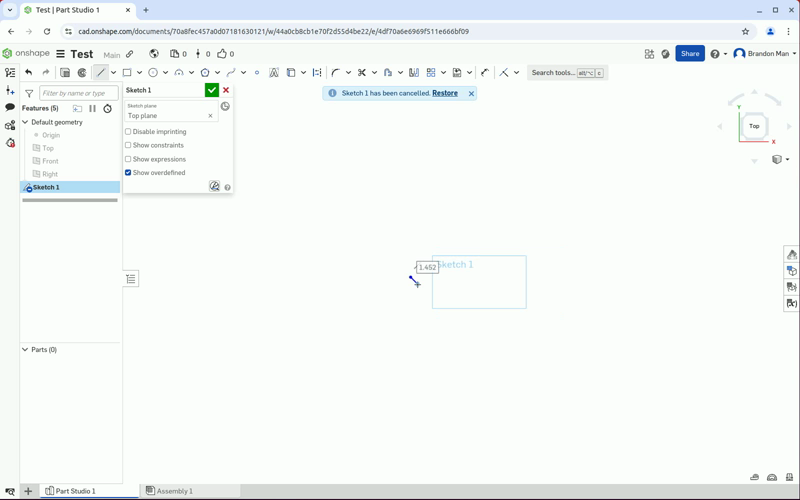
scroll(-6)
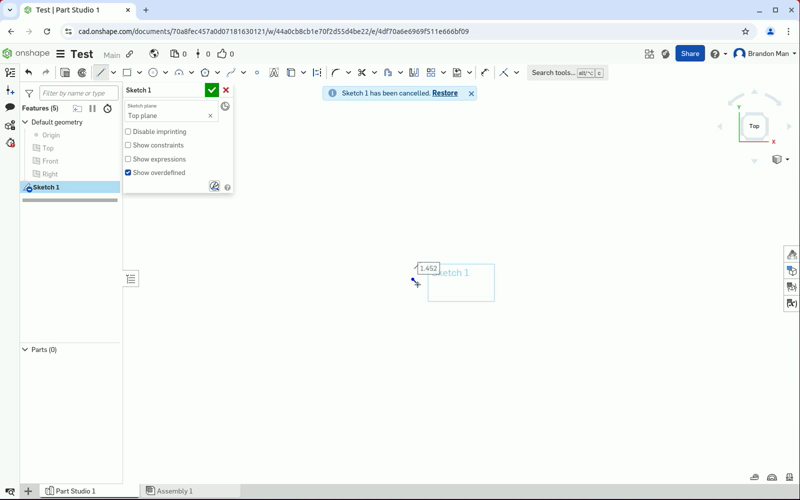
key_up(shift)
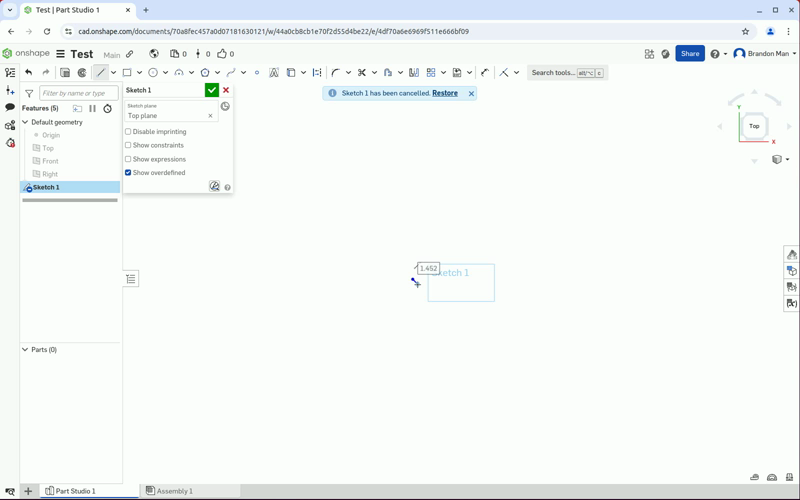
key_down(shift)
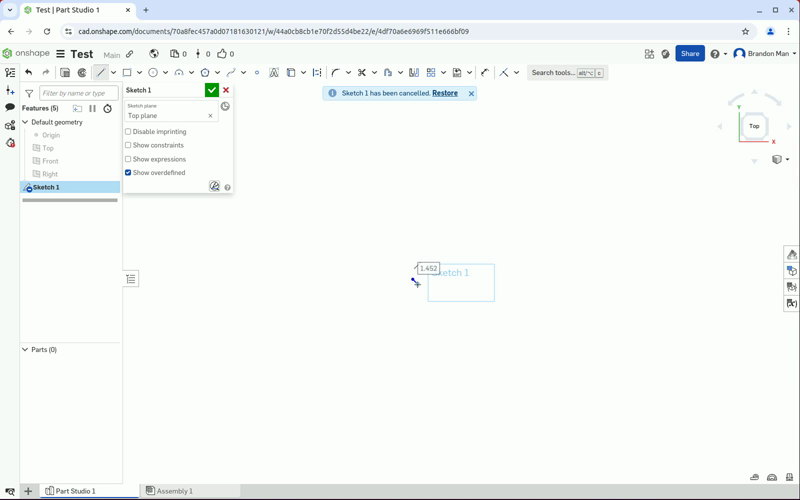
mouse_move(504, 284)
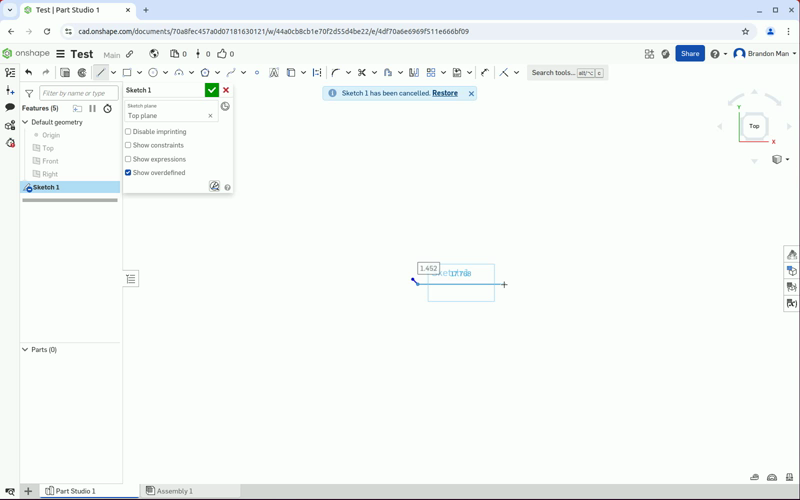
click(504, 284)
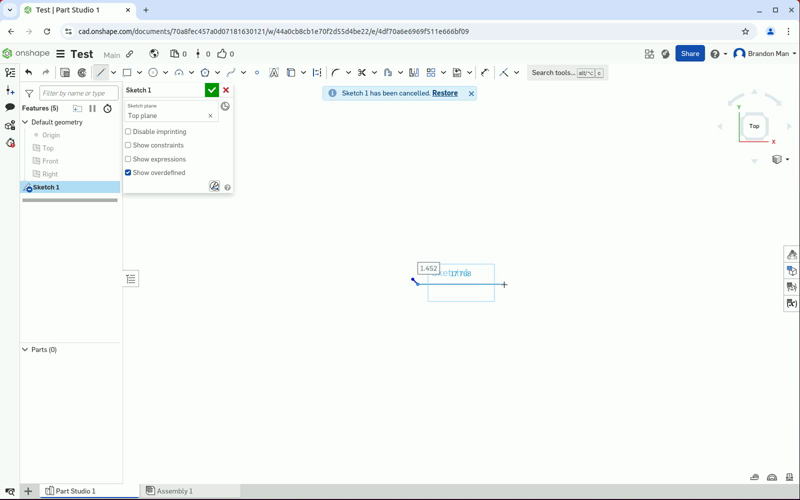
key_up(shift)
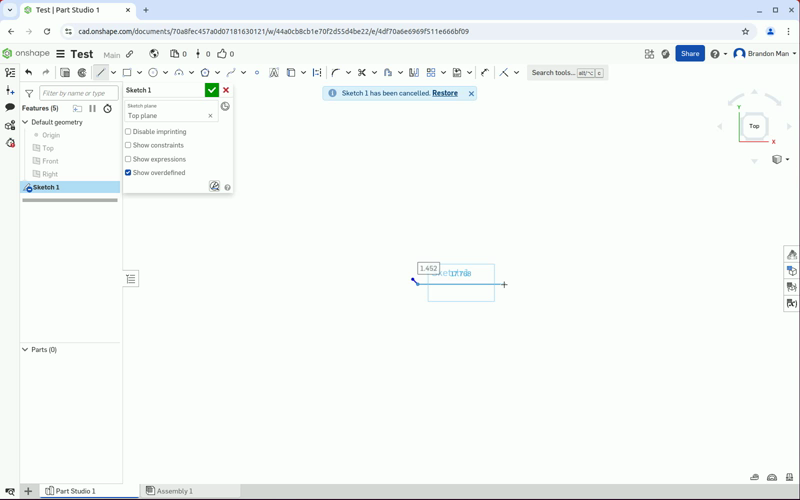
key_down(shift)
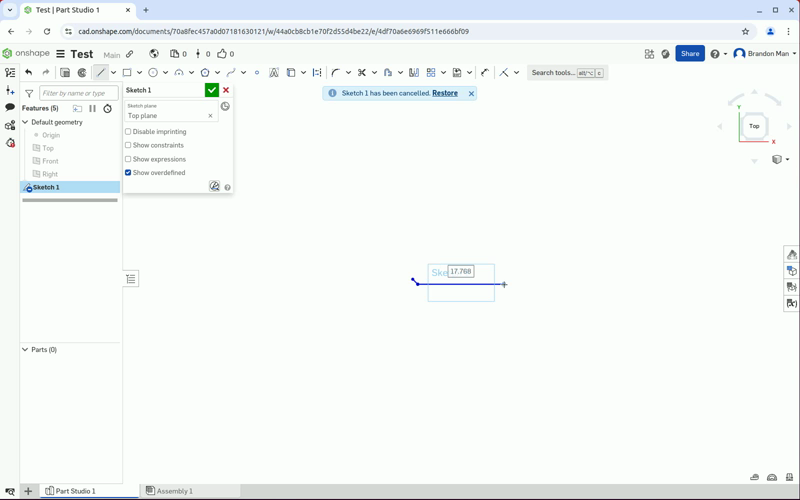
mouse_move(534, 284)
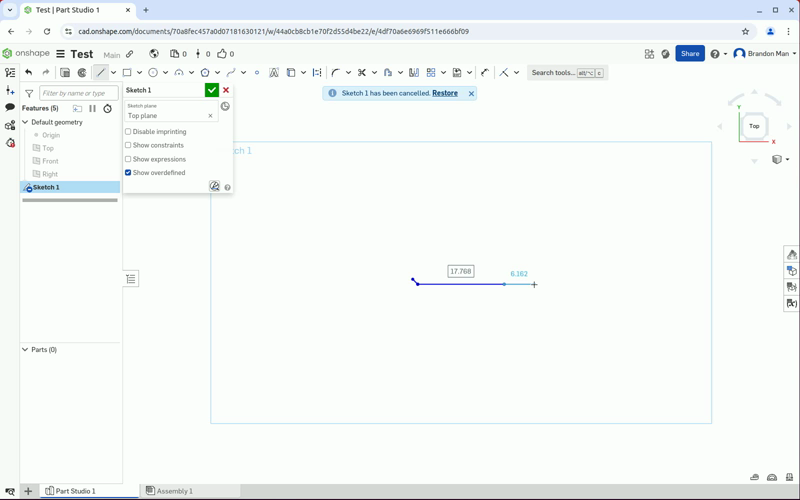
mouse_move(509, 279)
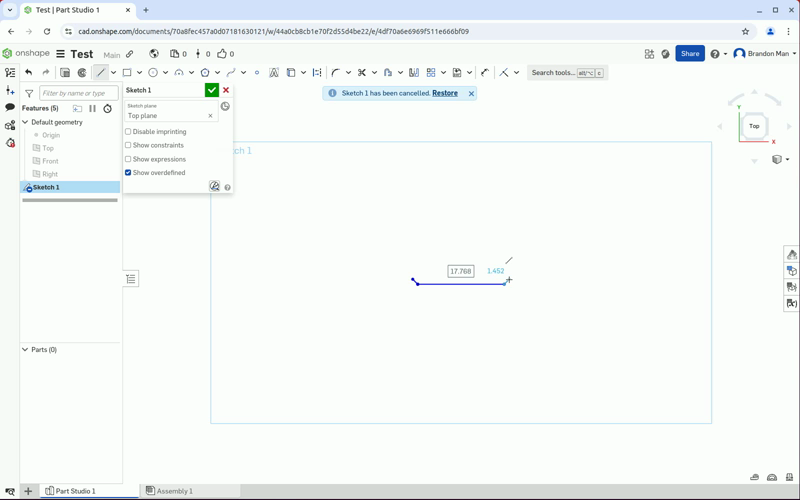
scroll(6)
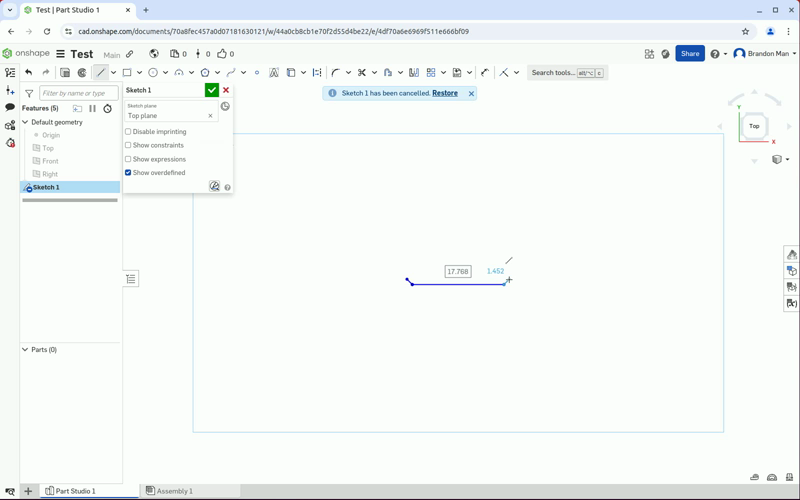
scroll(6)
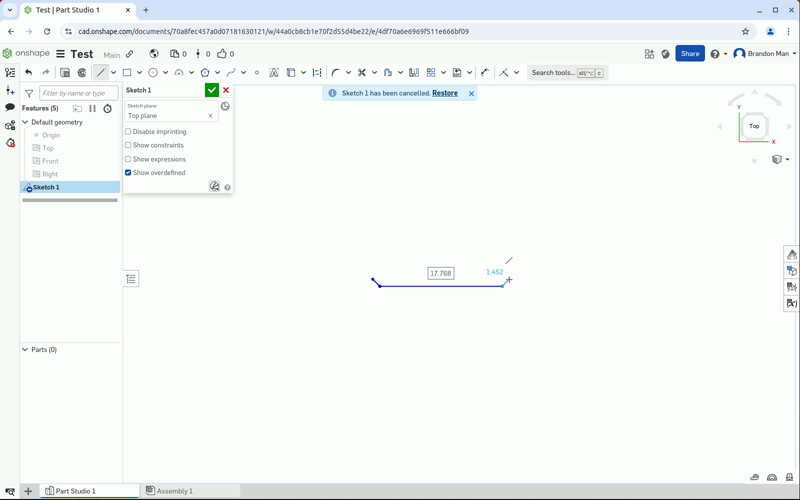
scroll(6)
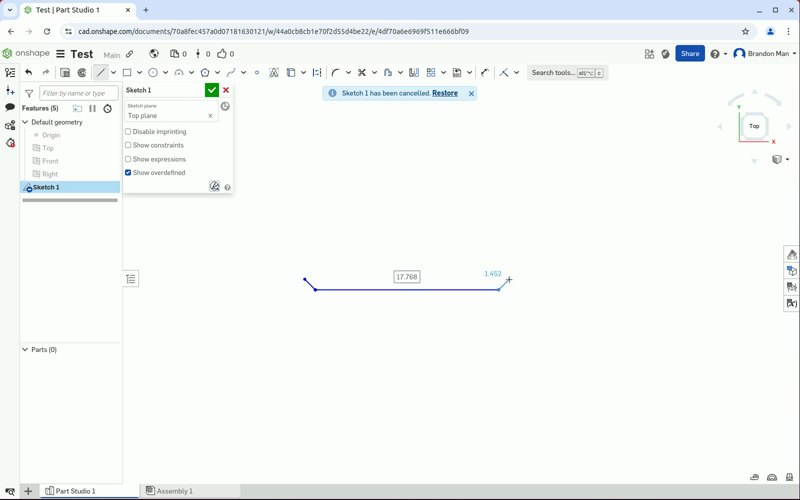
scroll(6)
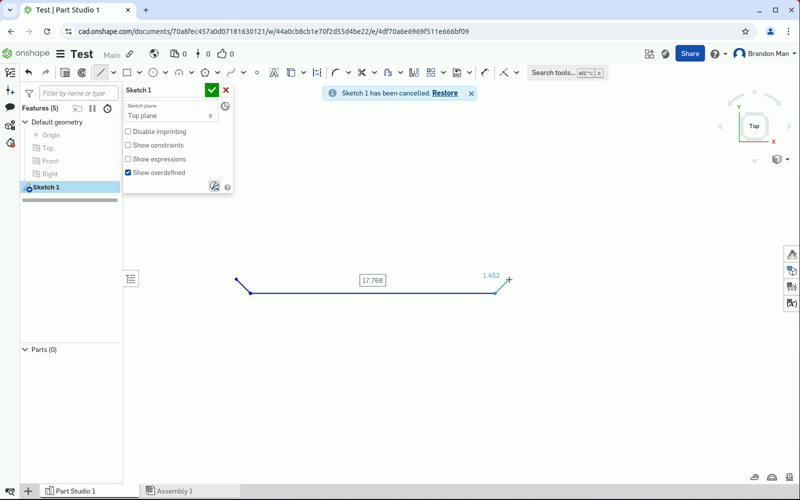
scroll(6)
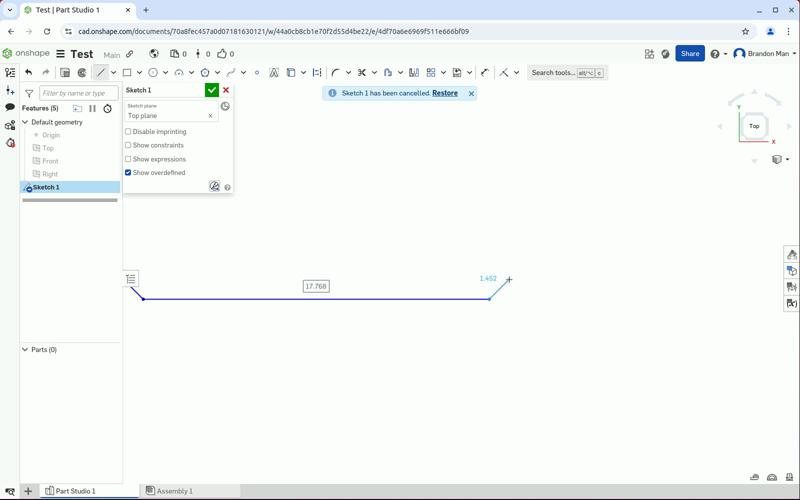
scroll(6)
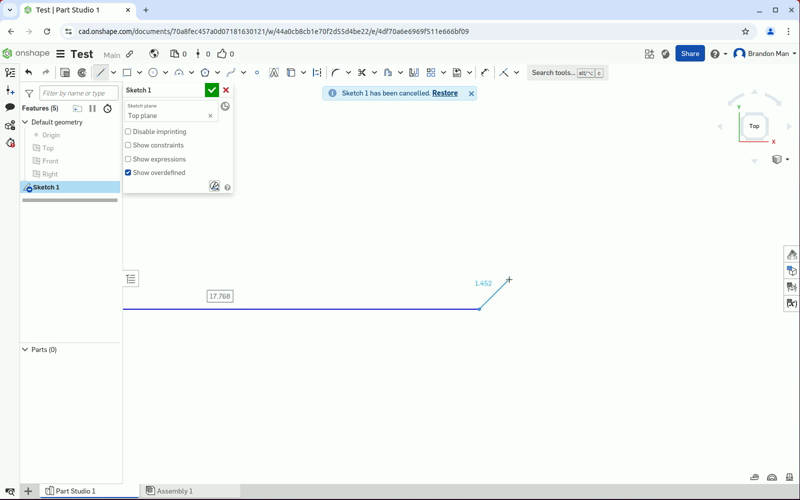
scroll(6)
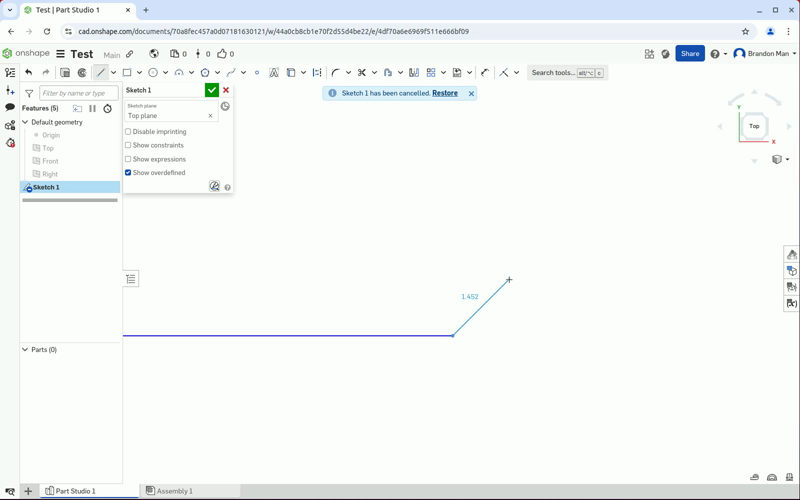
click(509, 279)
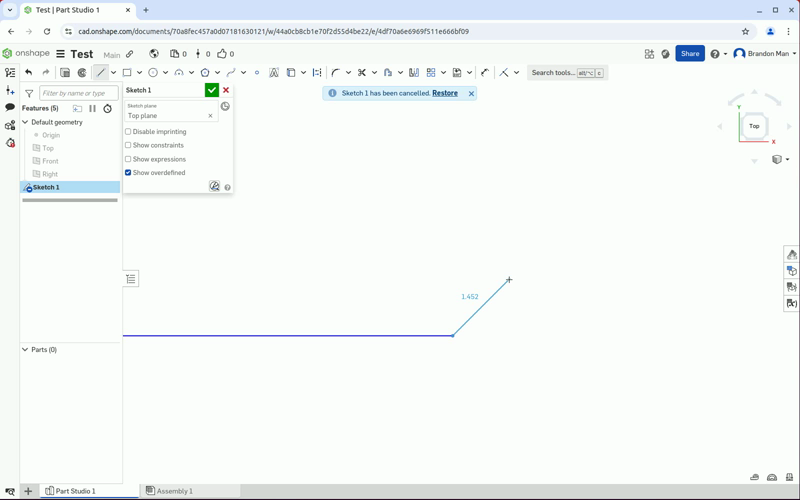
scroll(-6)
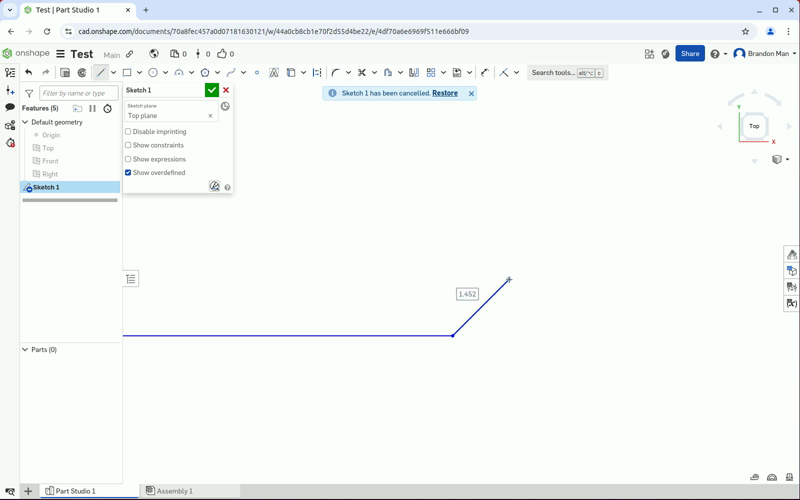
scroll(-6)
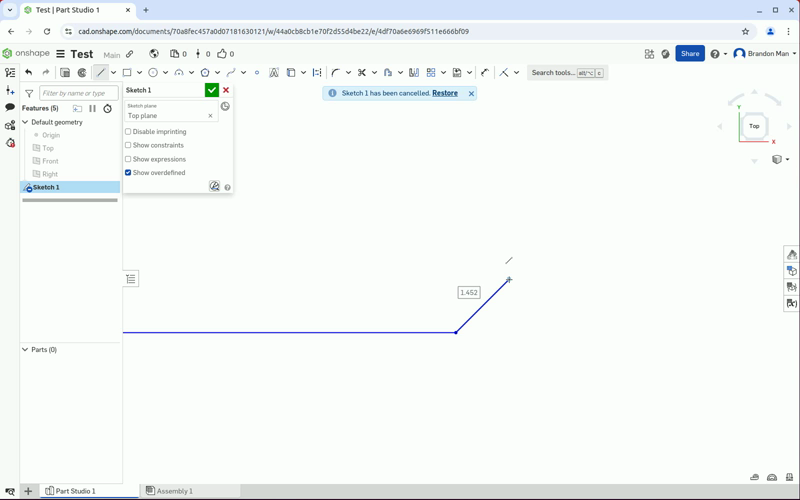
scroll(-6)
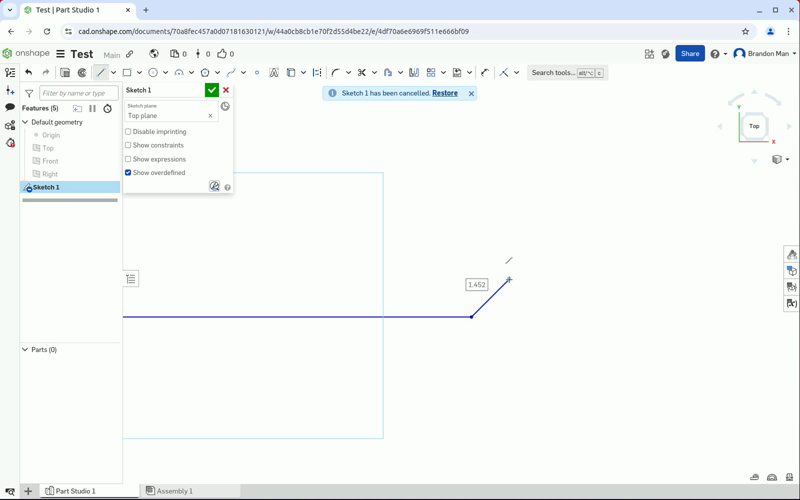
scroll(-6)
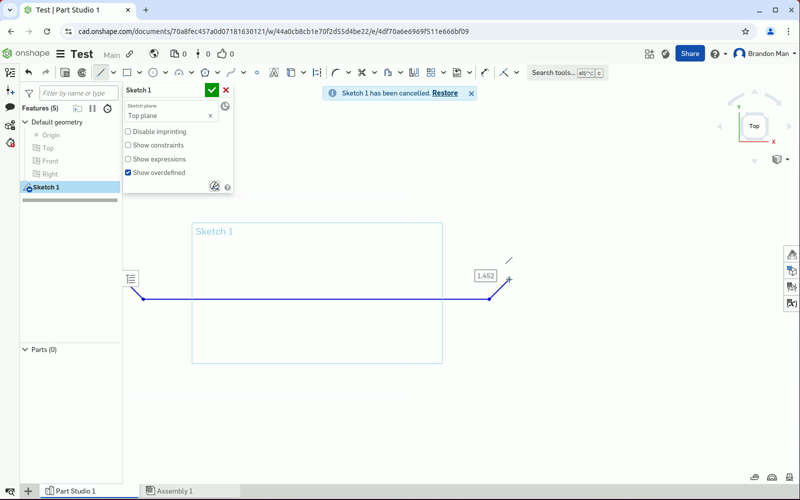
scroll(-6)
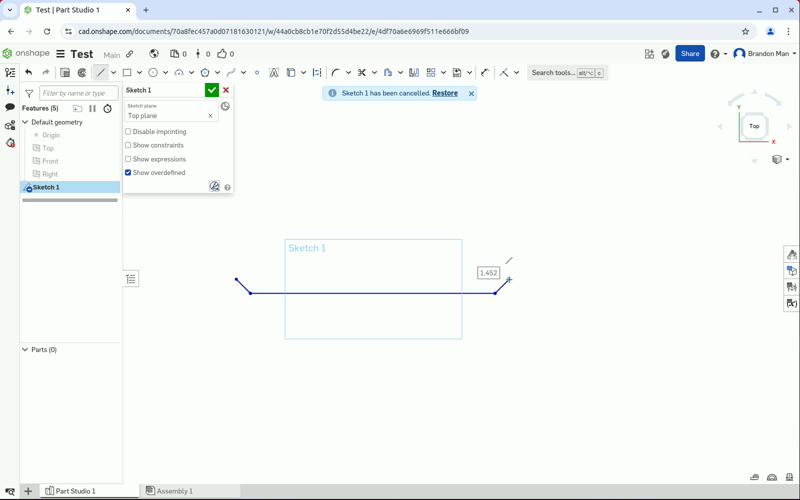
scroll(-6)
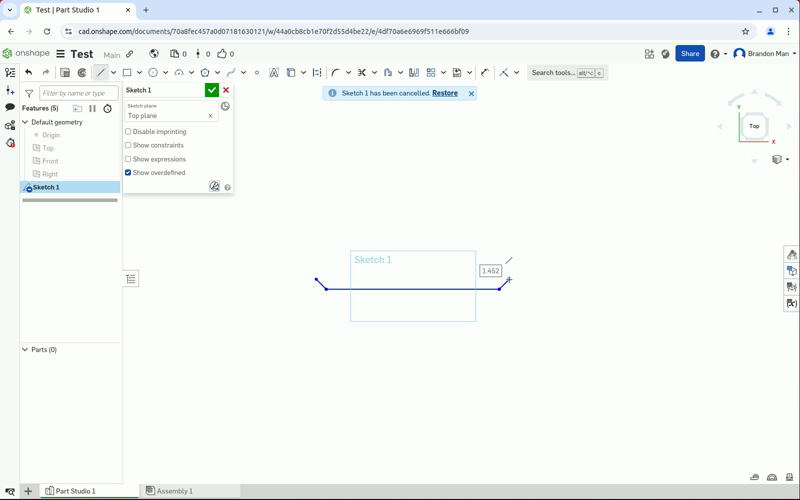
scroll(-6)
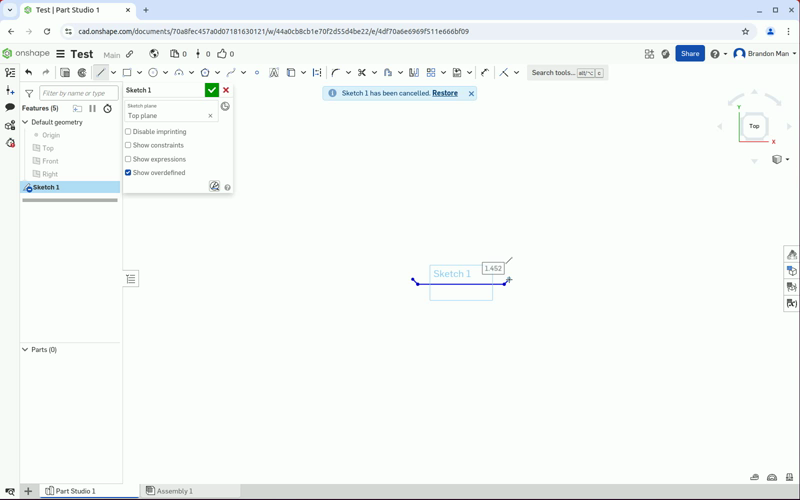
key_up(shift)
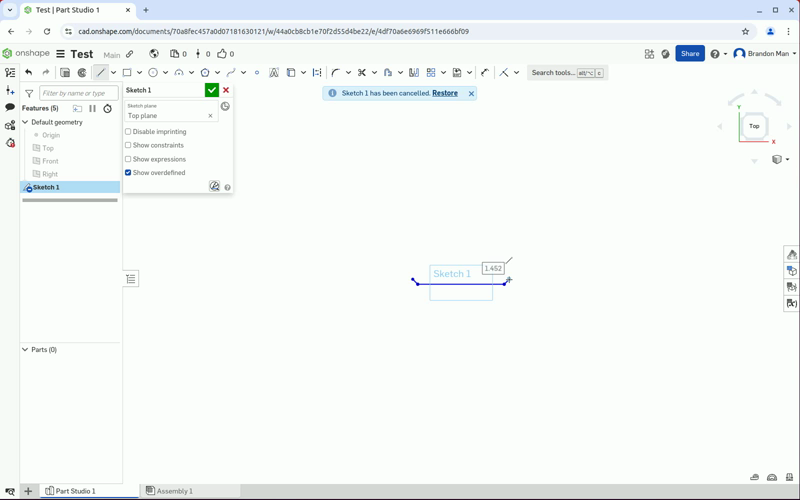
key_down(shift)
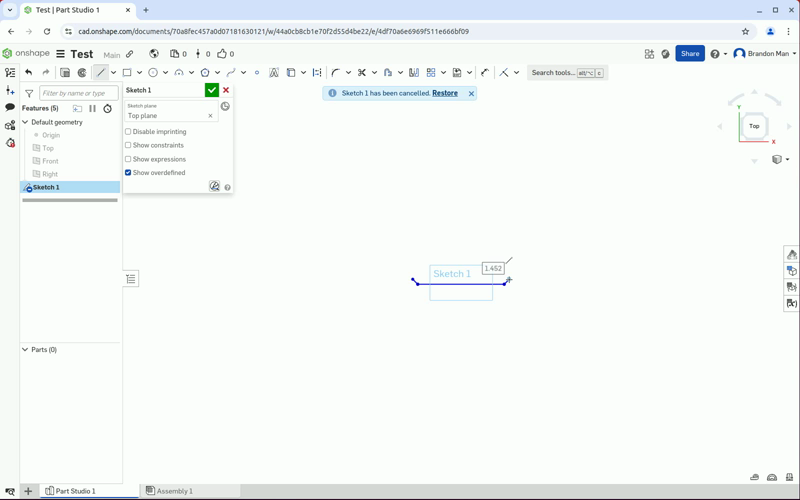
mouse_move(539, 279)
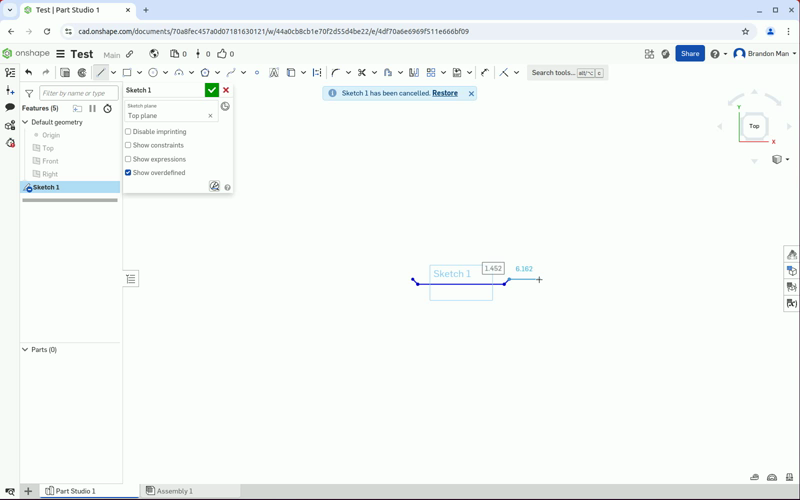
mouse_move(509, 272)
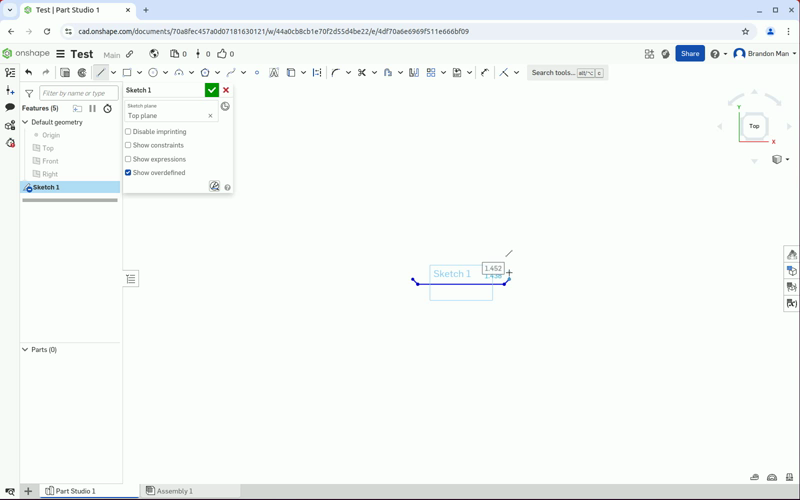
scroll(6)
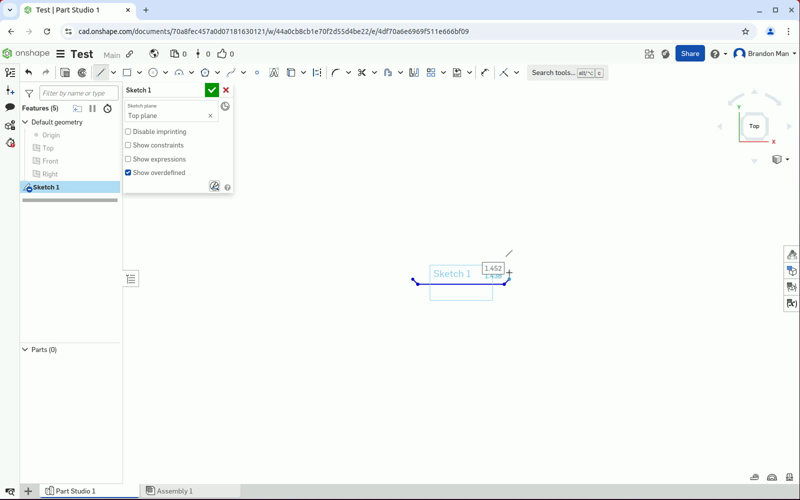
scroll(6)
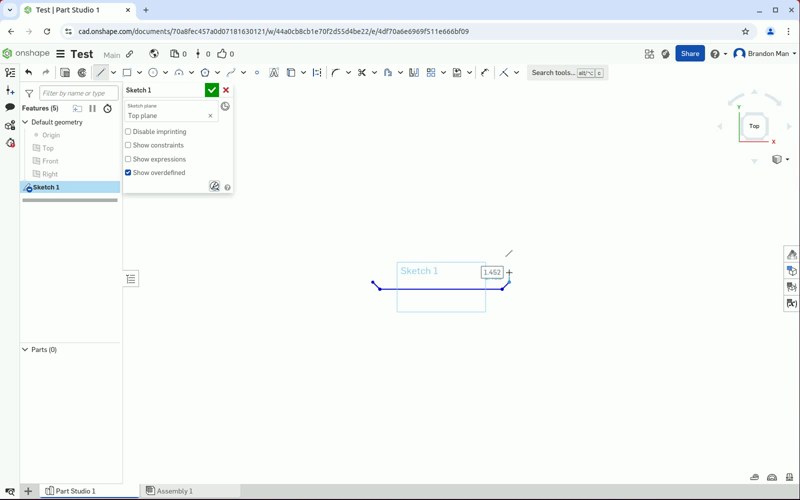
scroll(6)
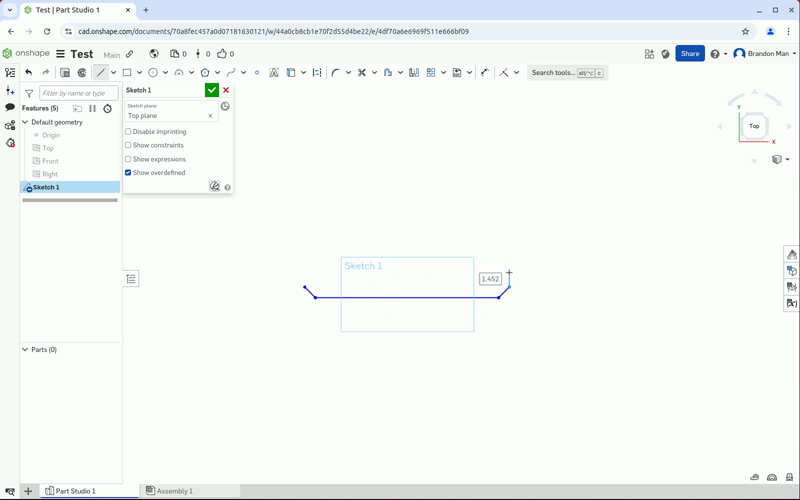
scroll(6)
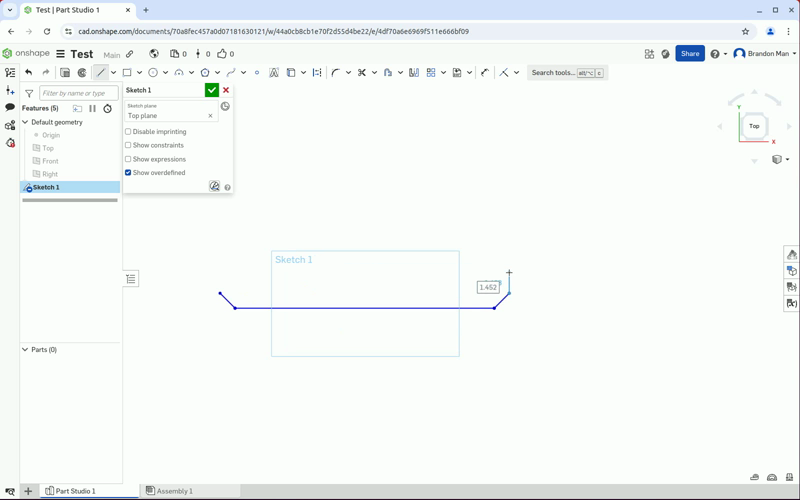
scroll(6)
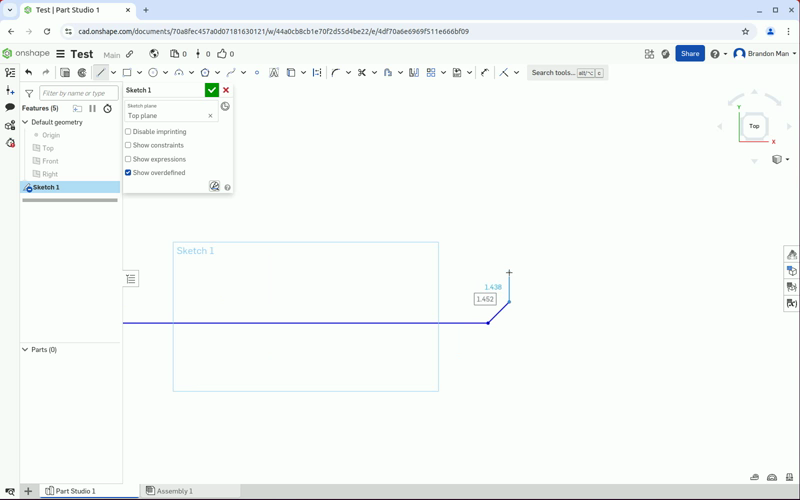
scroll(6)
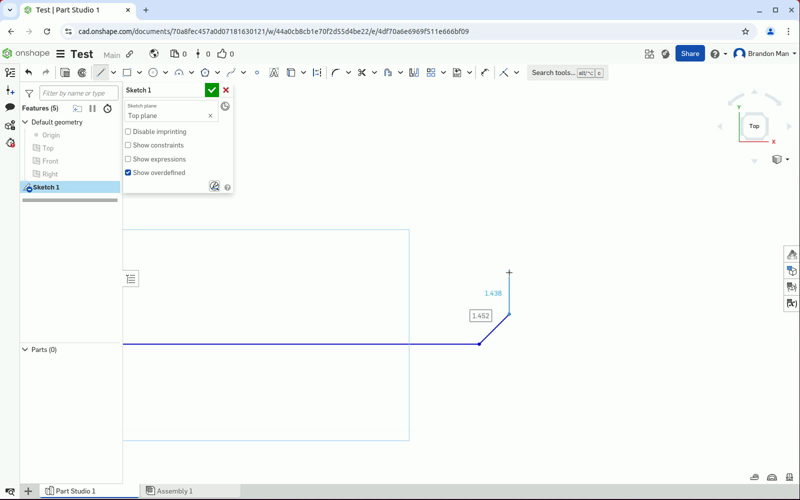
scroll(6)
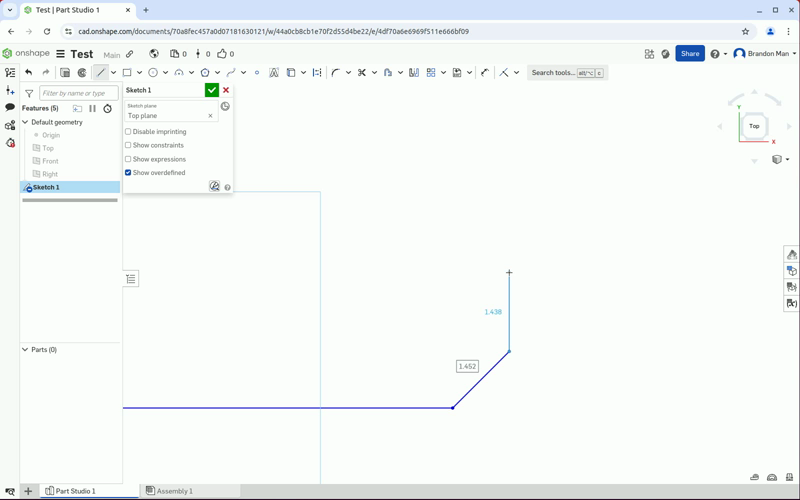
click(509, 272)
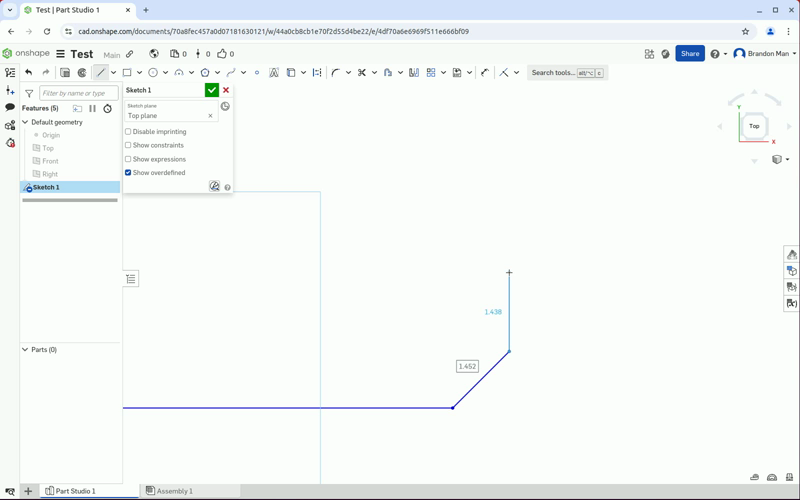
scroll(-6)
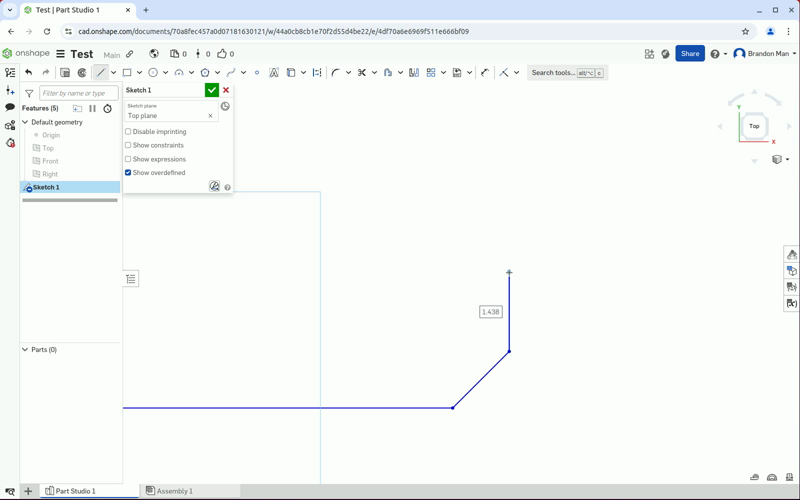
scroll(-6)
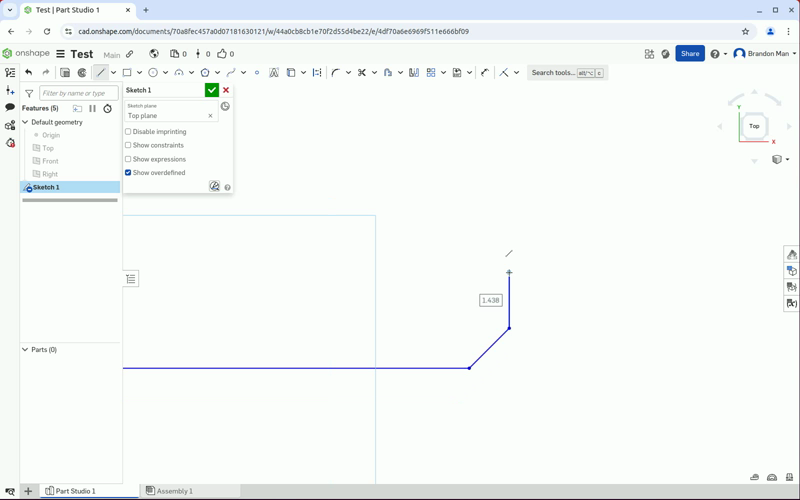
scroll(-6)
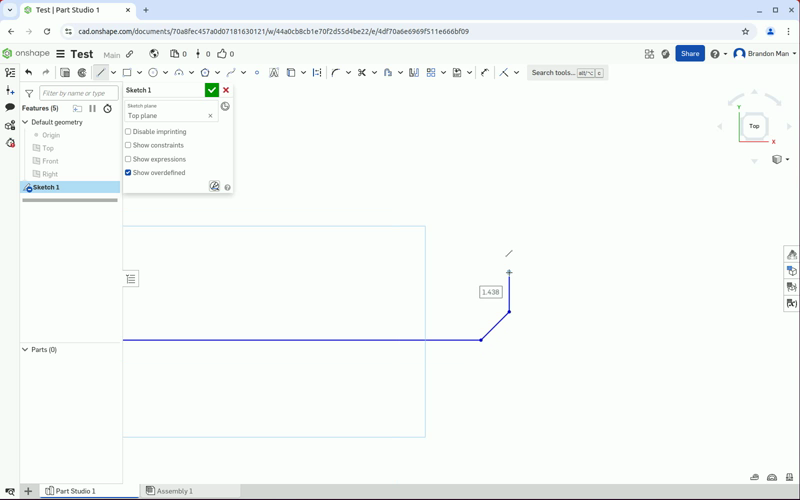
scroll(-6)
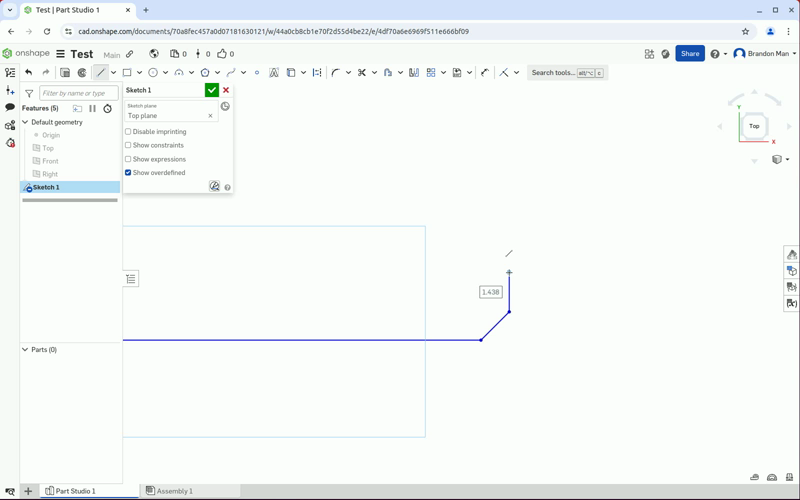
scroll(-6)
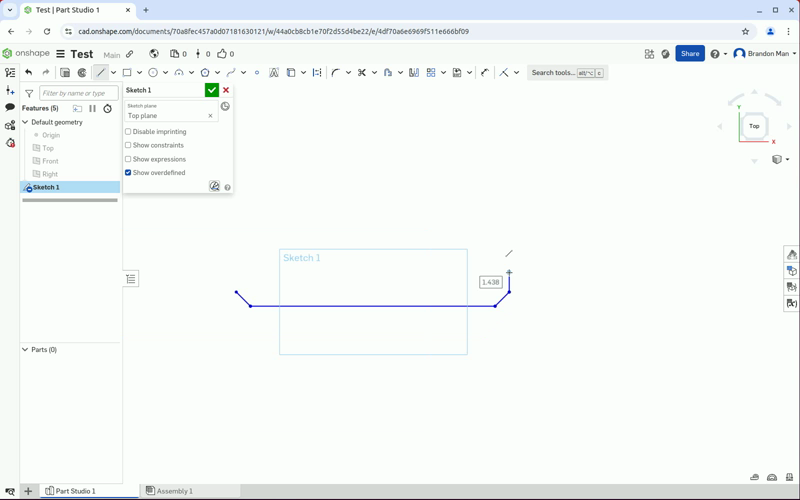
scroll(-6)
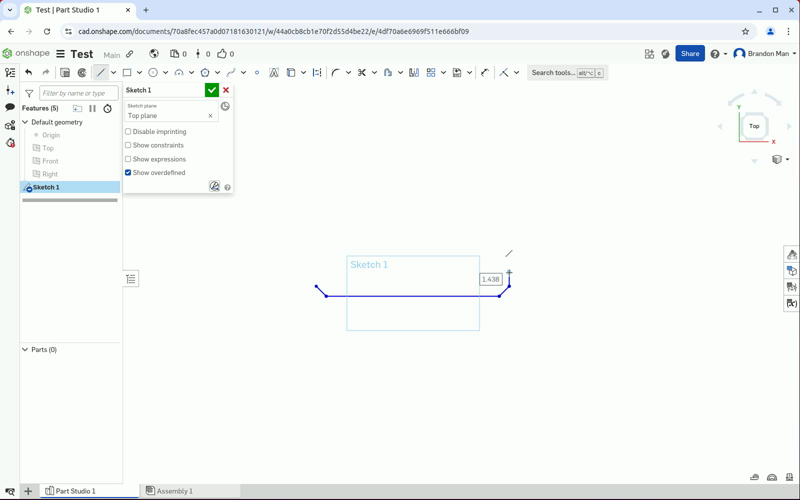
scroll(-6)
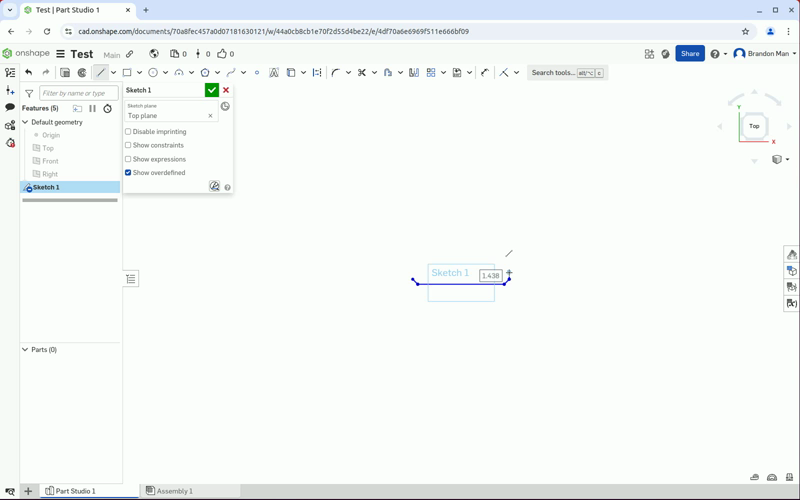
key_up(shift)
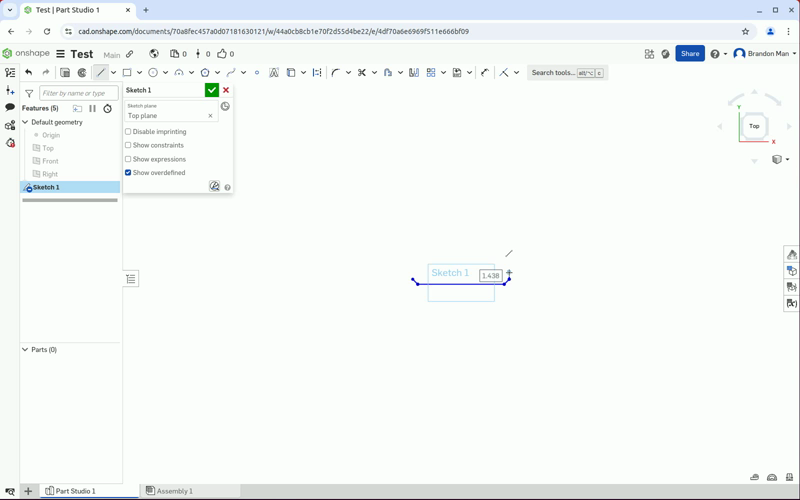
key_down(shift)
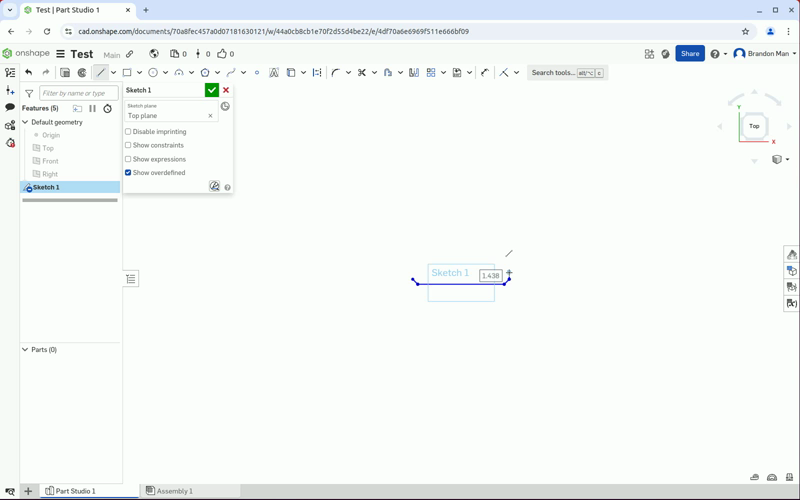
mouse_move(412, 272)
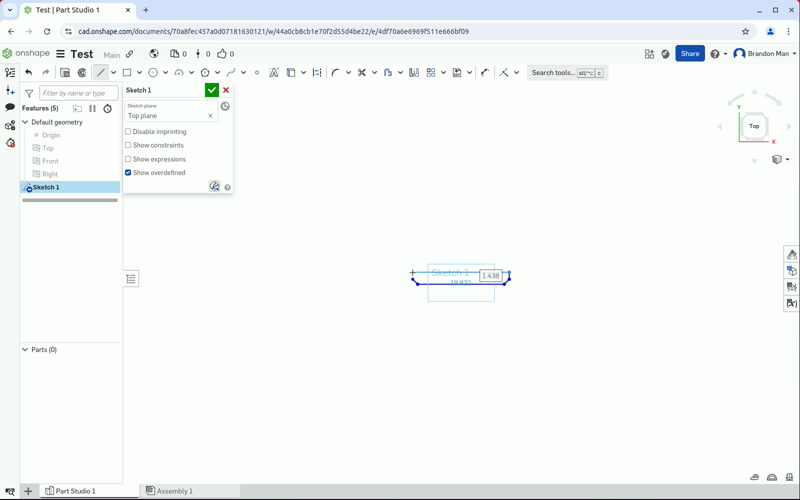
click(412, 272)
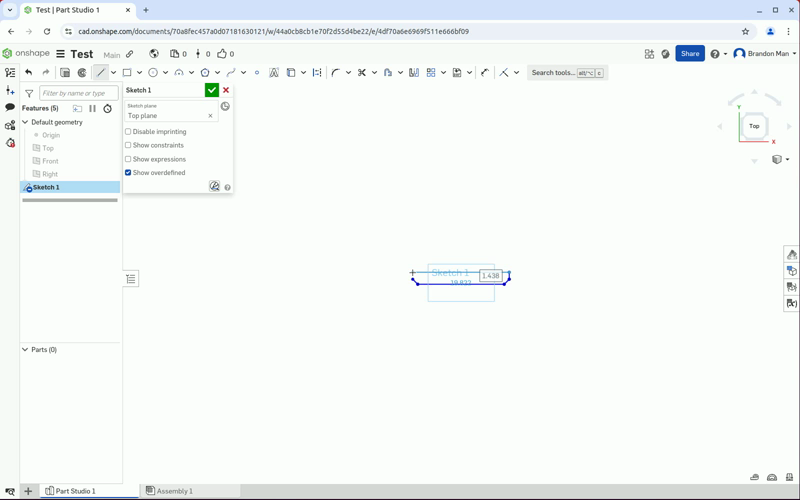
key_up(shift)
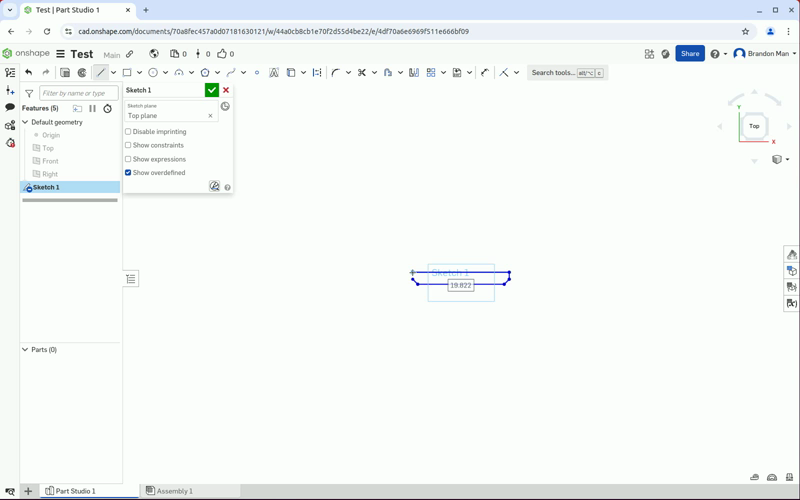
mouse_move(442, 272)
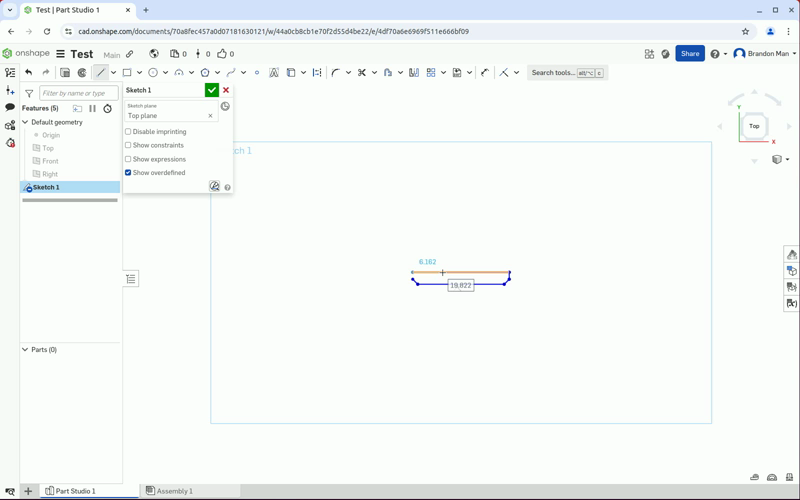
key_down(shift)
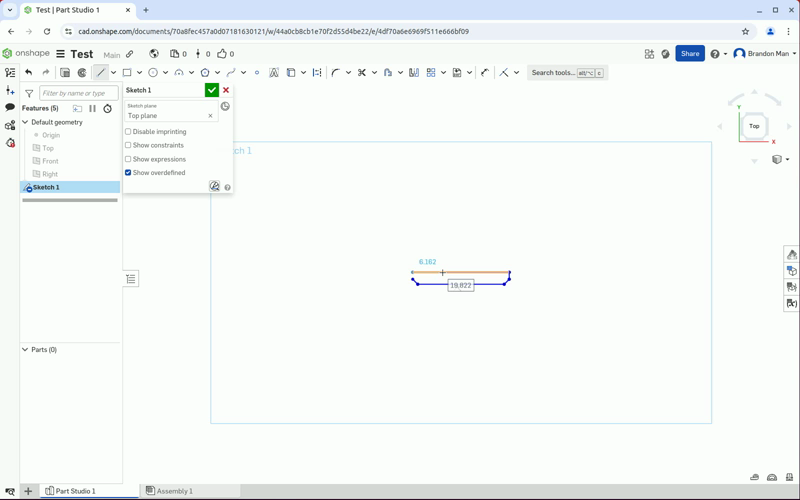
mouse_move(412, 279)
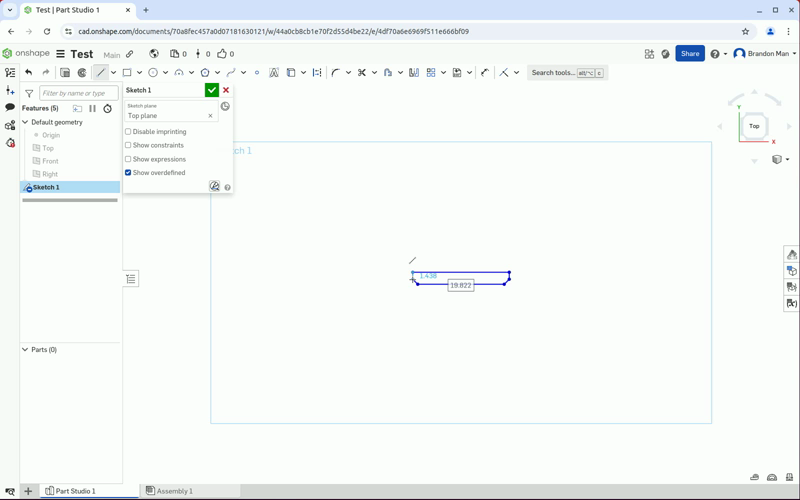
scroll(6)
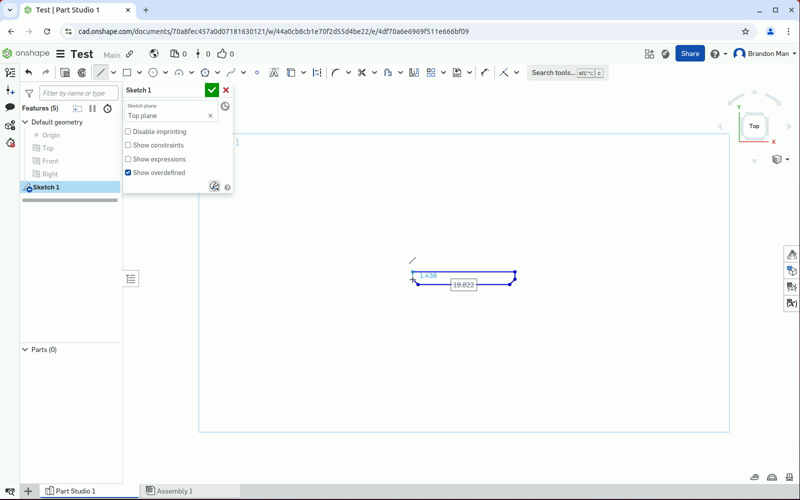
scroll(6)
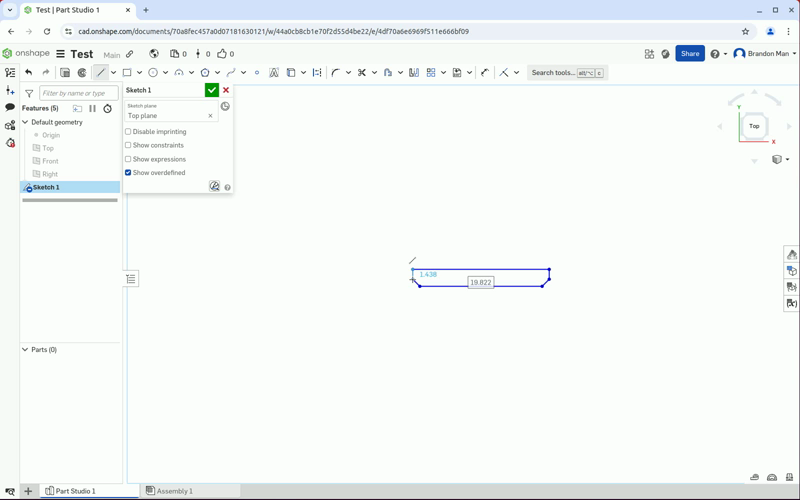
scroll(6)
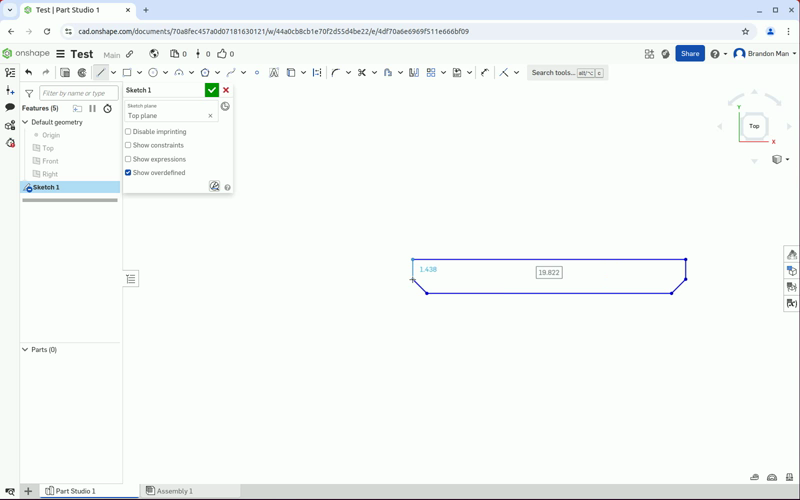
scroll(6)
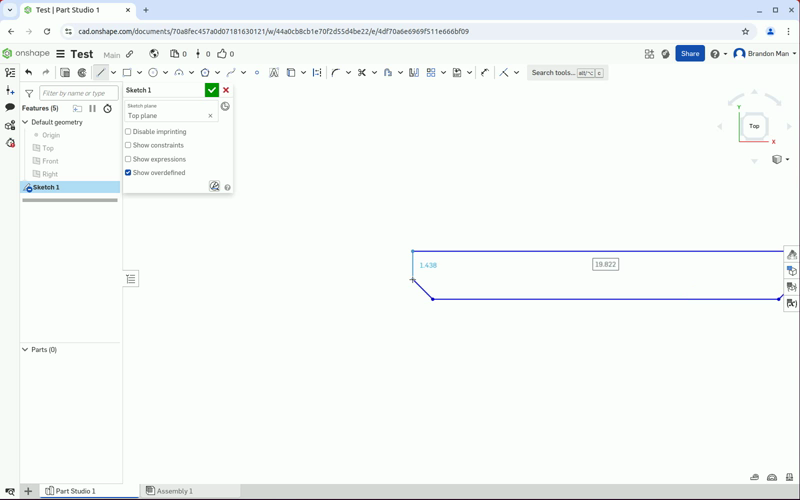
scroll(6)
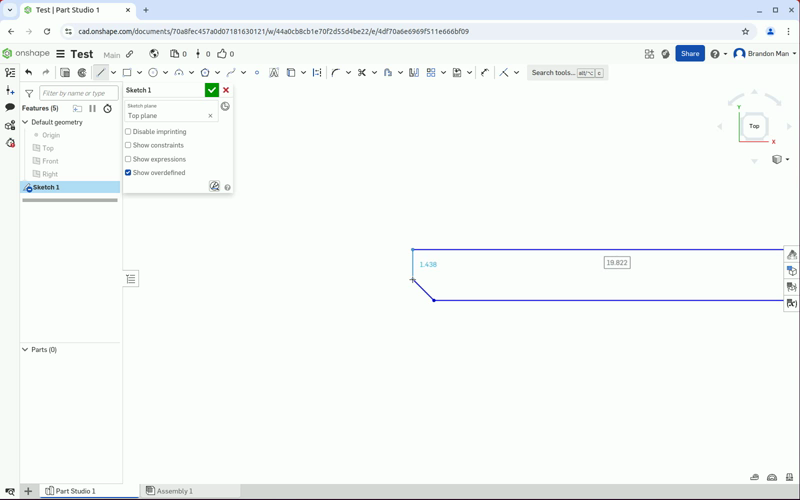
scroll(6)
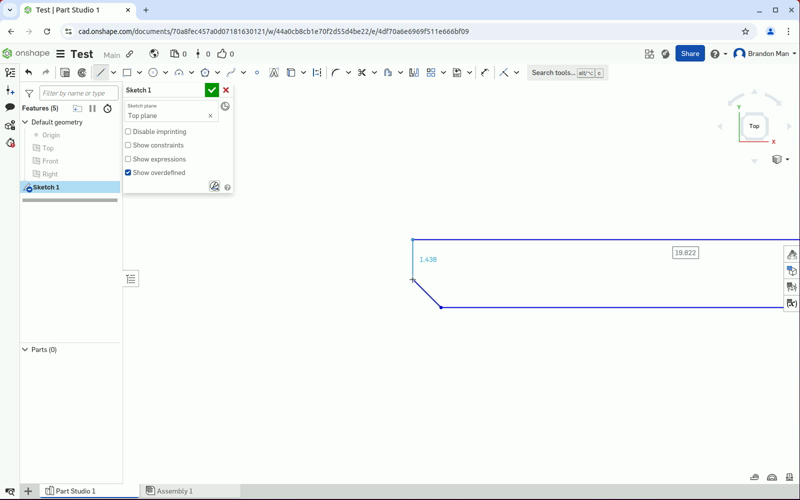
scroll(6)
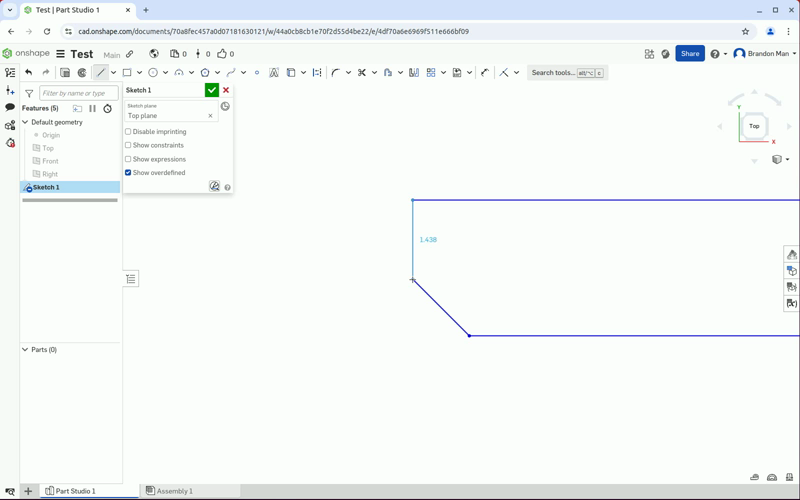
key_up(shift)
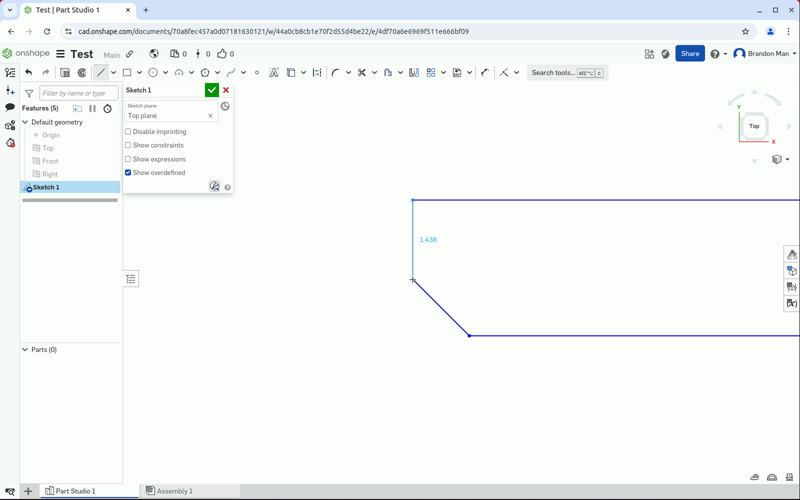
click(412, 279)
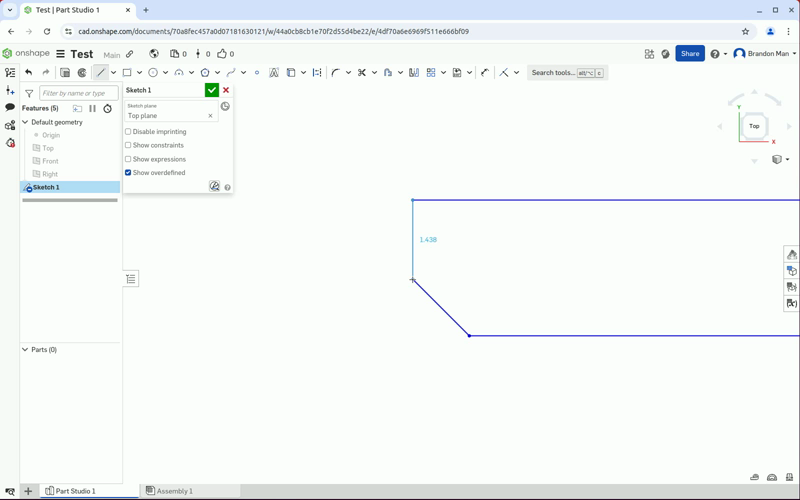
scroll(-6)
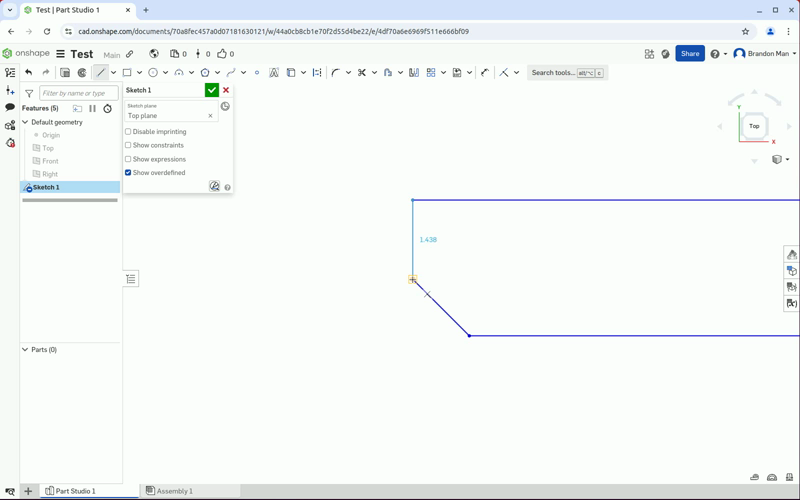
scroll(-6)
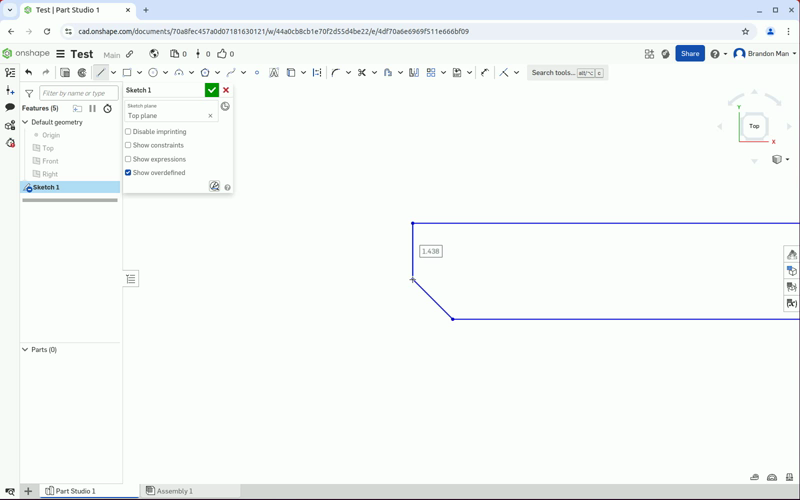
scroll(-6)
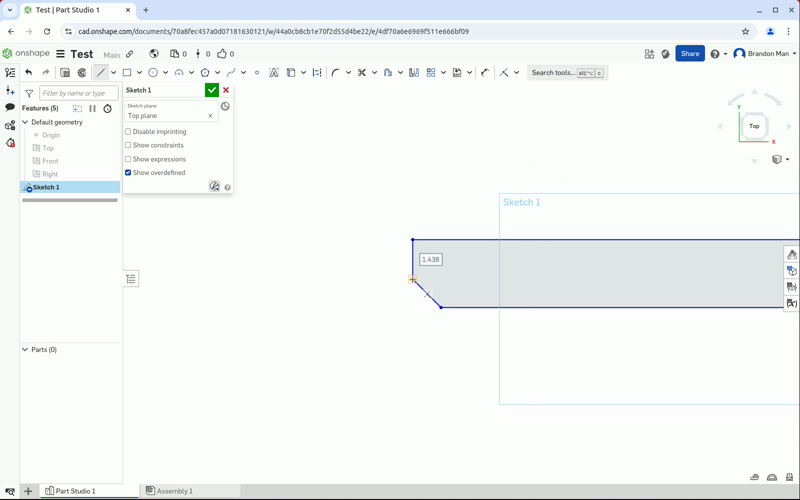
scroll(-6)
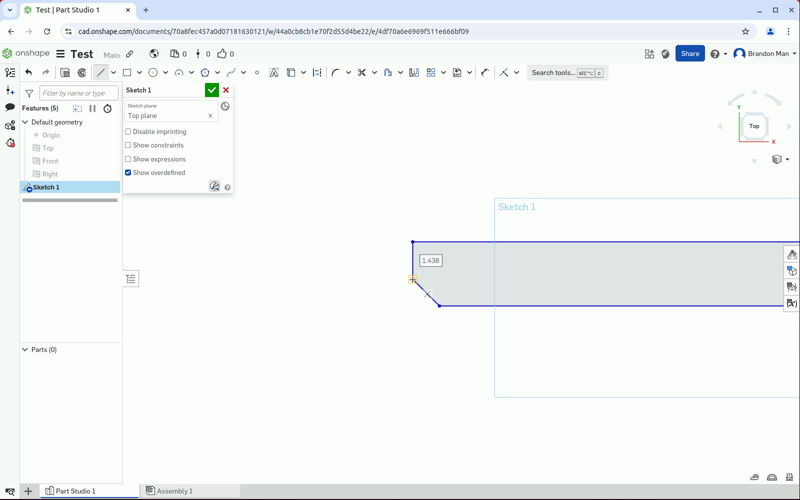
scroll(-6)
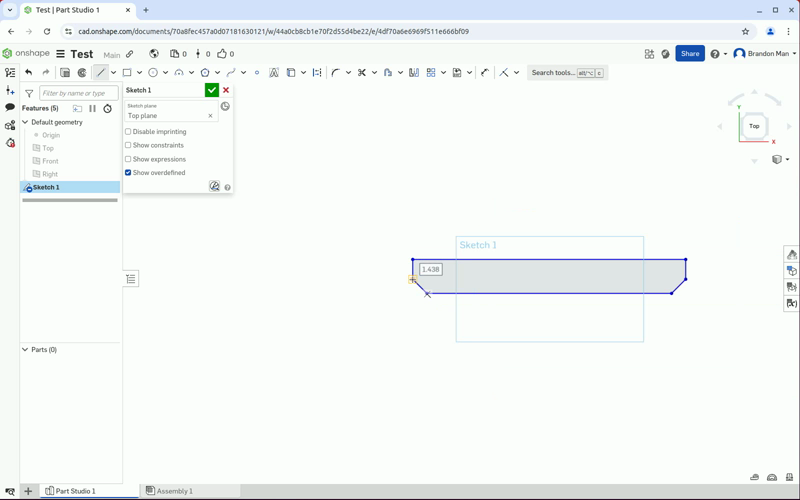
scroll(-6)
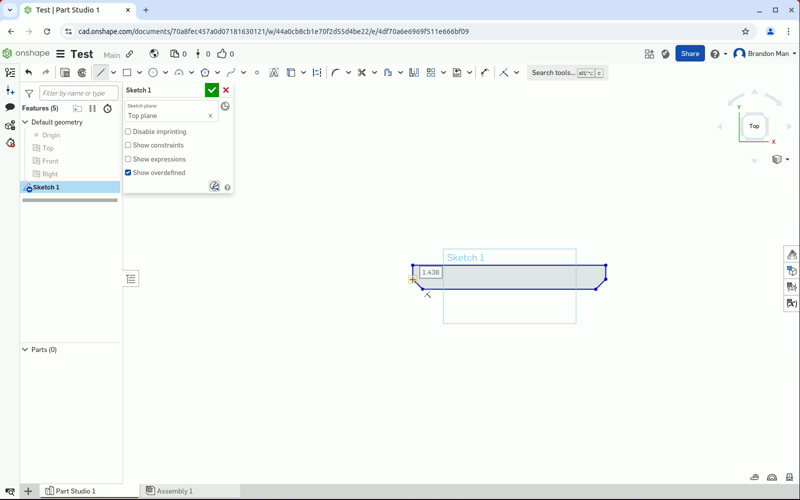
scroll(-6)
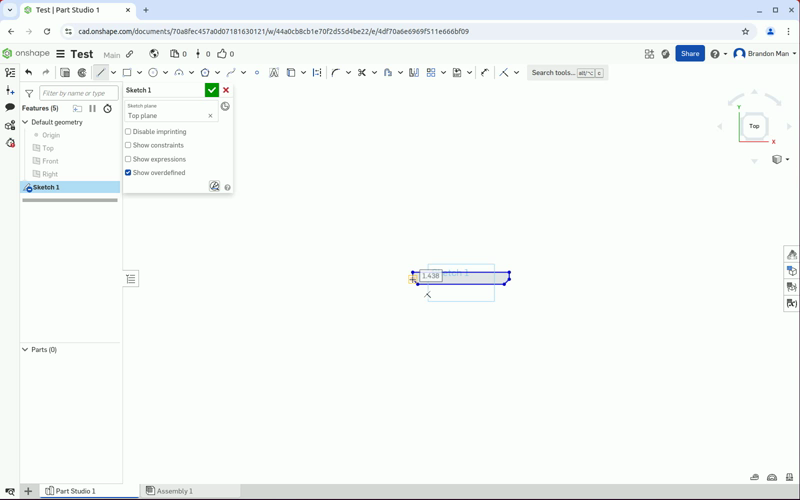
key(esc)
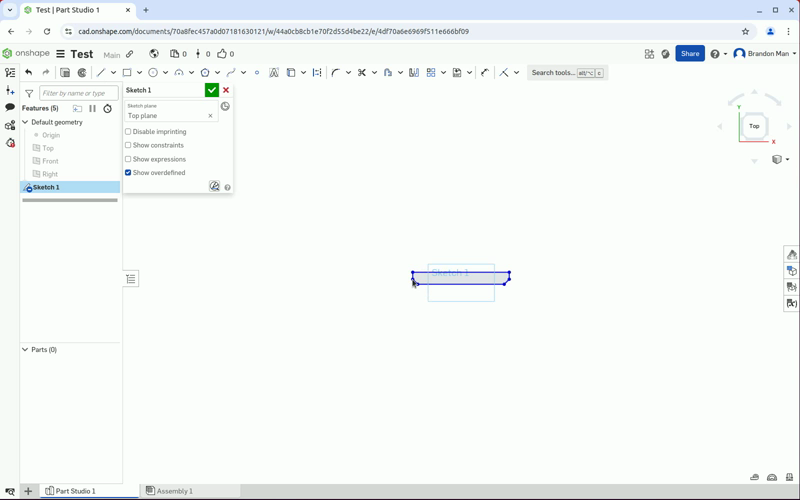
mouse_move(441, 275)
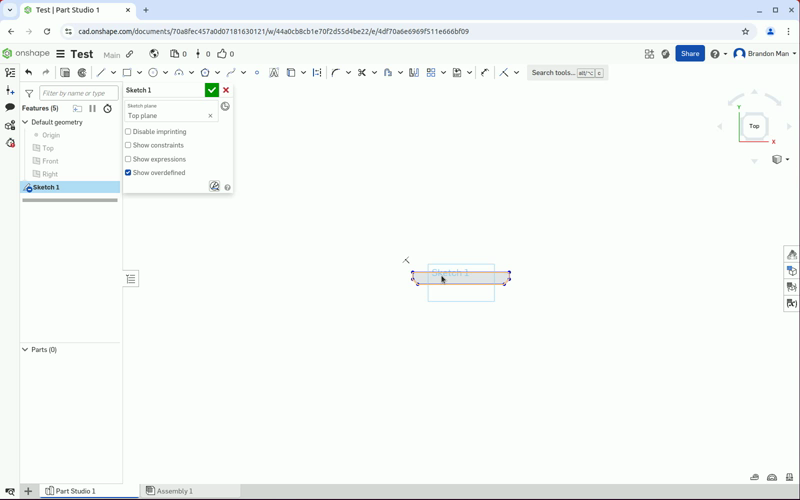
scroll(6)
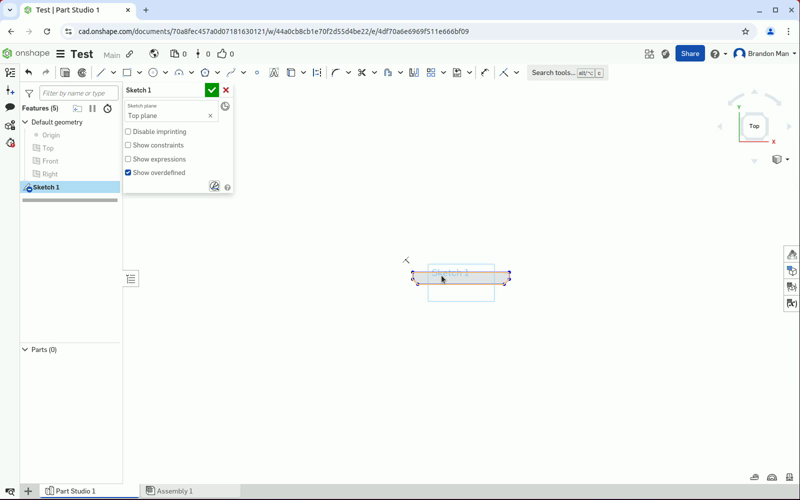
scroll(6)
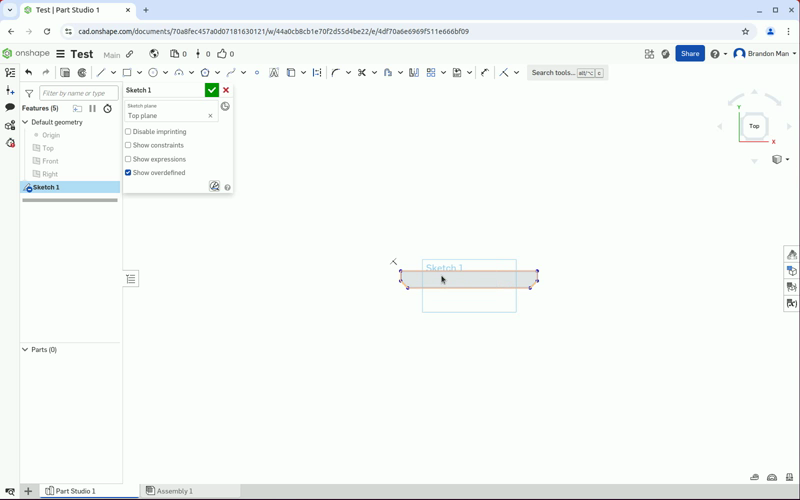
scroll(6)
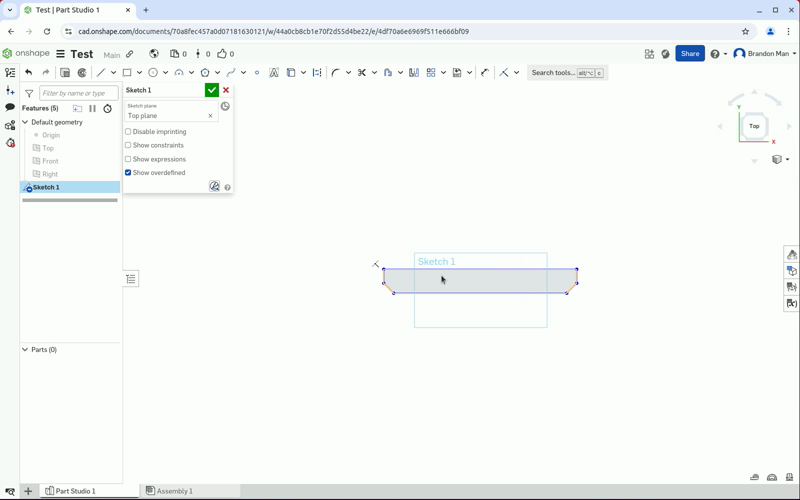
scroll(6)
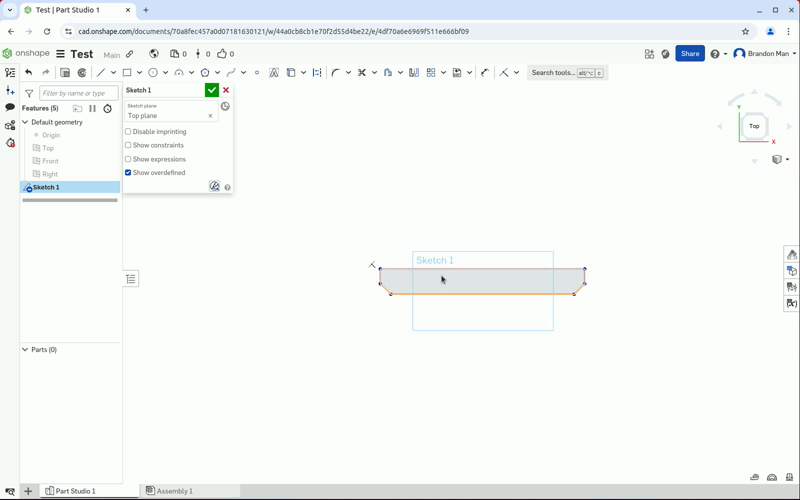
scroll(6)
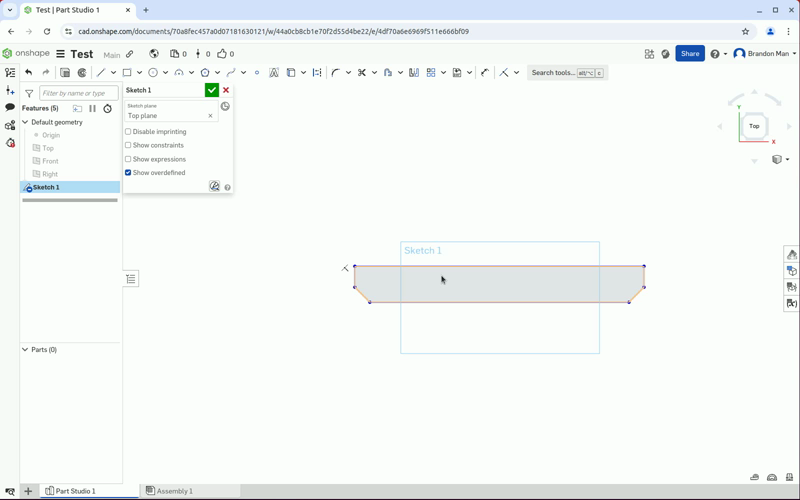
scroll(6)
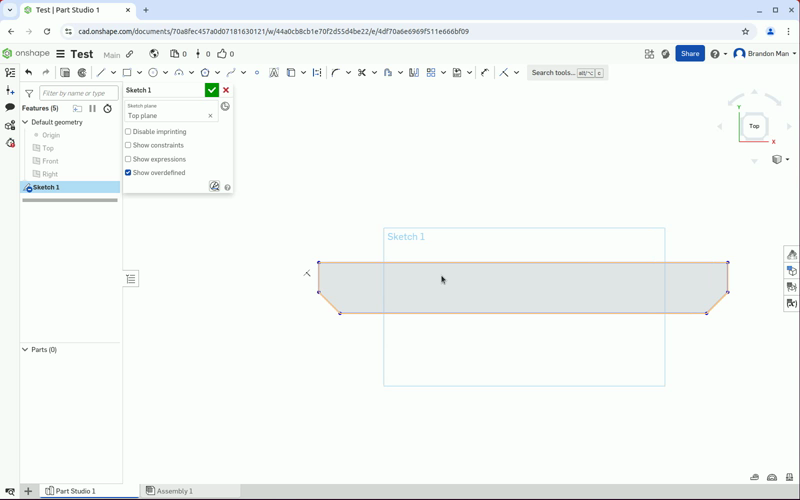
scroll(6)
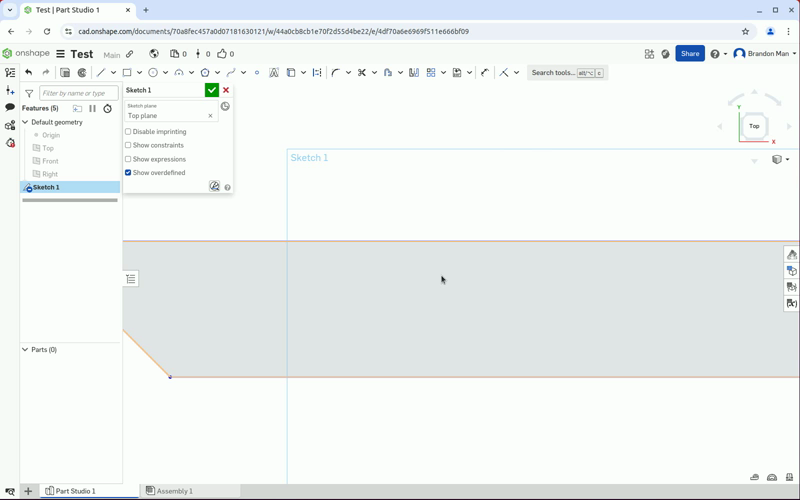
click(441, 275)
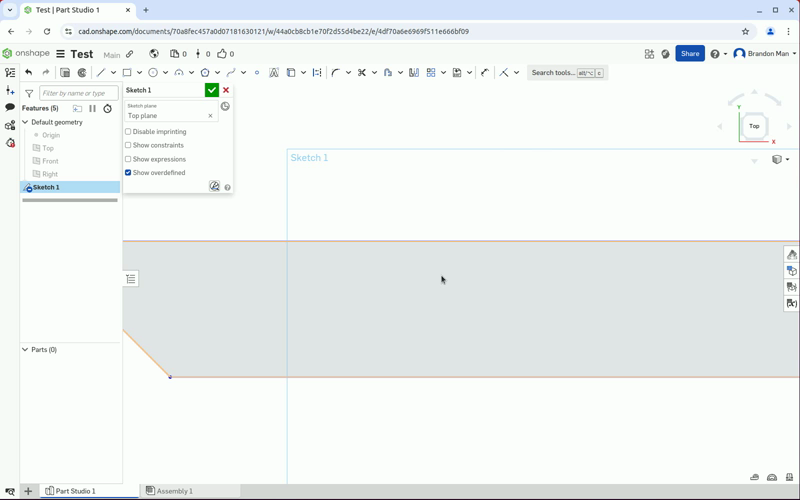
scroll(-6)
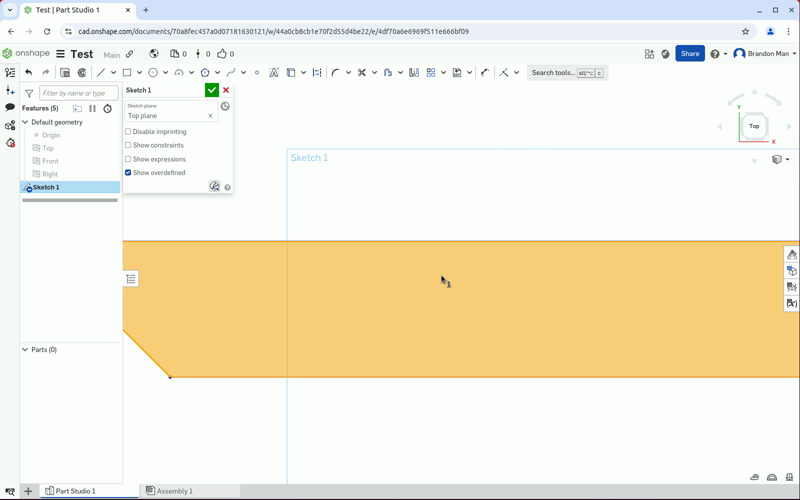
scroll(-6)
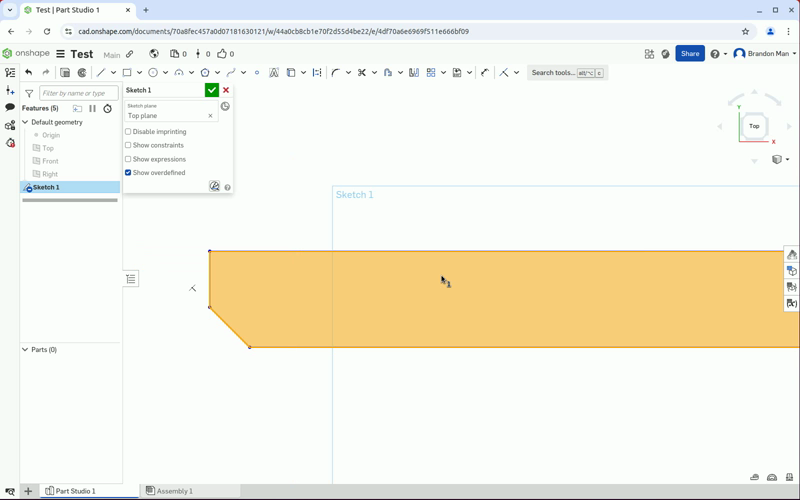
scroll(-6)
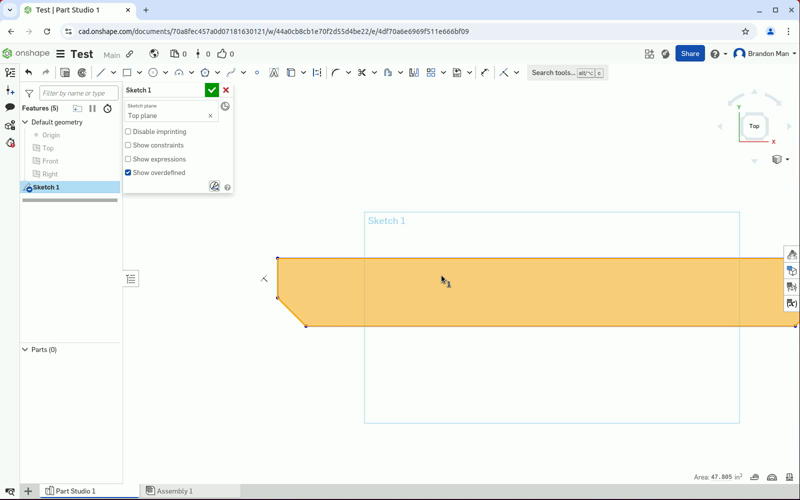
scroll(-6)
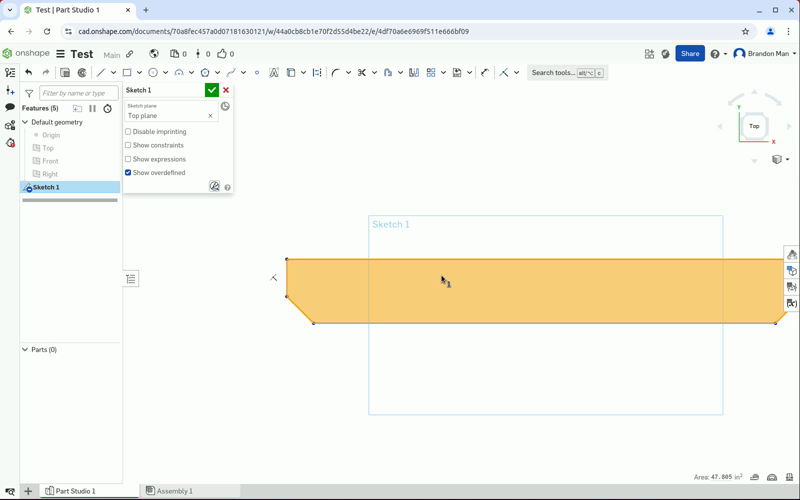
scroll(-6)
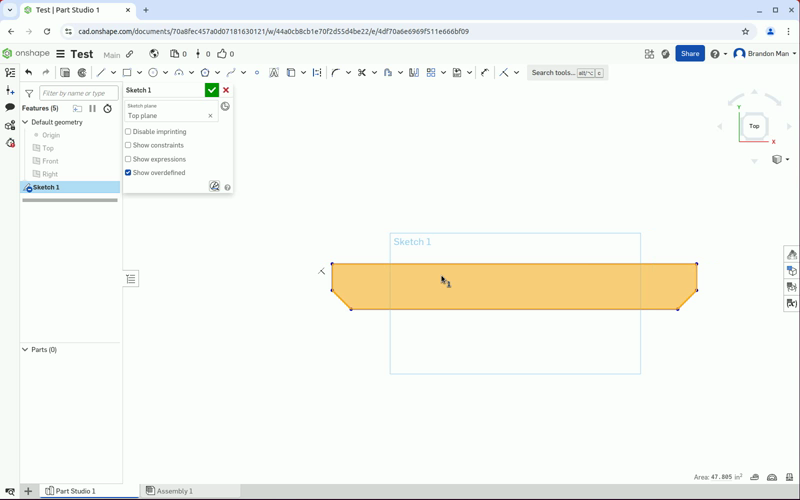
scroll(-6)
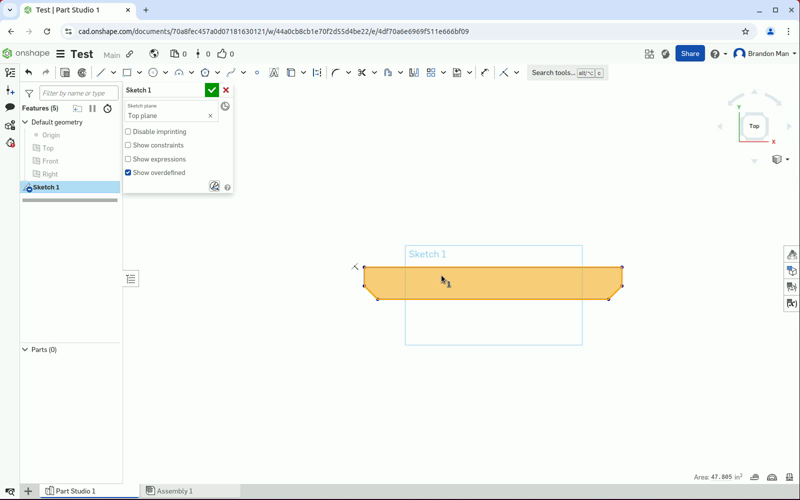
scroll(-6)
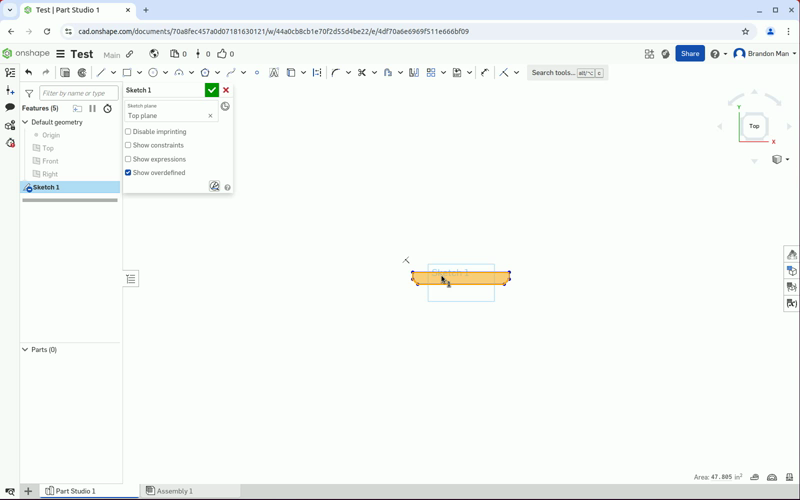
mouse_move(73, 352)
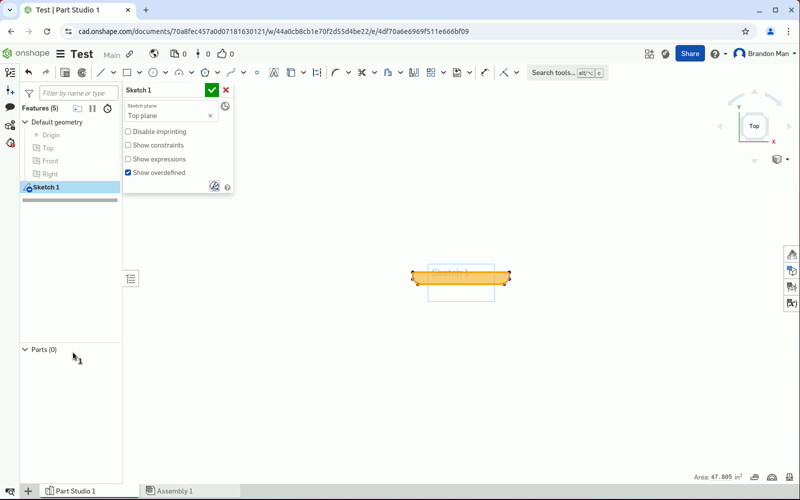
key(shift+y)
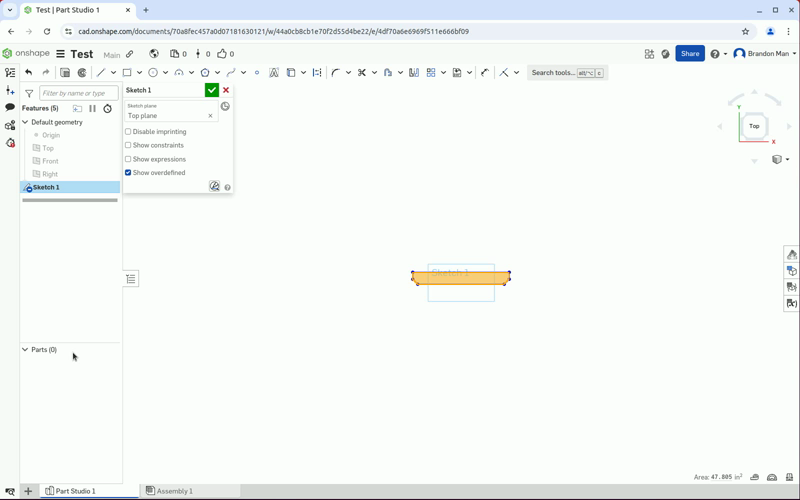
key(shift+e)
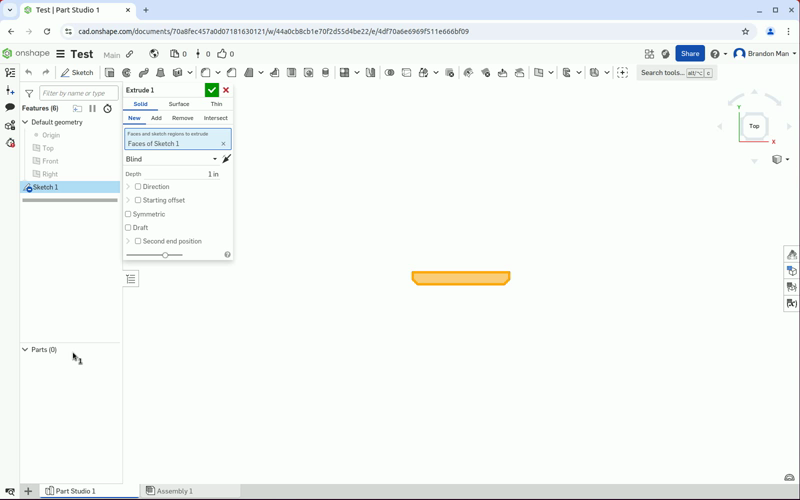
mouse_move(143, 106)
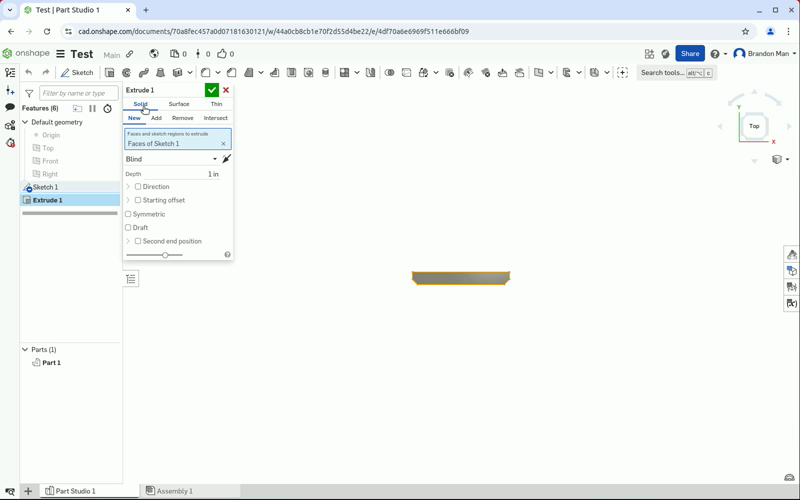
click(143, 106)
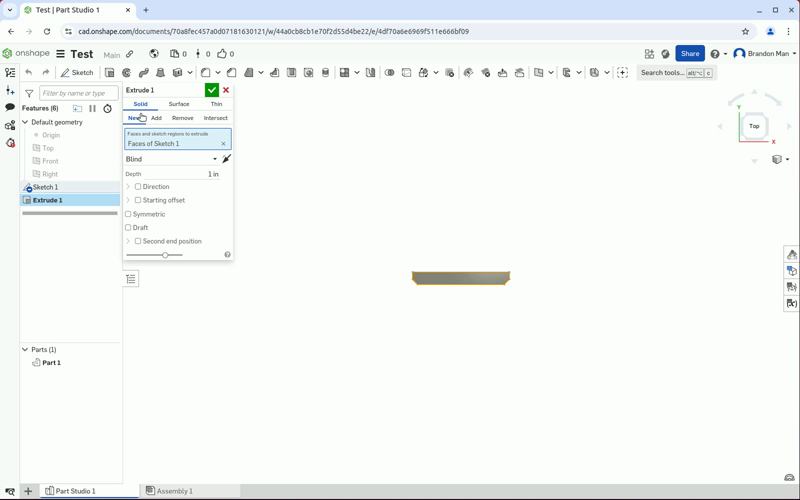
mouse_move(137, 120)
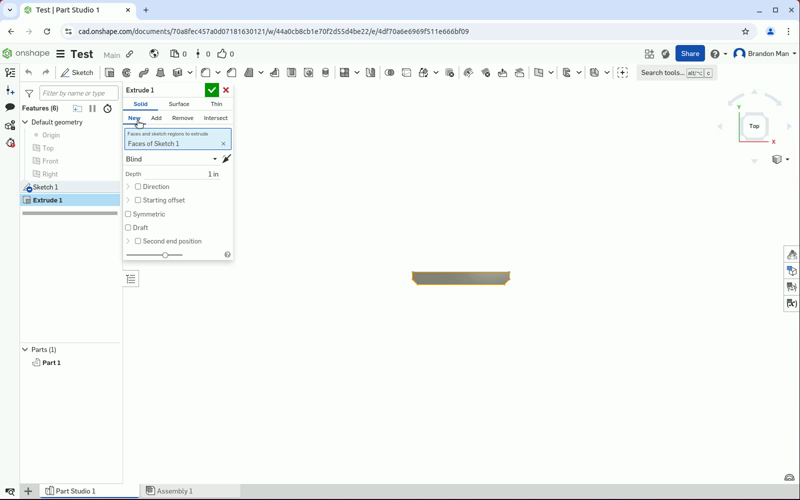
click(137, 120)
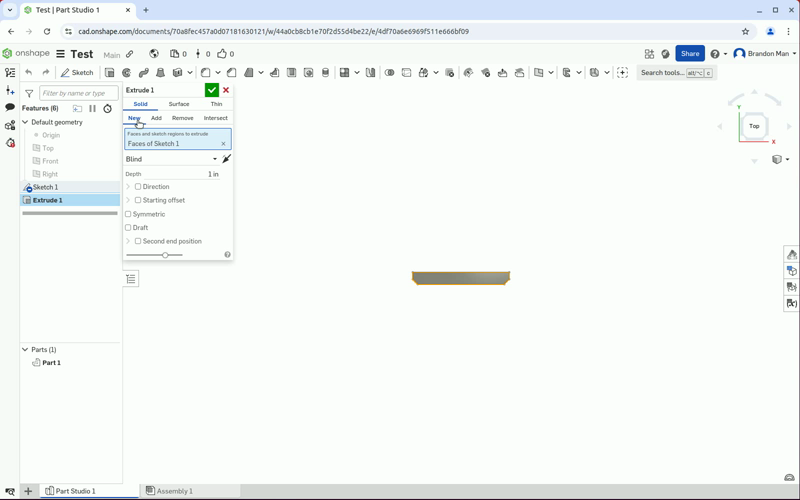
key(tab, 4)
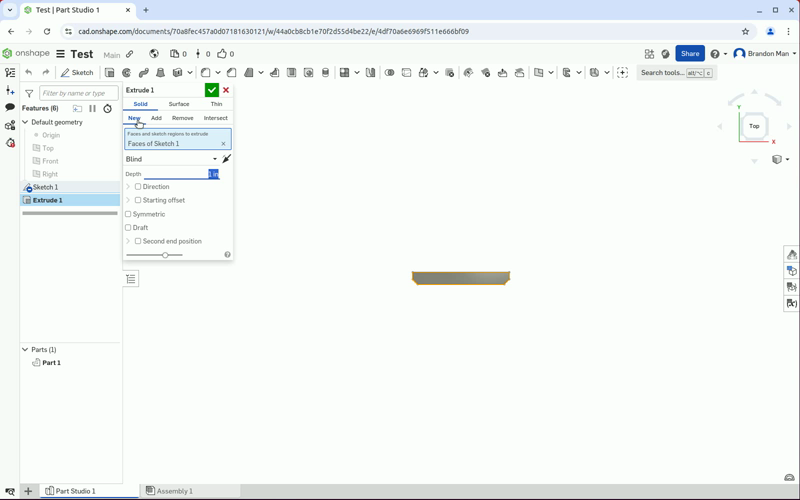
text(0.481)
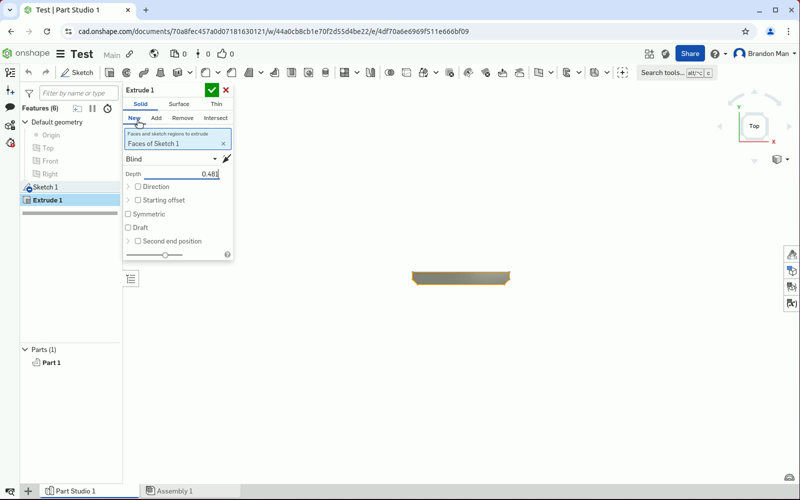
key(enter)
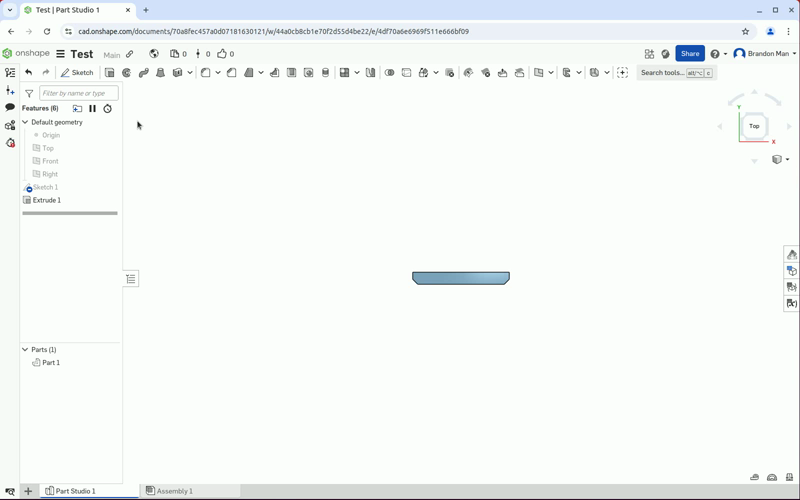
key(shift+h)
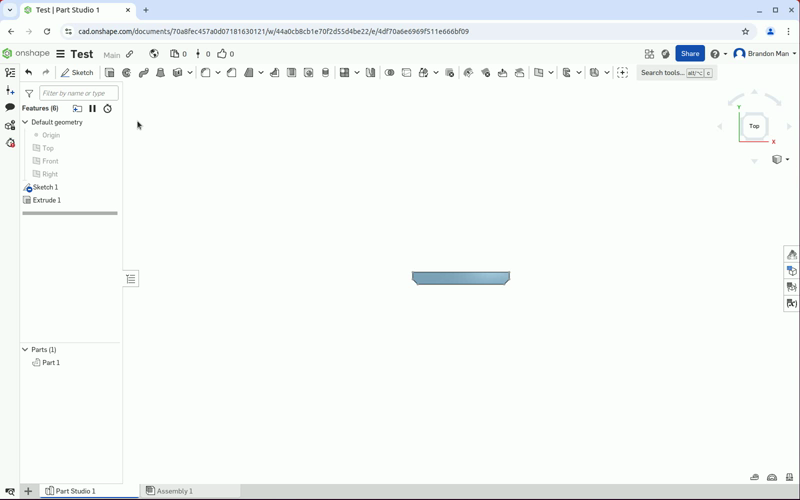
key(shift+h)
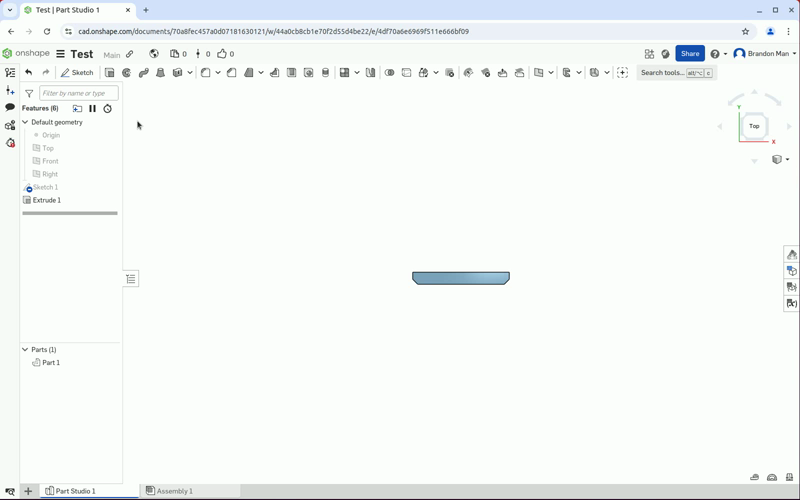
mouse_move(73, 189)
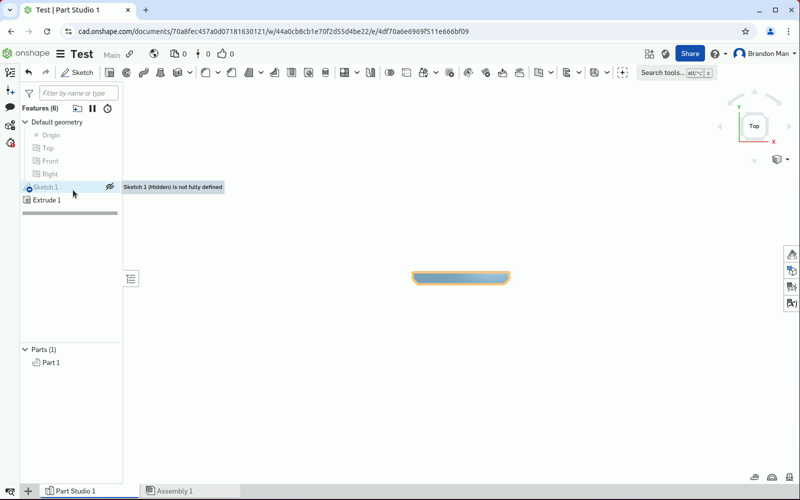
click(73, 189)
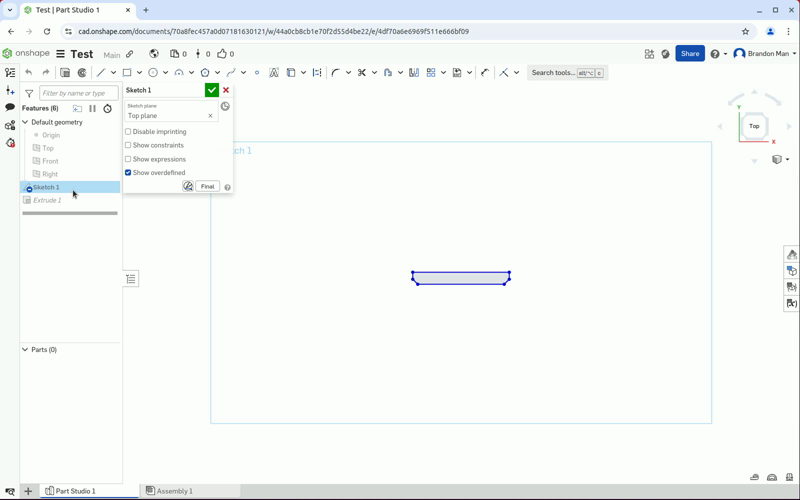
mouse_move(229, 92)
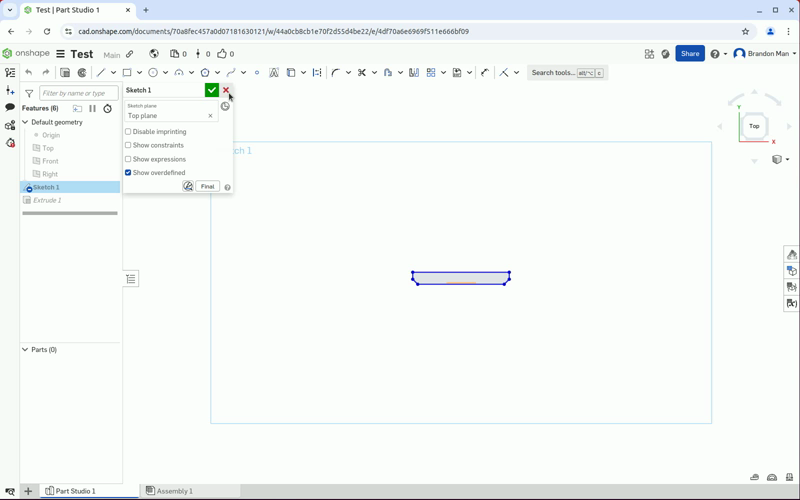
click(229, 92)
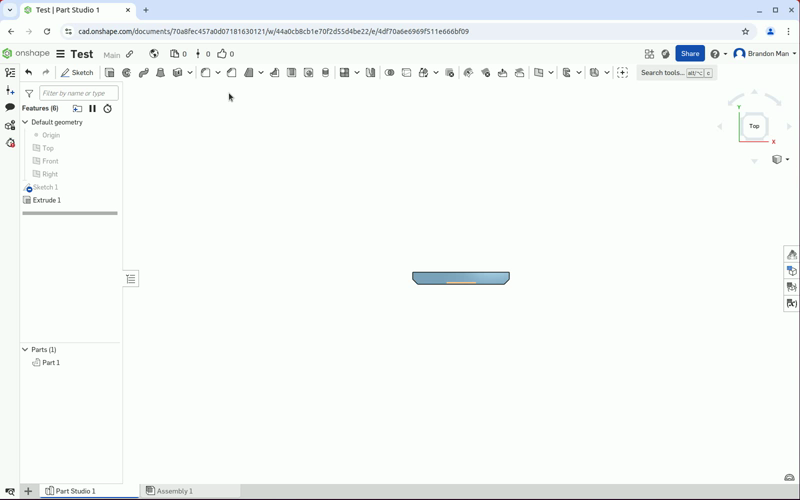
mouse_move(541, 75)
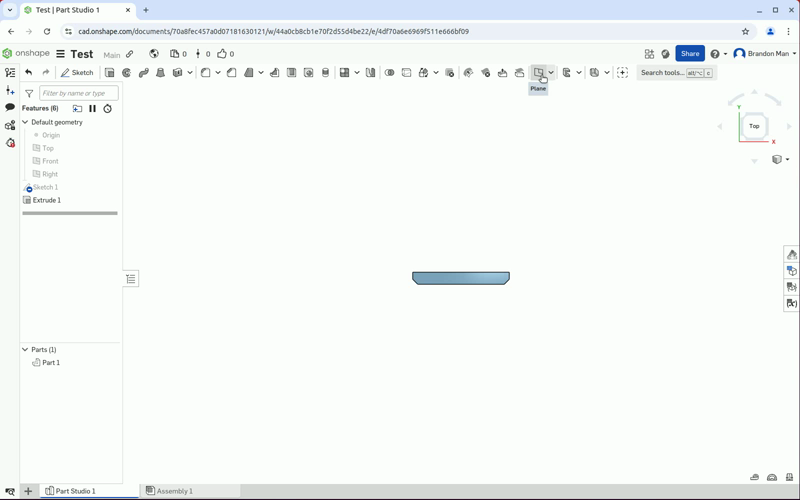
click(541, 75)
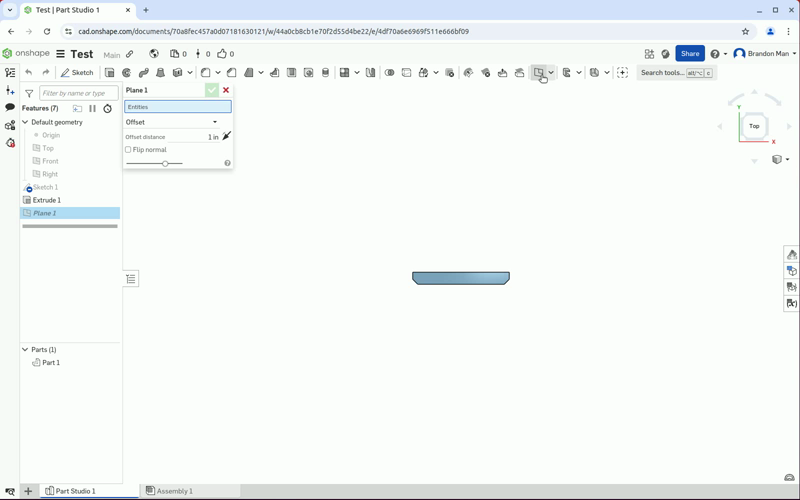
mouse_move(73, 150)
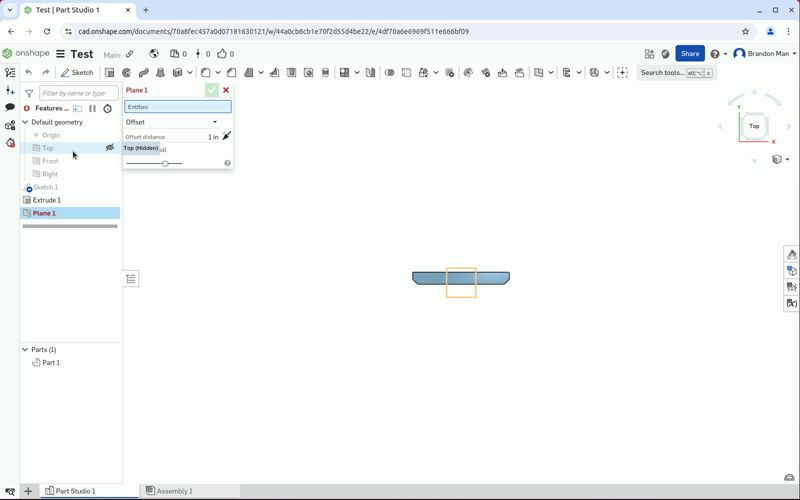
click(73, 150)
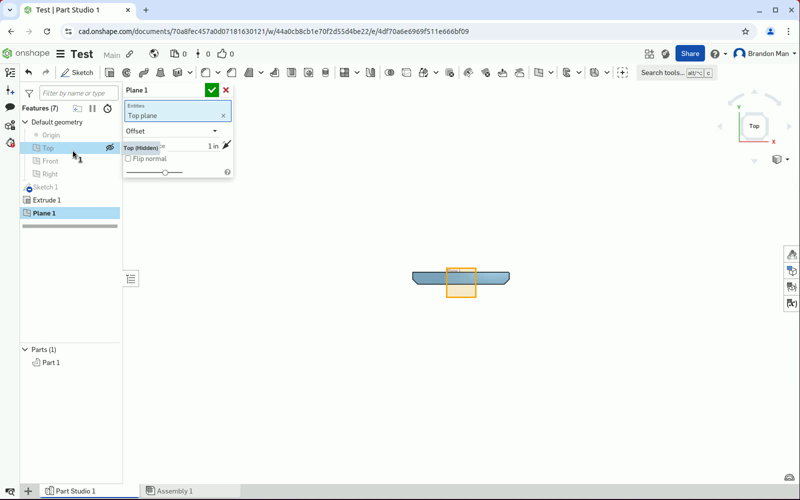
key(tab, 2)
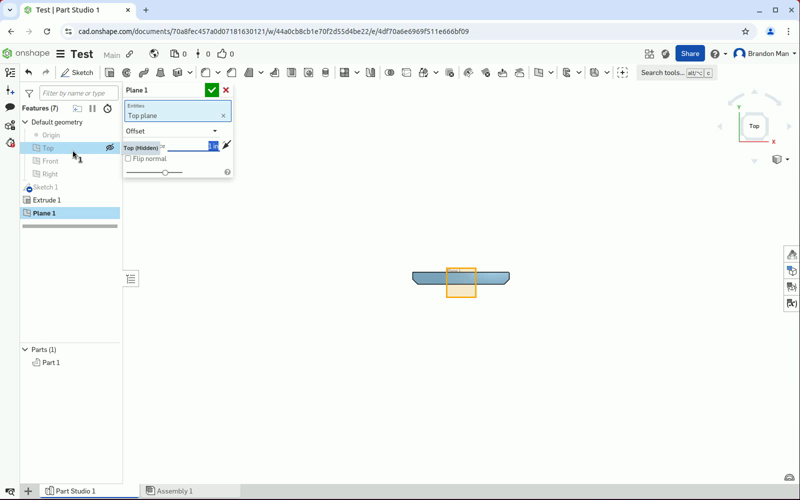
text(0.493)
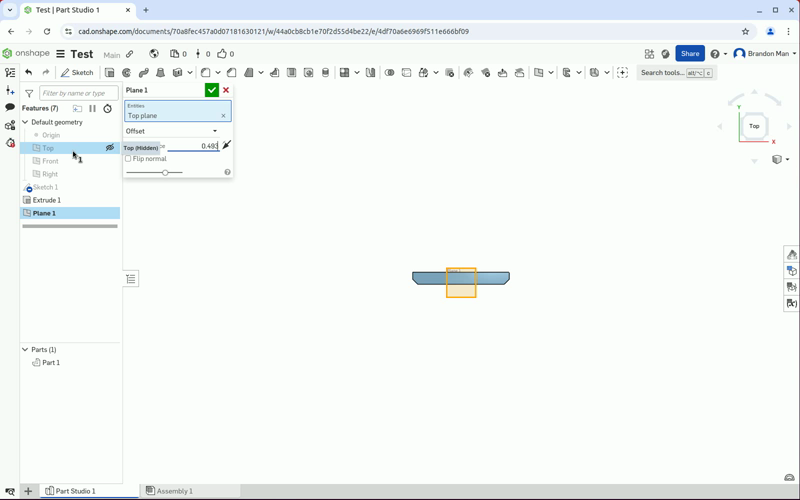
key(enter, 2)
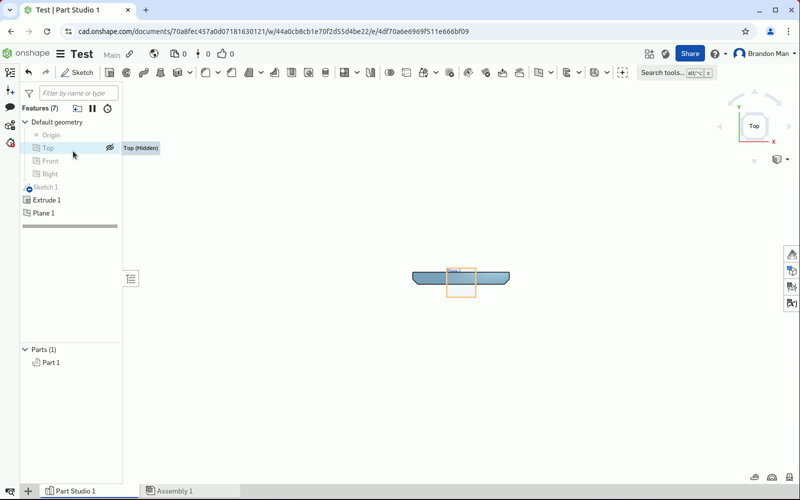
key(shift+s)
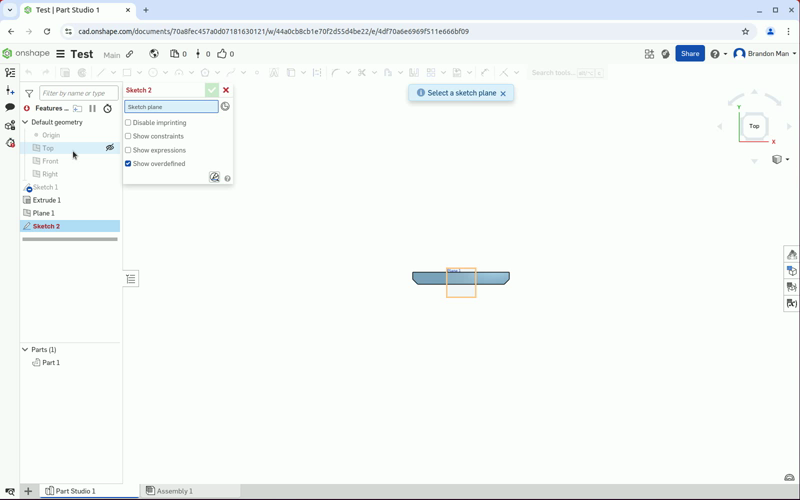
mouse_move(73, 215)
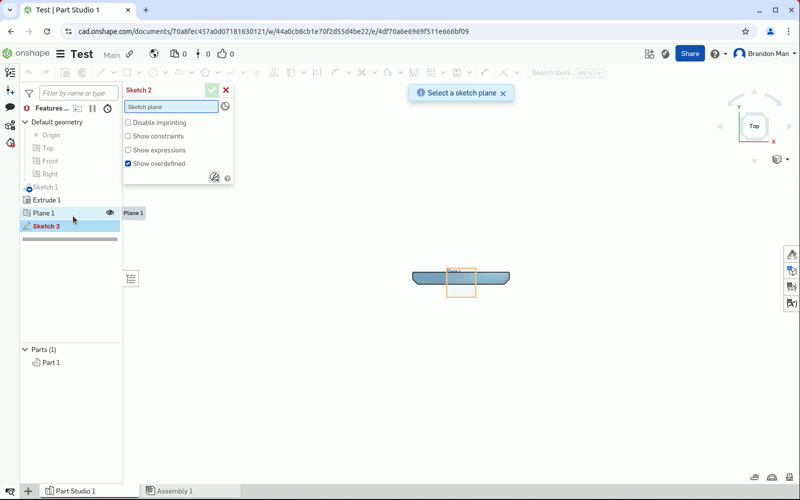
click(73, 215)
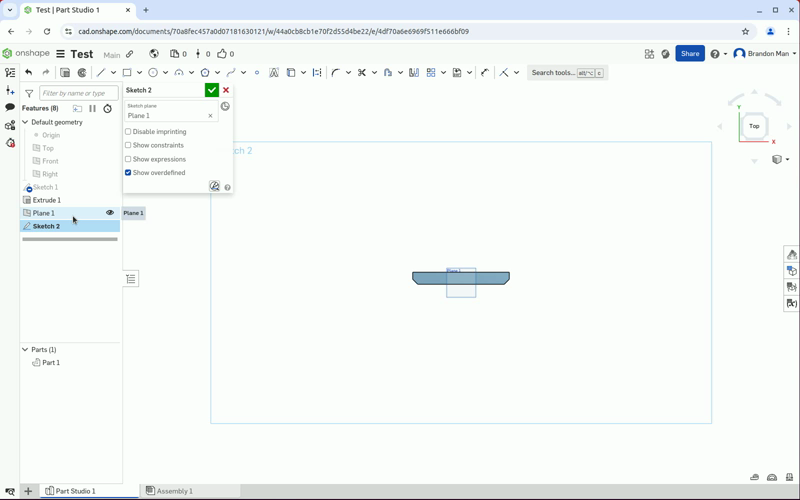
mouse_move(73, 352)
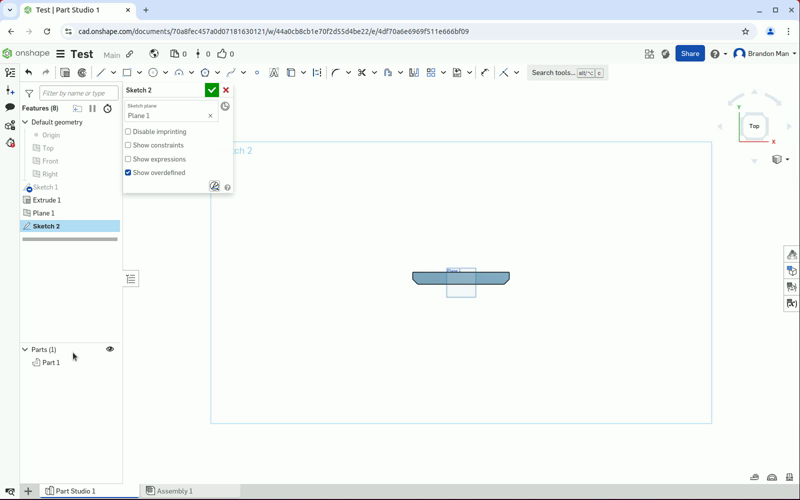
key(y)
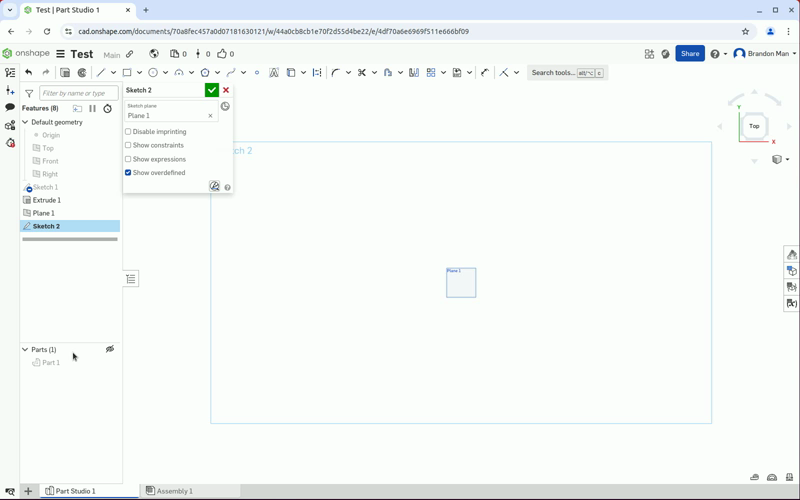
key(l)
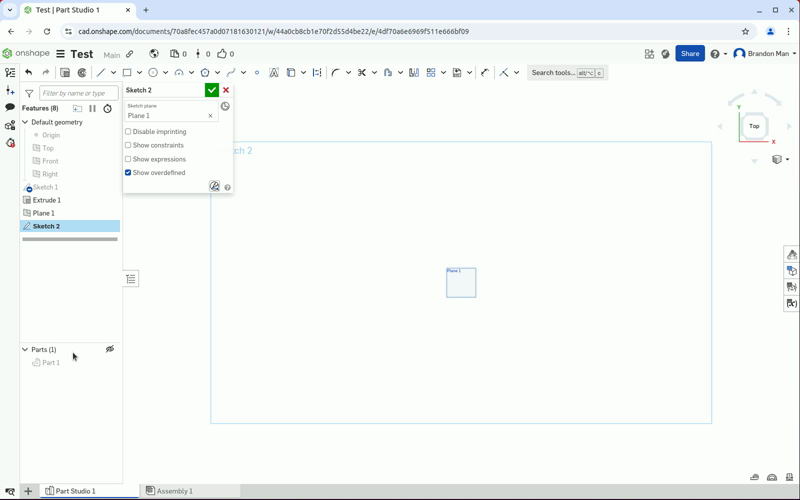
key_down(shift)
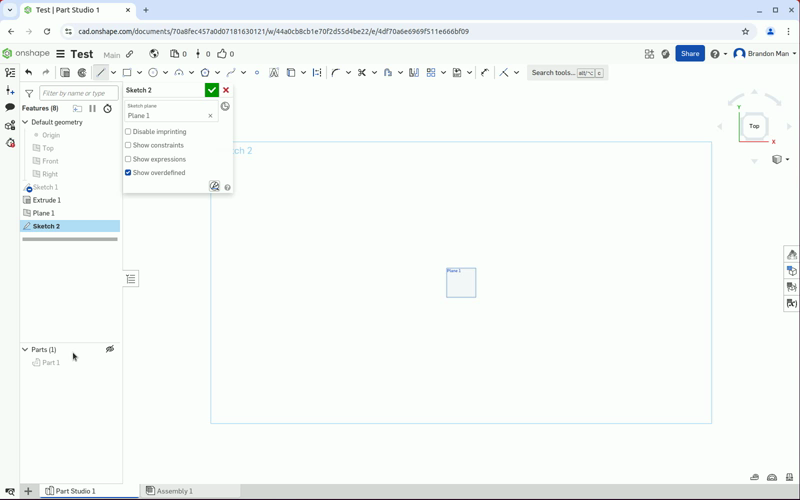
mouse_move(413, 278)
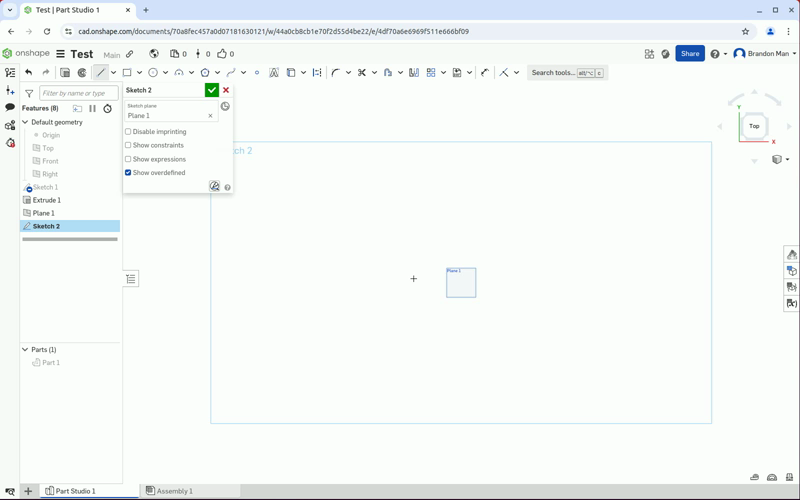
click(413, 278)
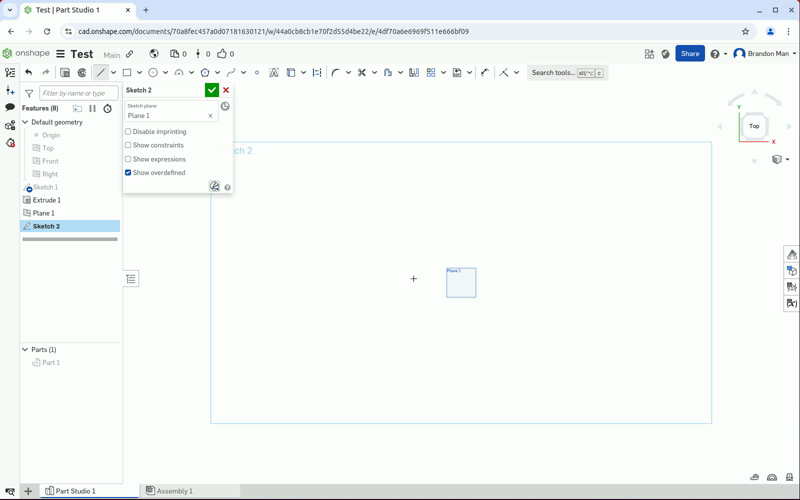
key_up(shift)
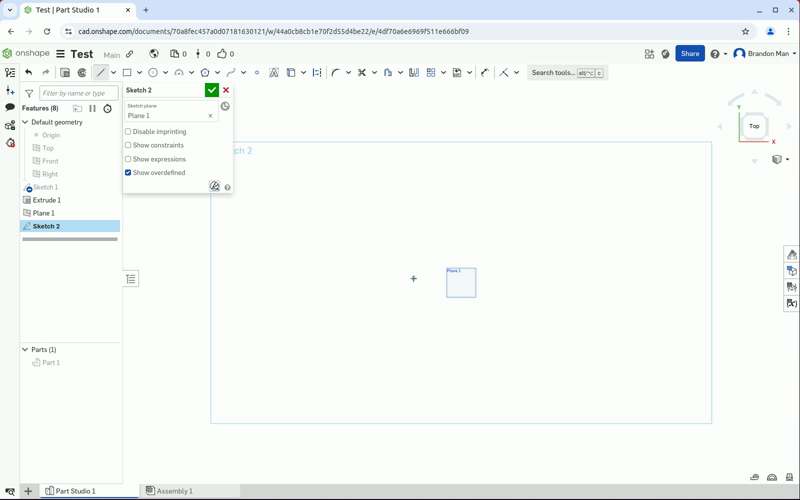
key_down(shift)
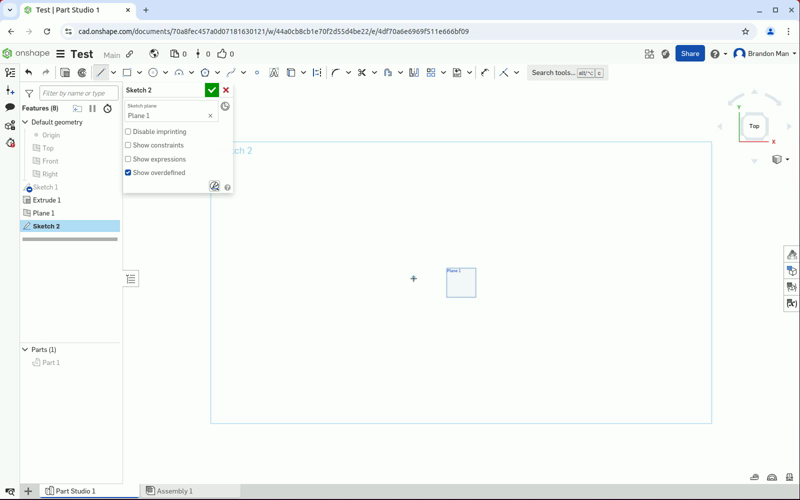
mouse_move(444, 278)
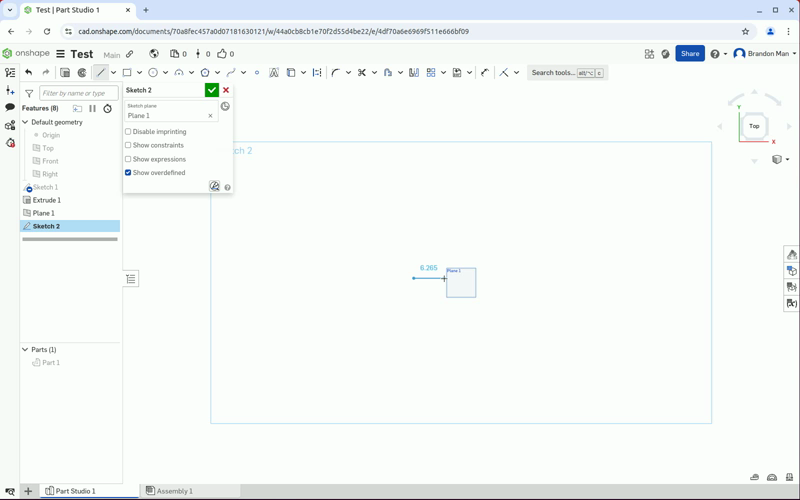
mouse_move(418, 283)
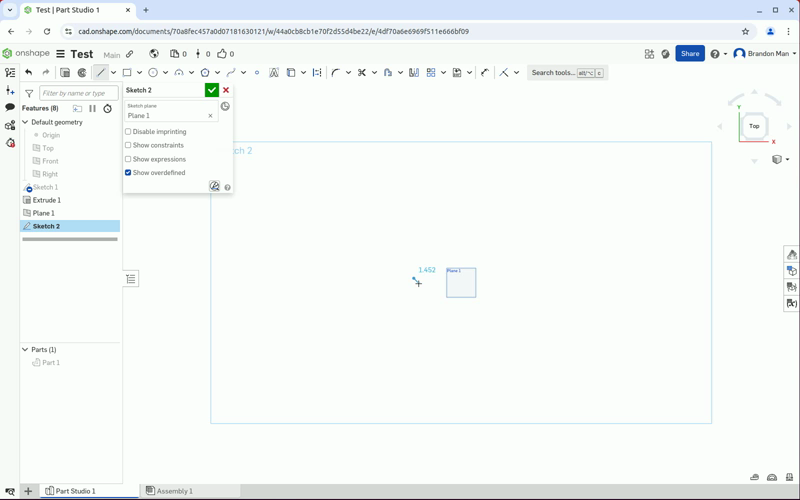
scroll(6)
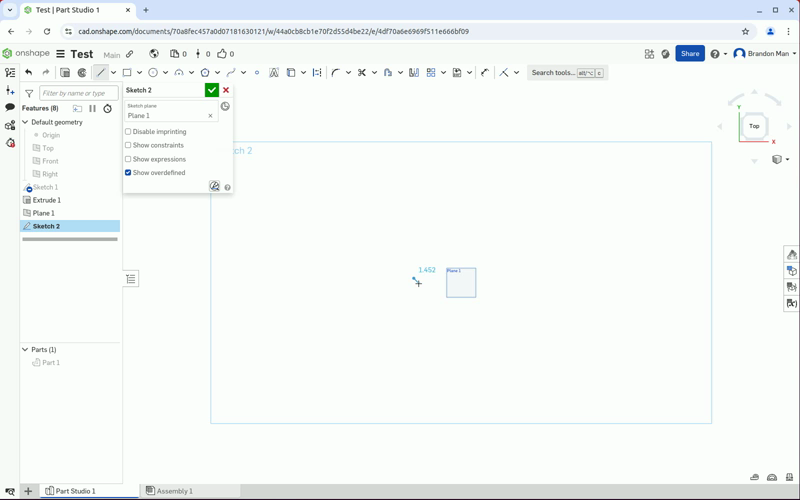
scroll(6)
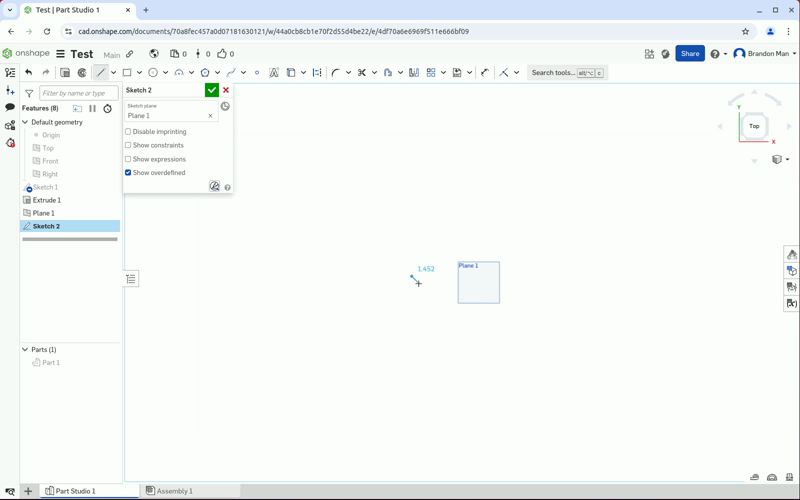
scroll(6)
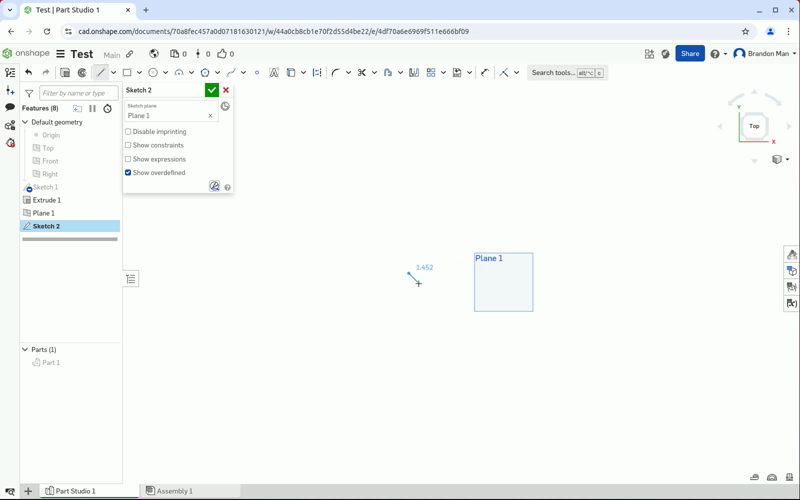
scroll(6)
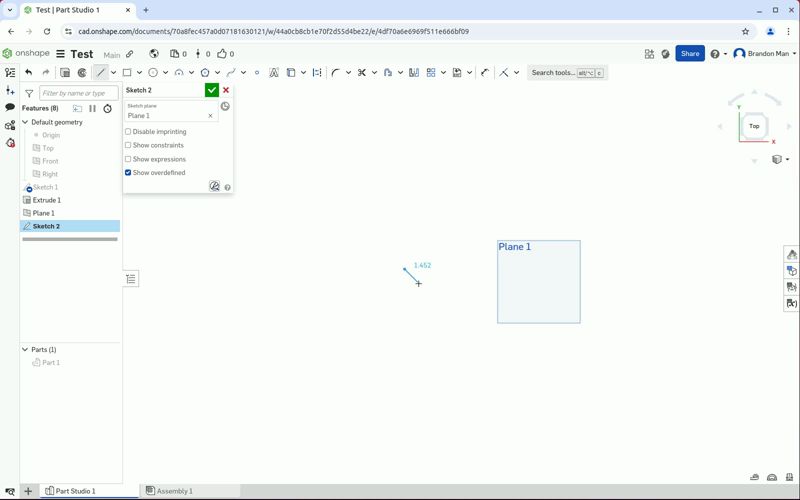
scroll(6)
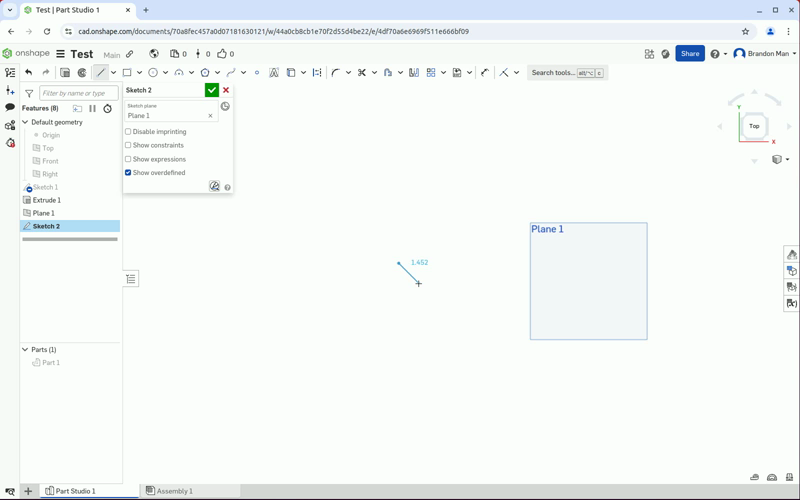
scroll(6)
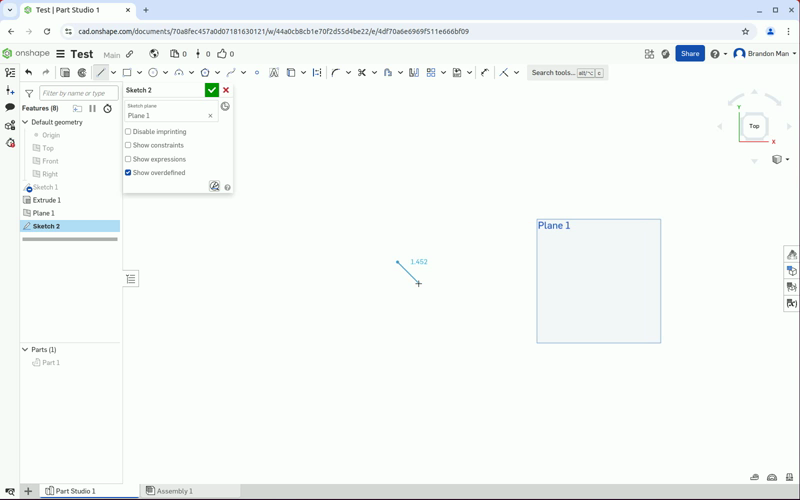
scroll(6)
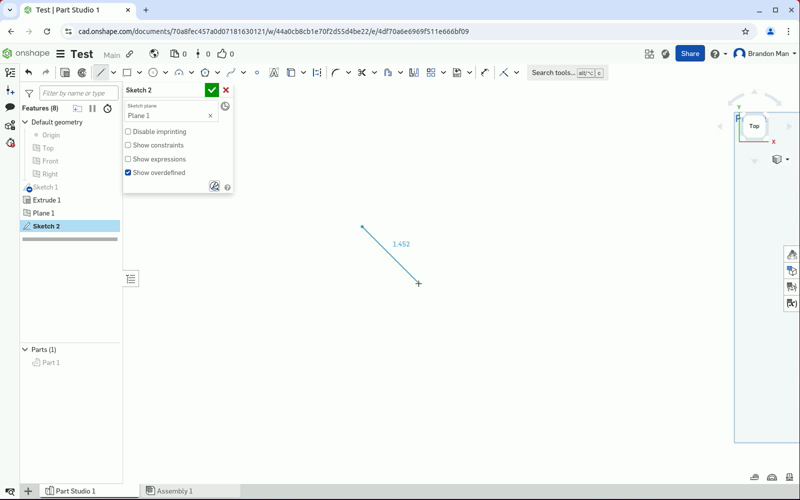
click(418, 283)
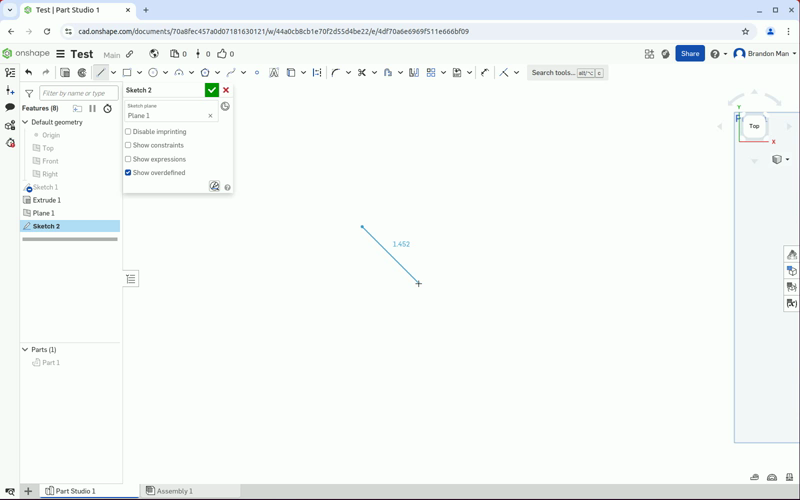
scroll(-6)
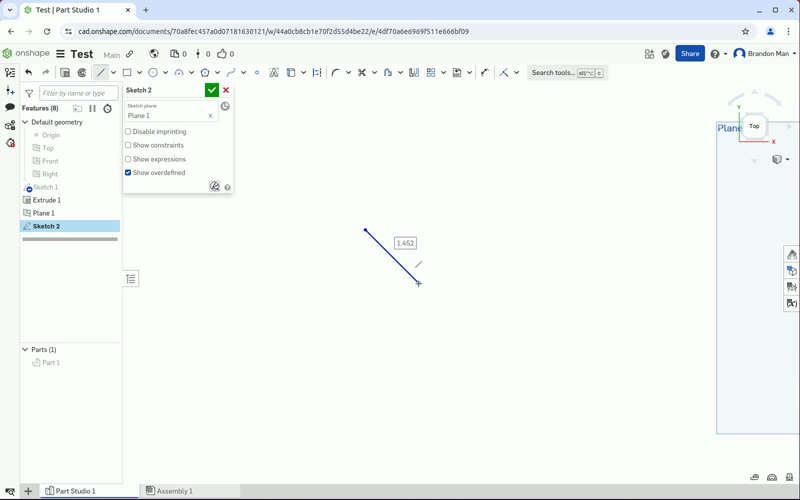
scroll(-6)
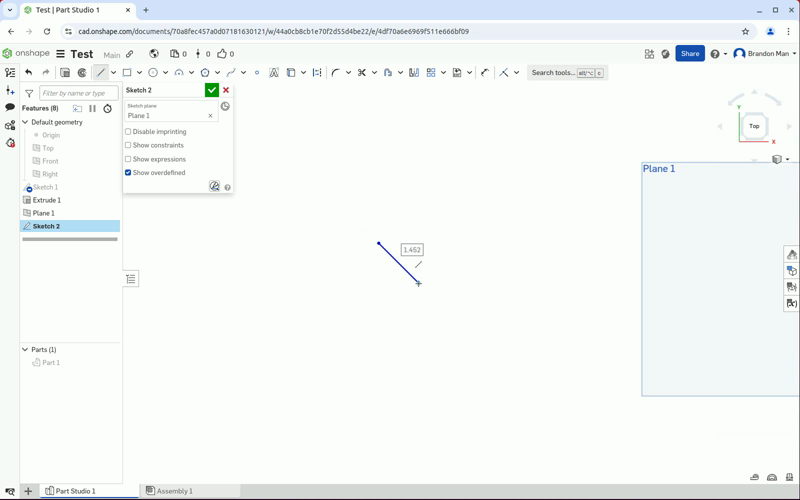
scroll(-6)
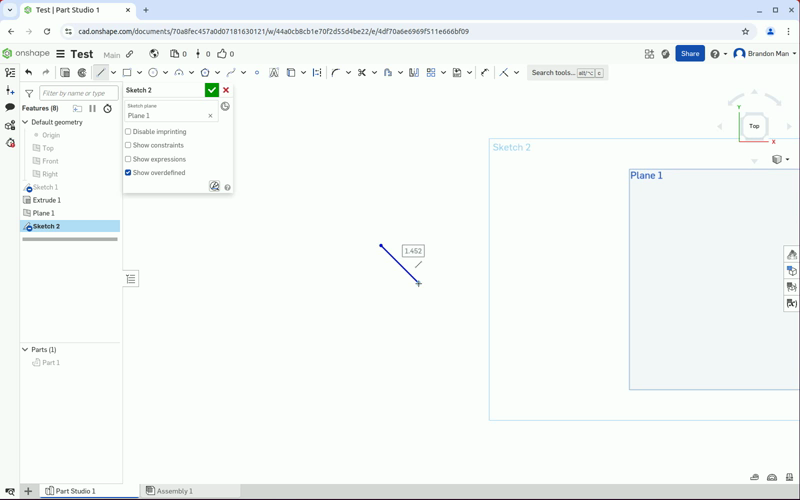
scroll(-6)
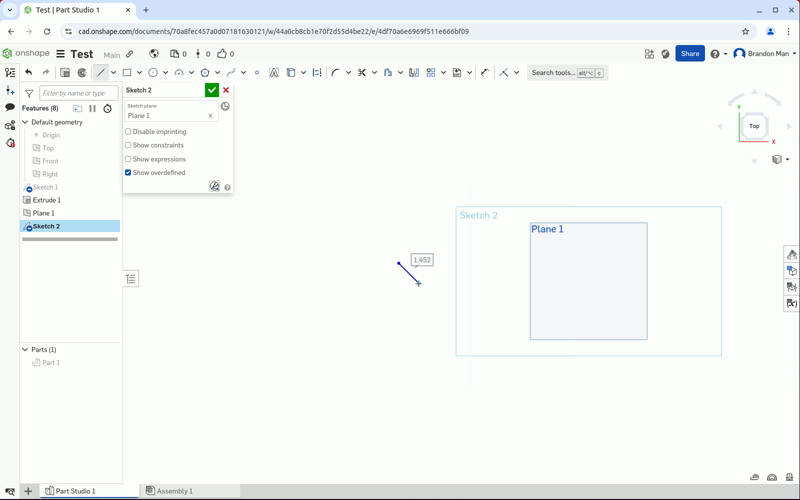
scroll(-6)
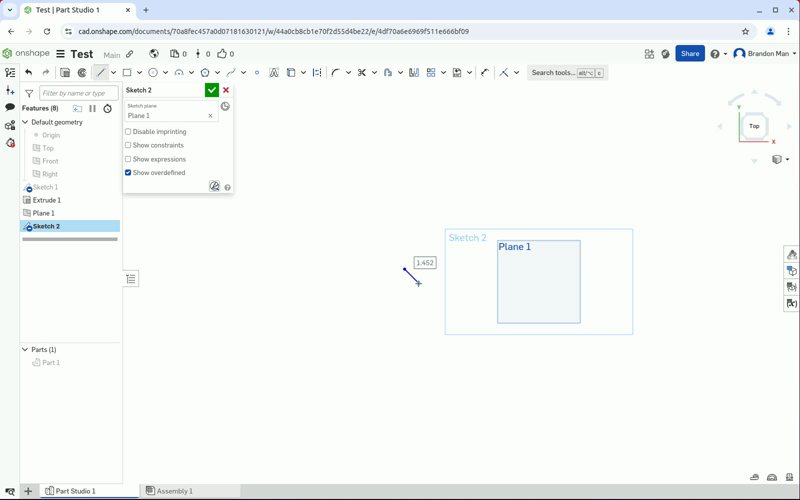
scroll(-6)
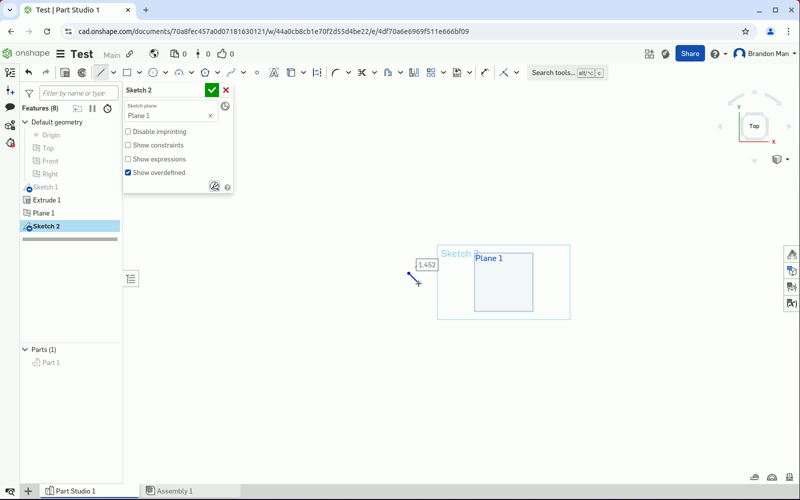
scroll(-6)
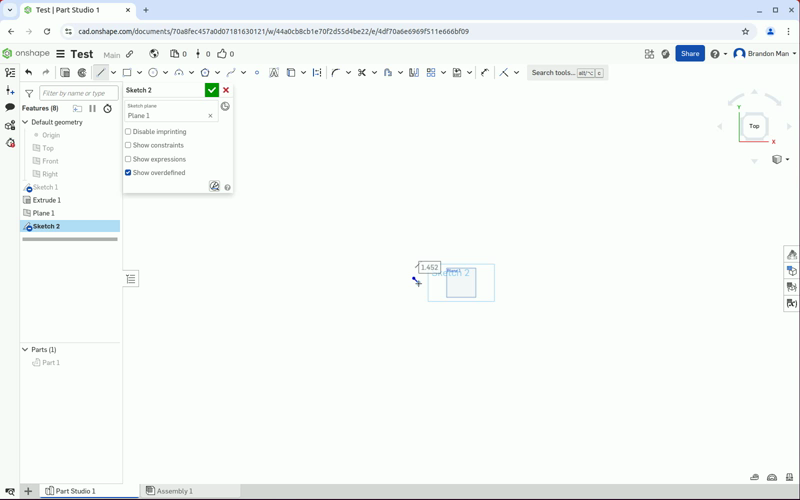
key_up(shift)
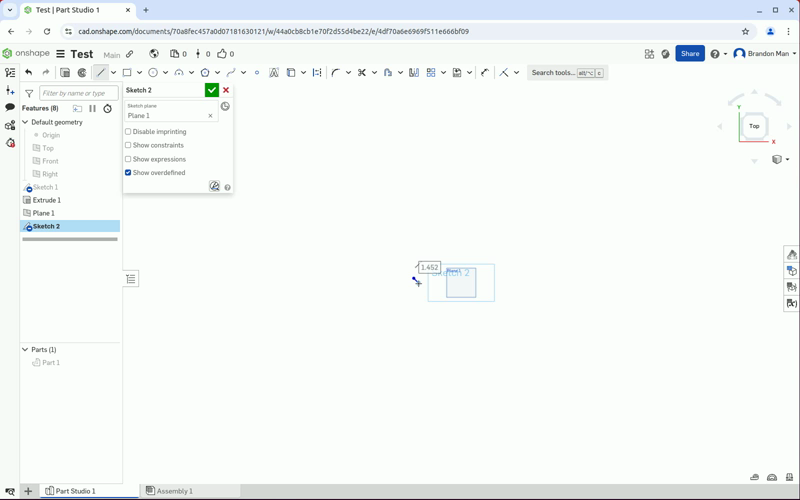
key_down(shift)
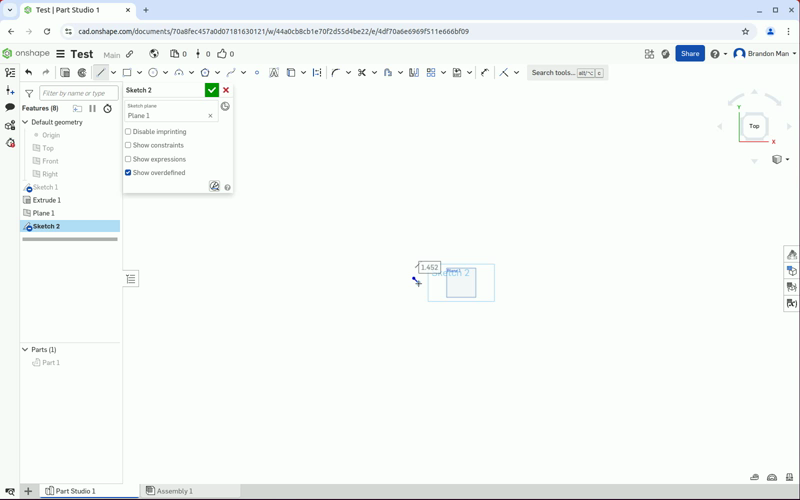
mouse_move(503, 283)
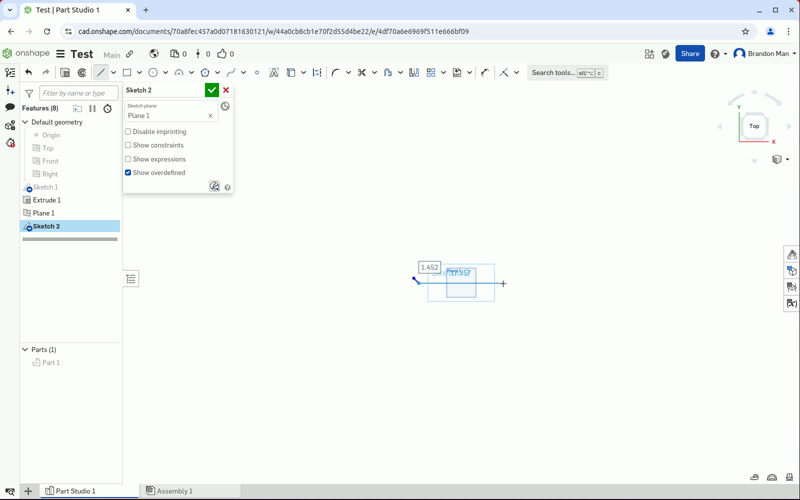
click(503, 283)
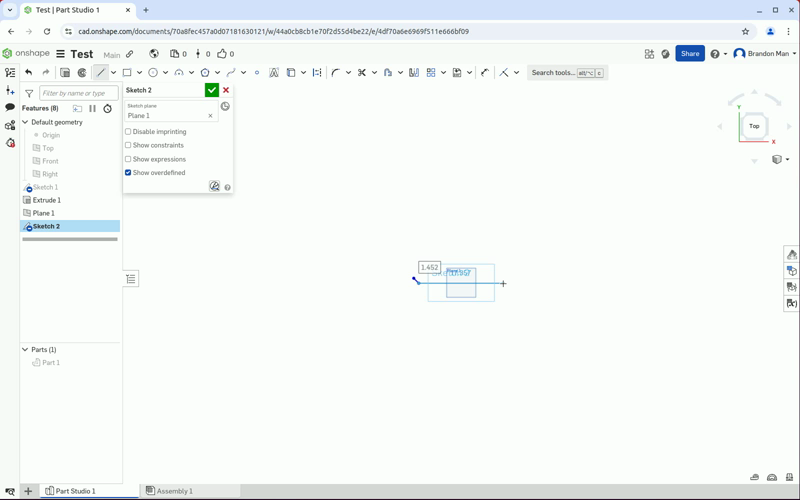
key_up(shift)
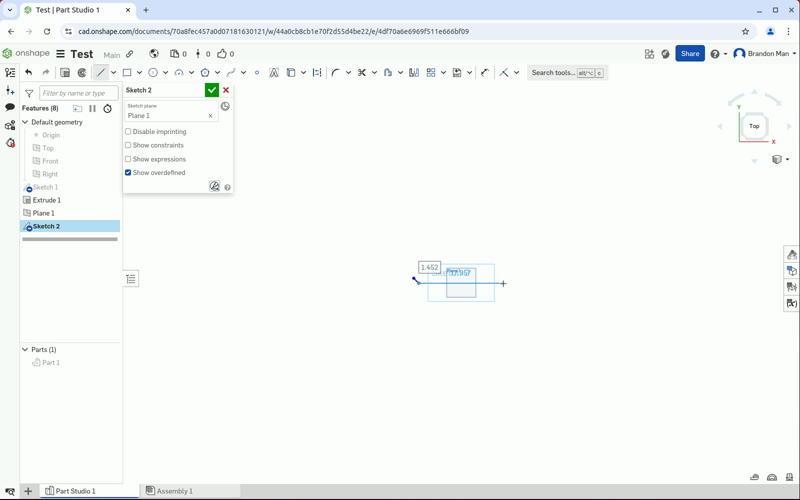
key_down(shift)
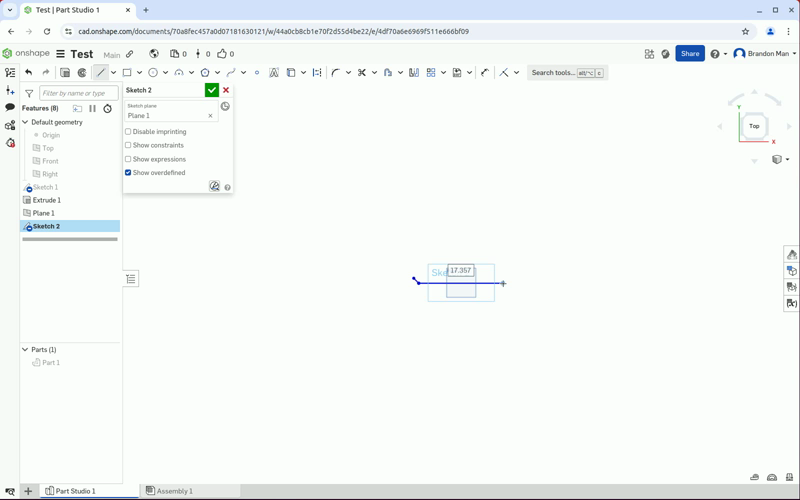
mouse_move(533, 283)
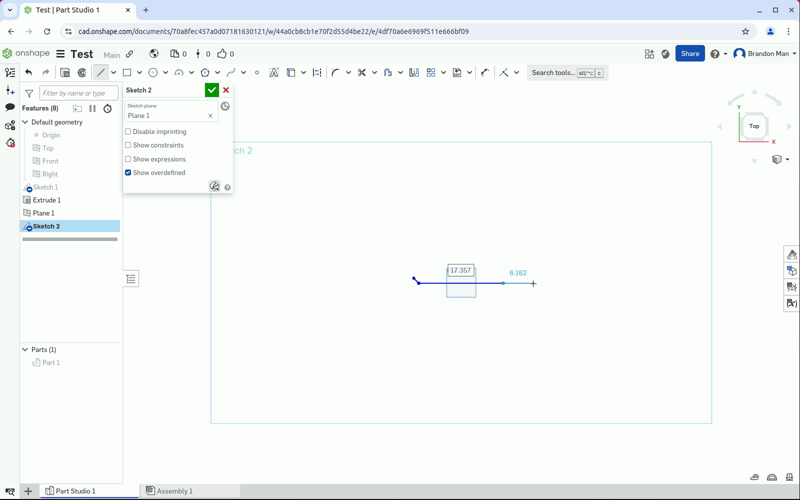
mouse_move(507, 278)
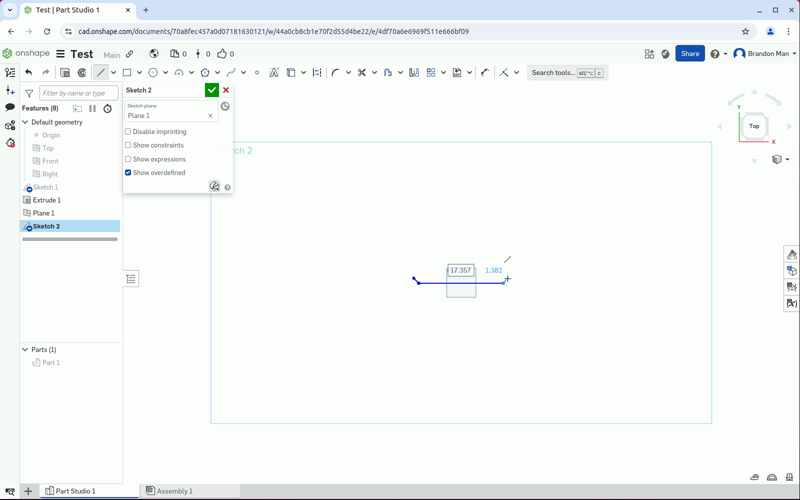
scroll(6)
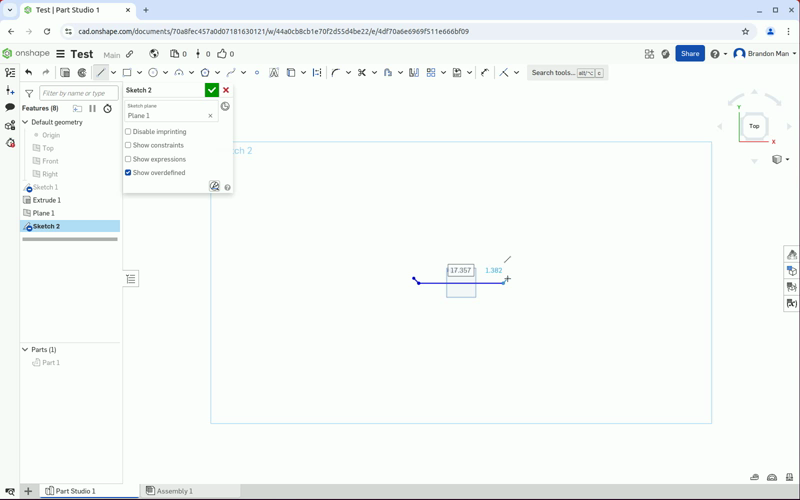
scroll(6)
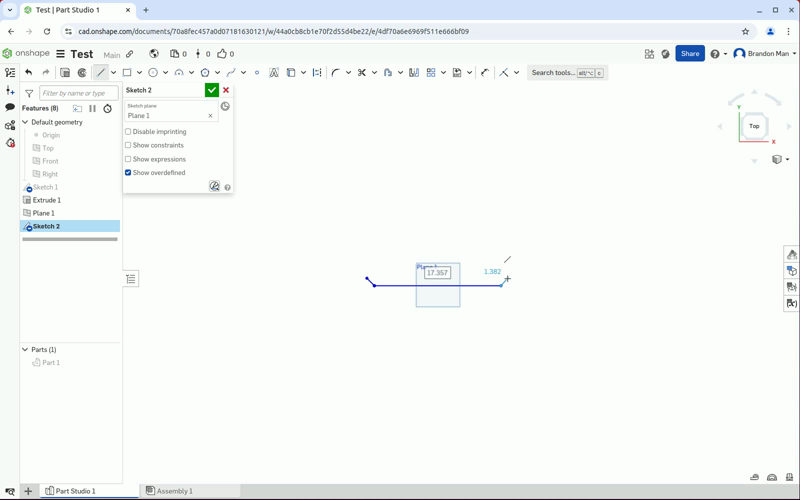
scroll(6)
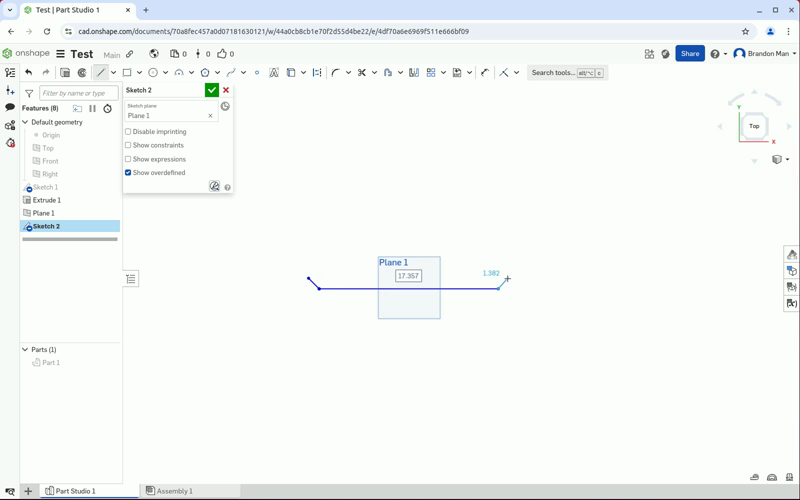
scroll(6)
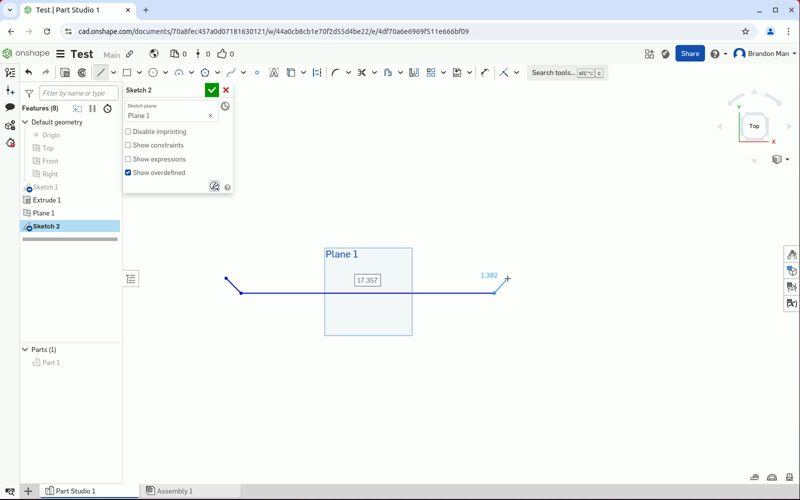
scroll(6)
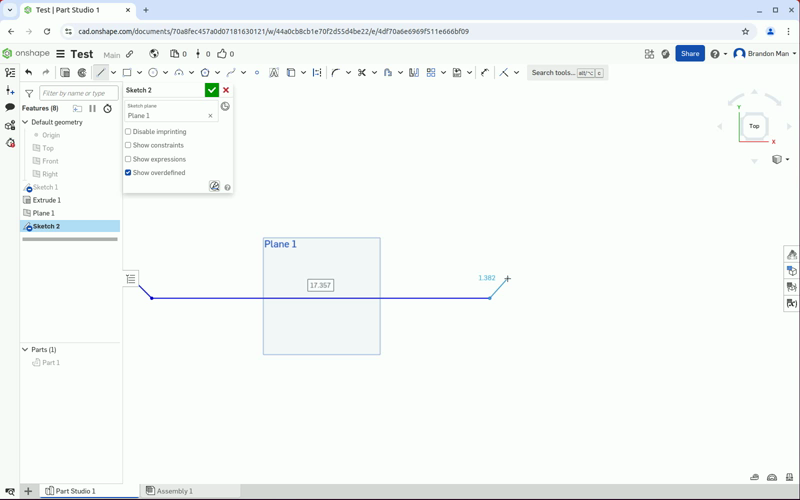
scroll(6)
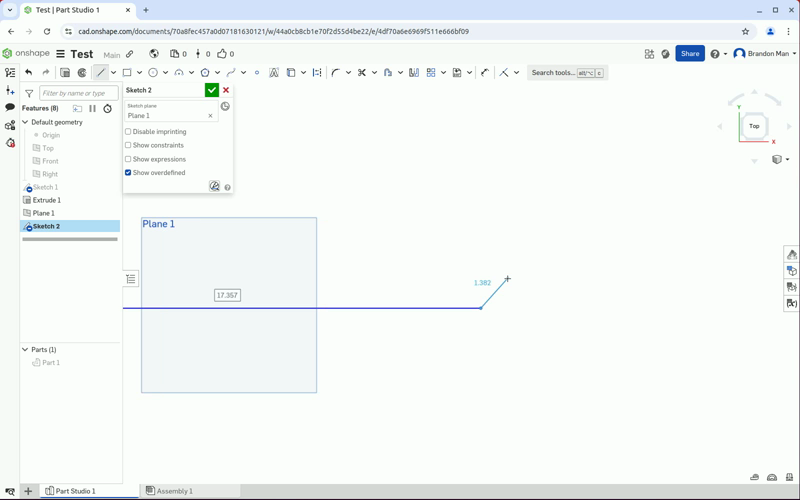
scroll(6)
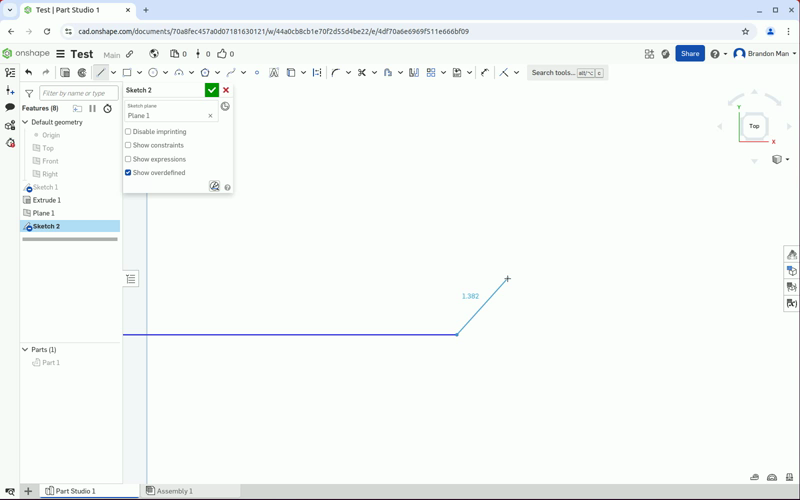
click(507, 278)
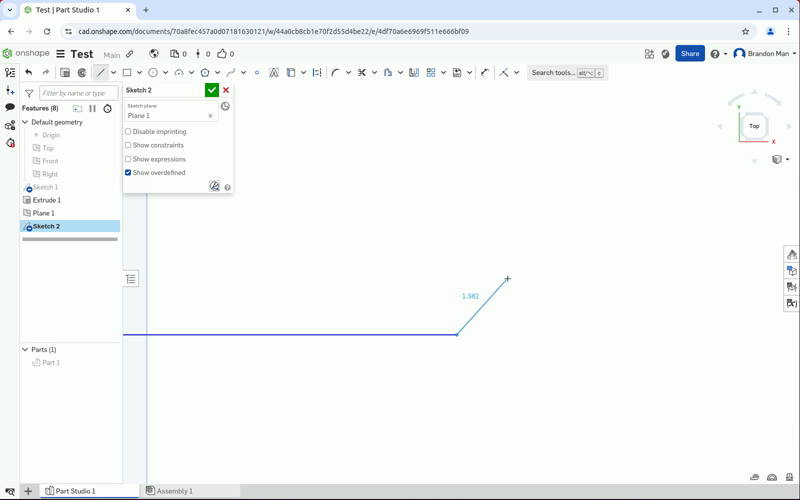
scroll(-6)
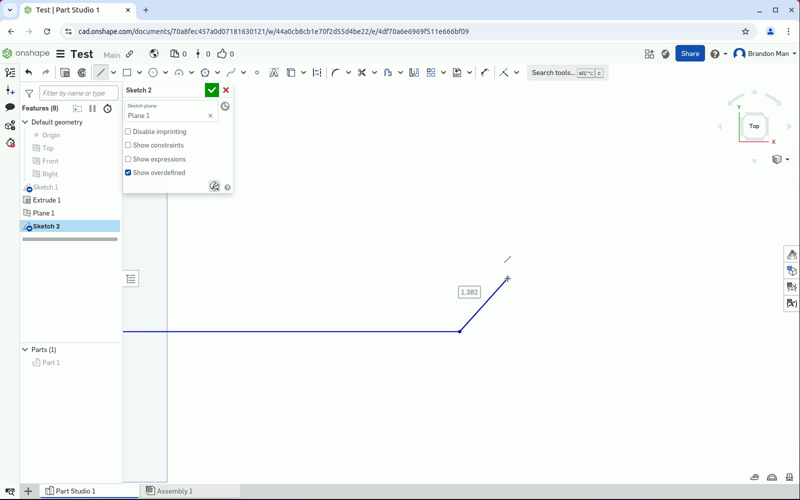
scroll(-6)
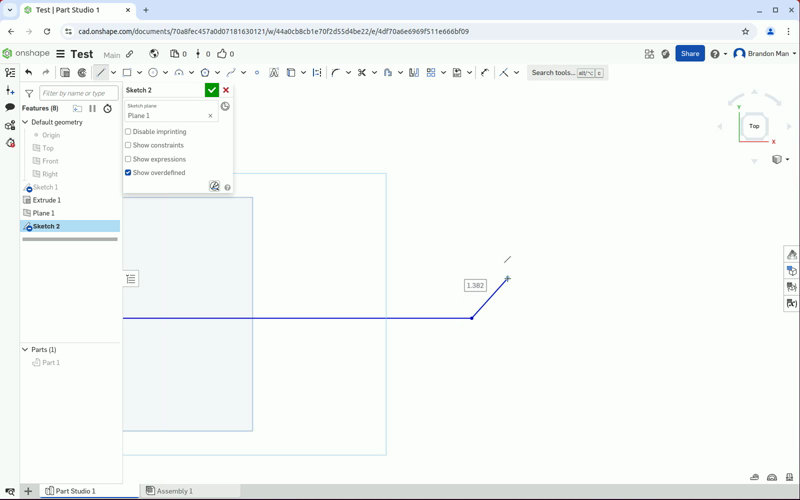
scroll(-6)
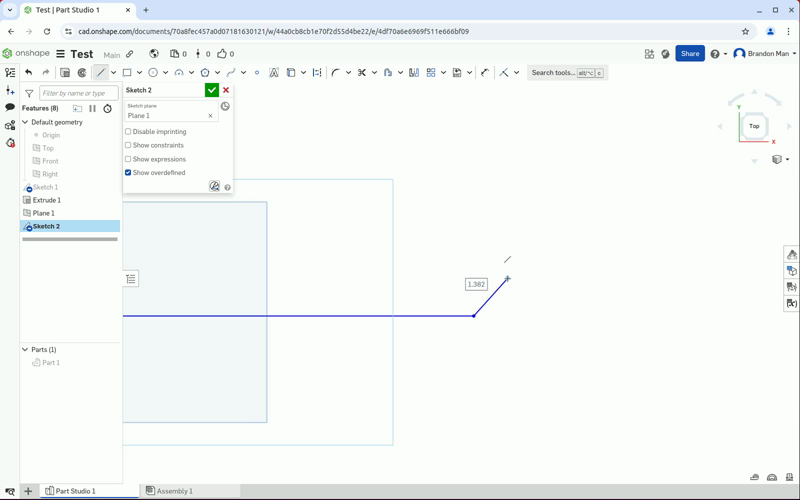
scroll(-6)
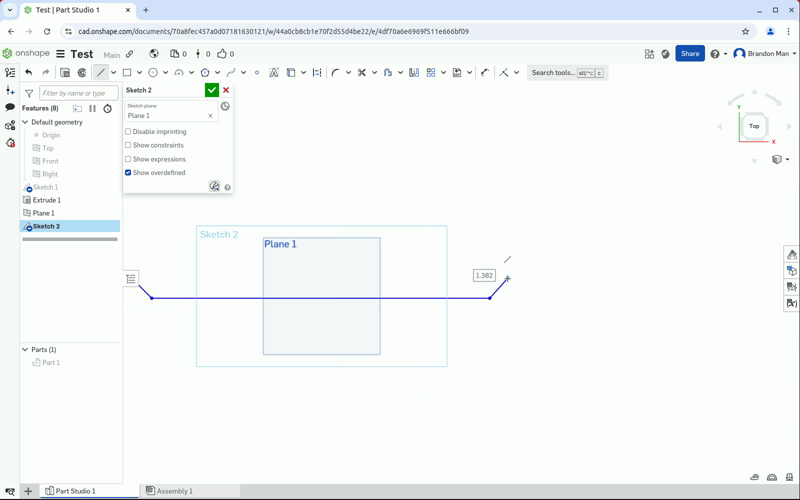
scroll(-6)
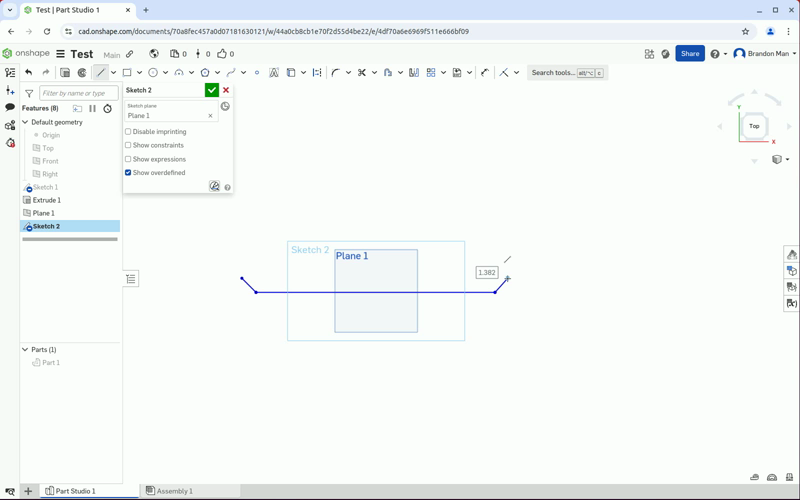
scroll(-6)
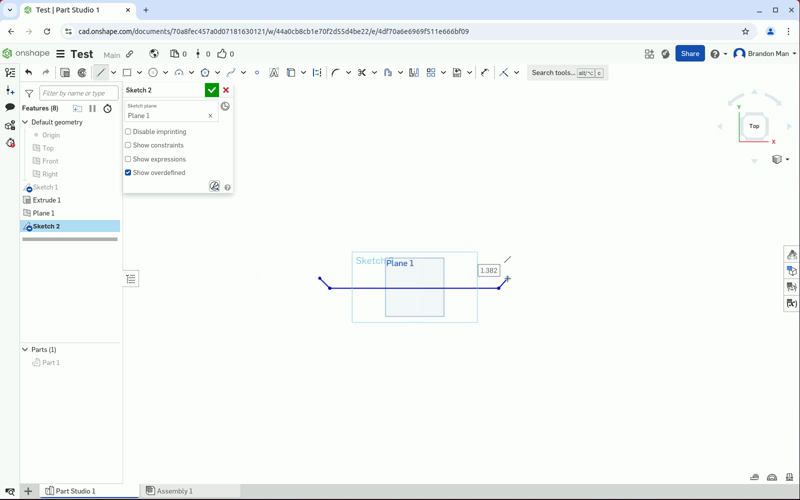
scroll(-6)
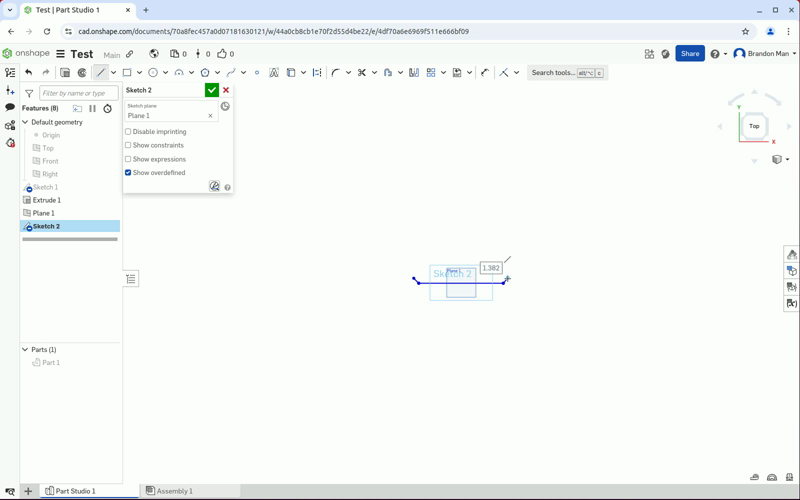
key_up(shift)
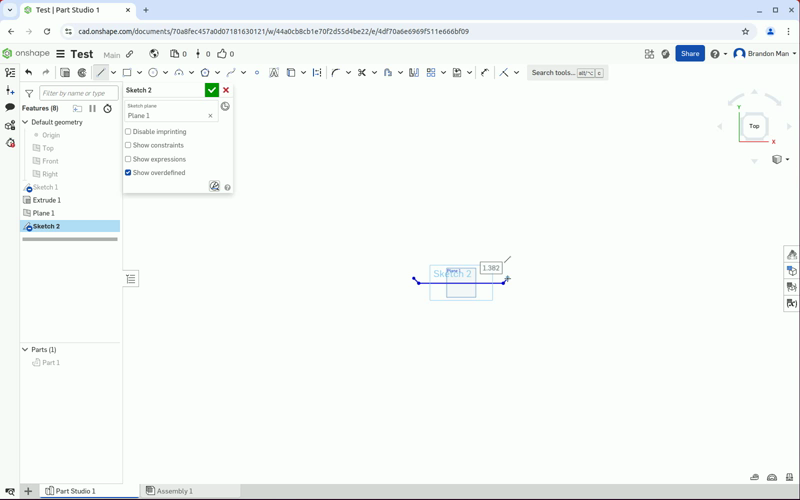
key_down(shift)
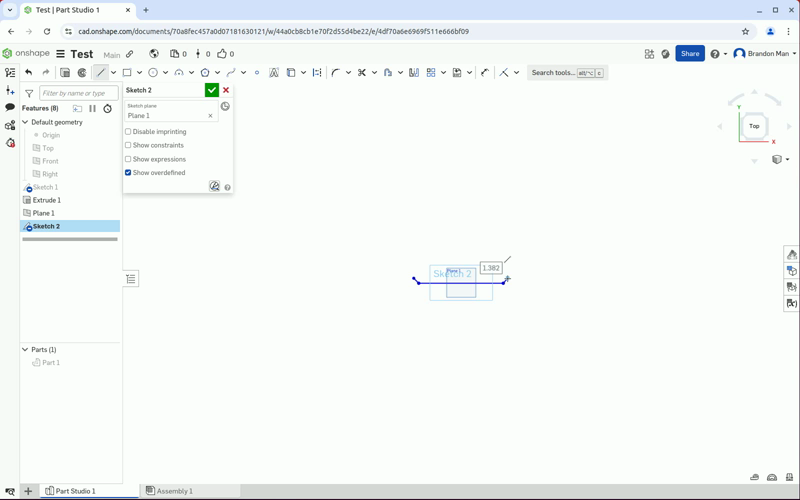
mouse_move(537, 278)
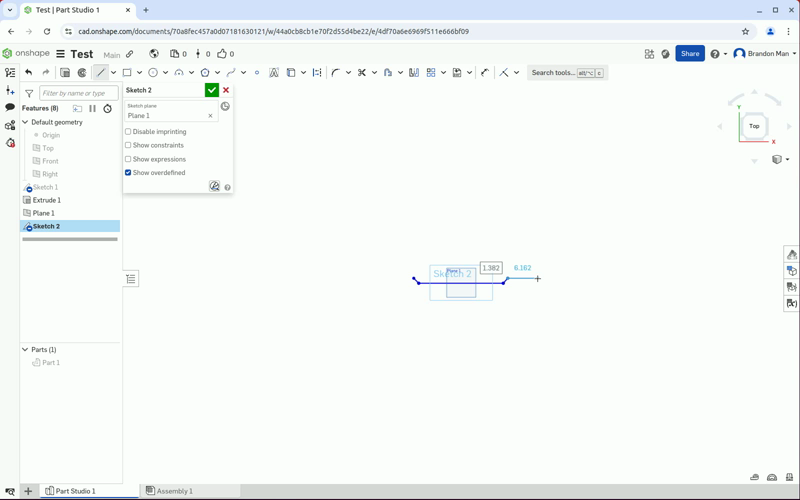
mouse_move(507, 273)
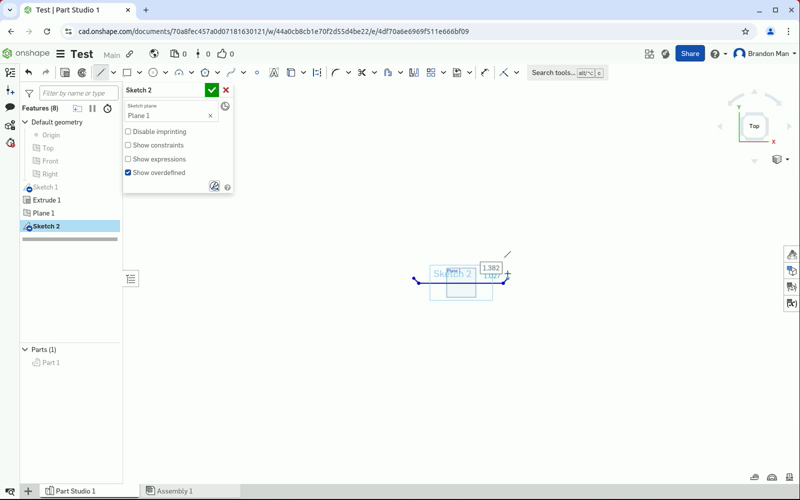
scroll(6)
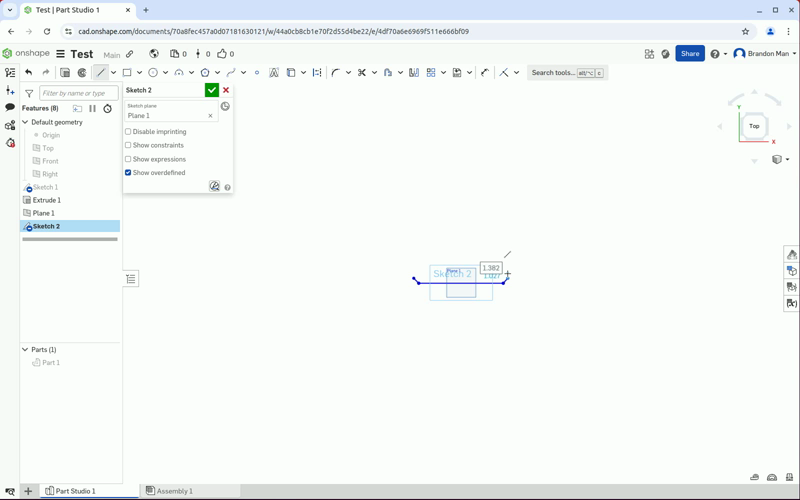
scroll(6)
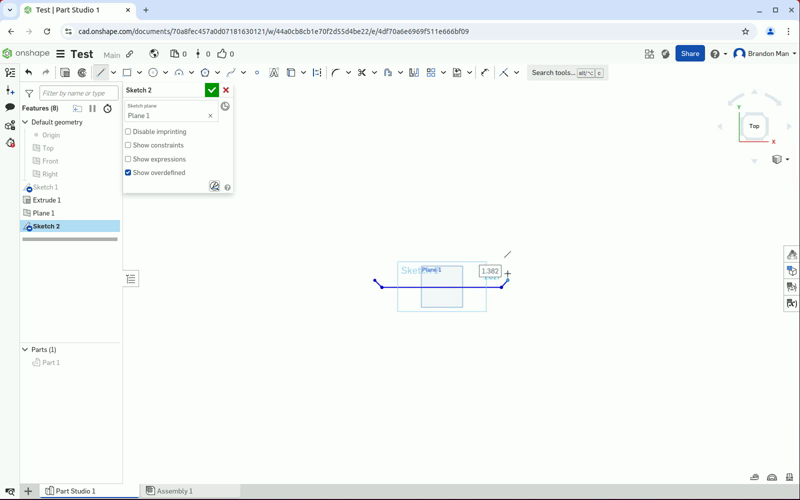
scroll(6)
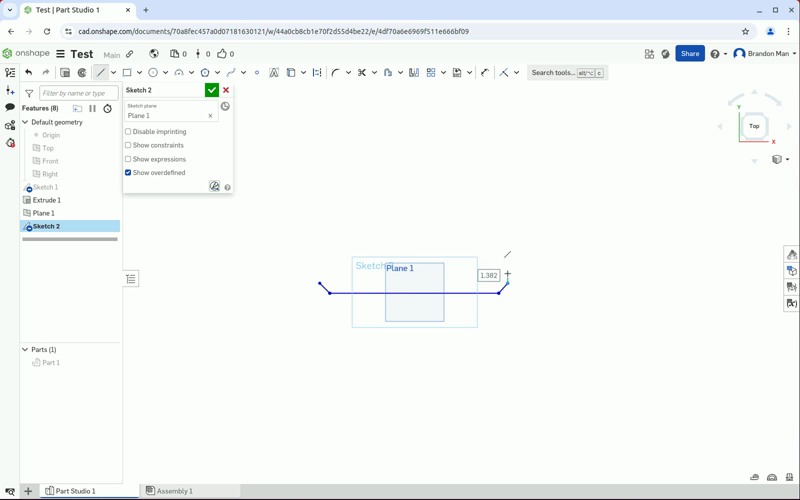
scroll(6)
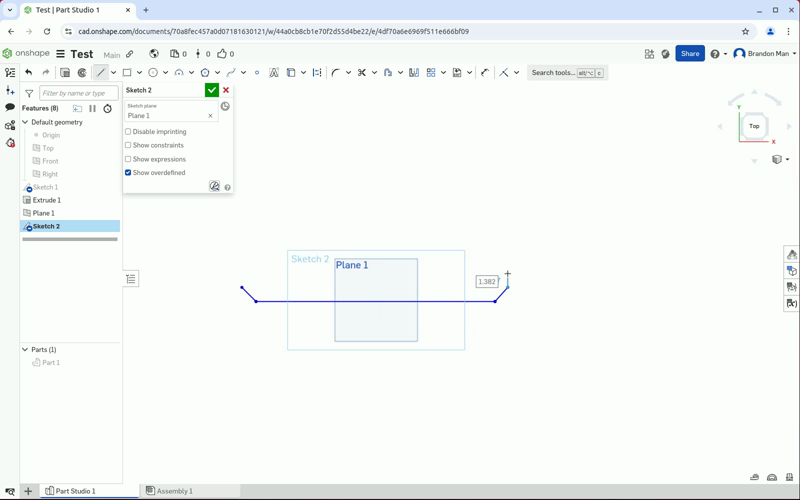
scroll(6)
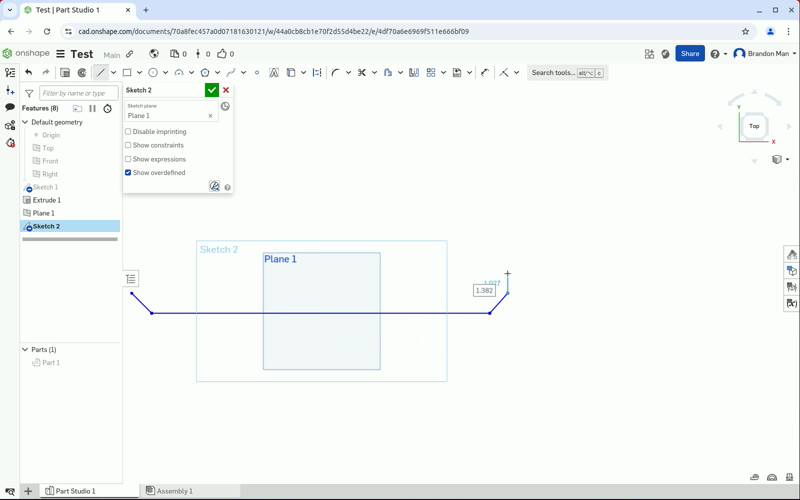
scroll(6)
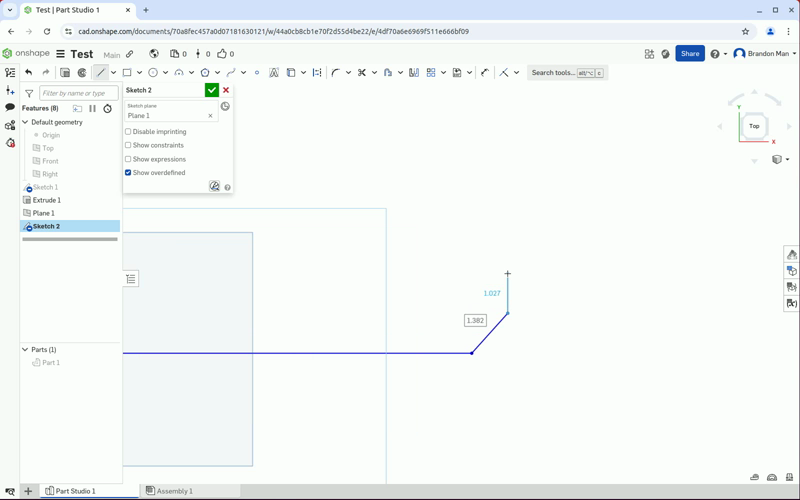
scroll(6)
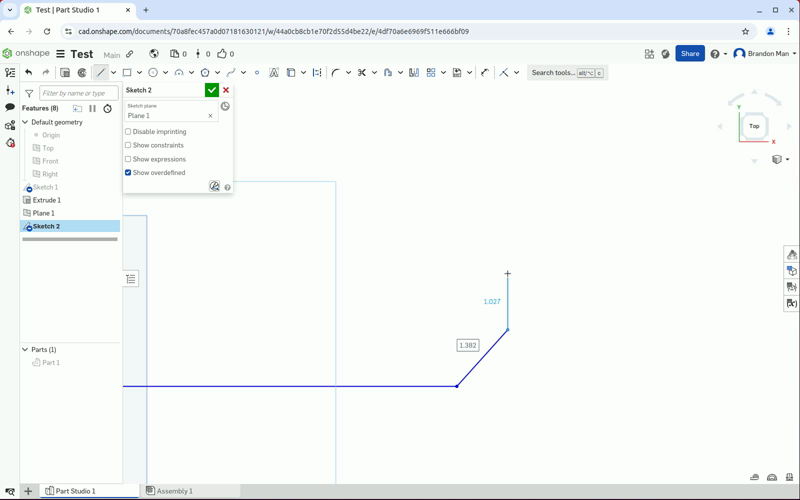
click(507, 273)
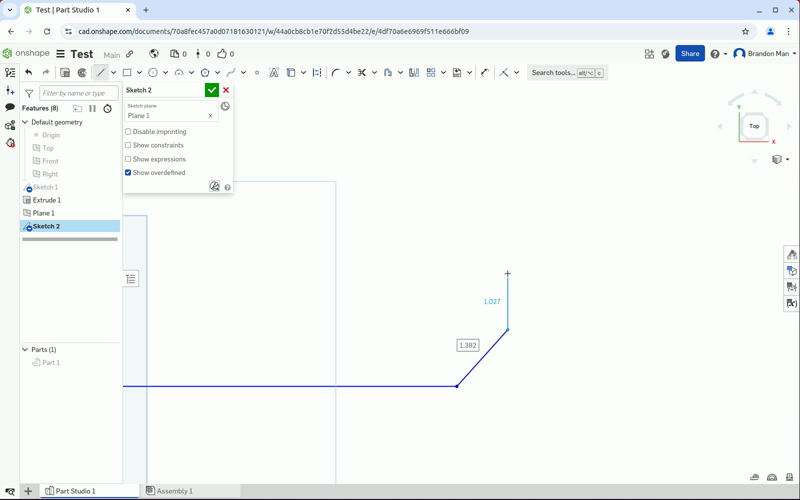
scroll(-6)
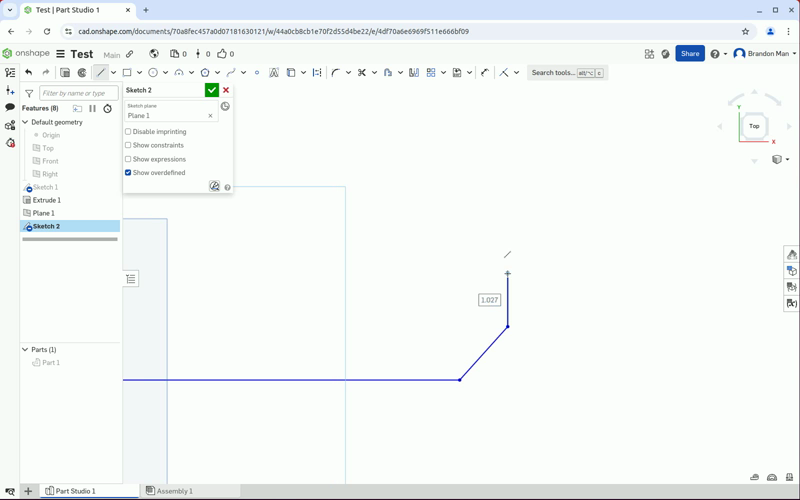
scroll(-6)
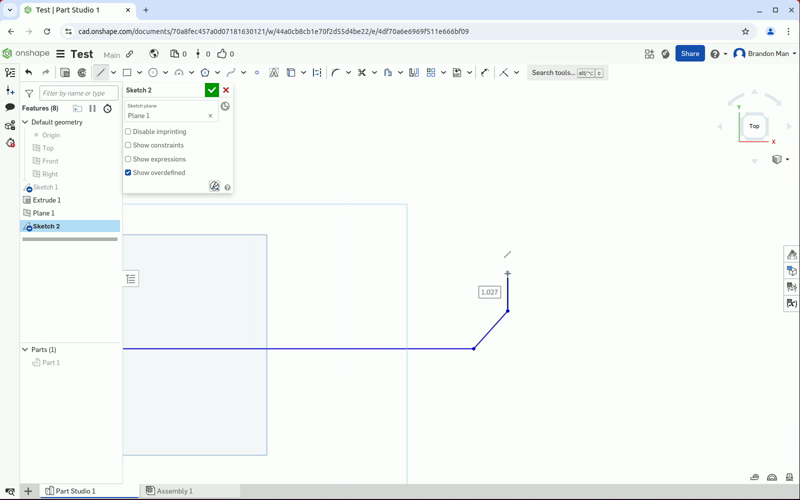
scroll(-6)
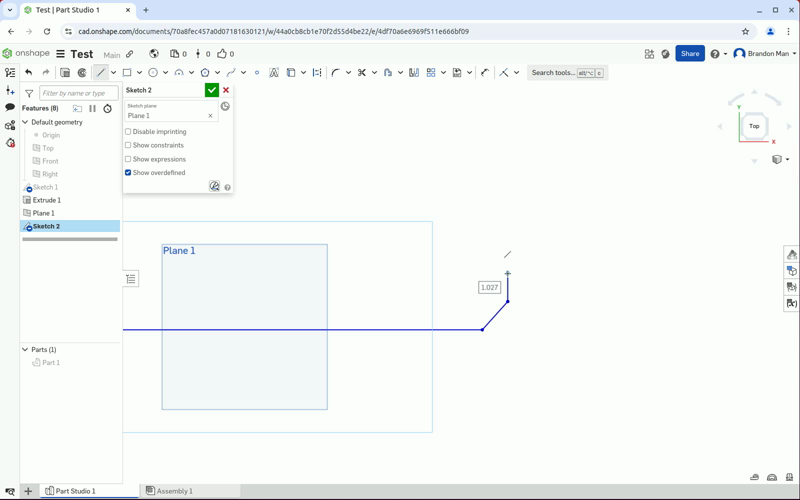
scroll(-6)
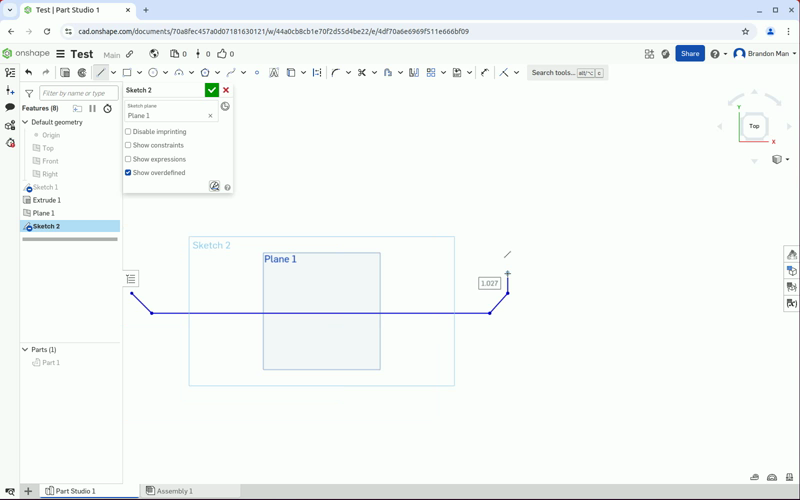
scroll(-6)
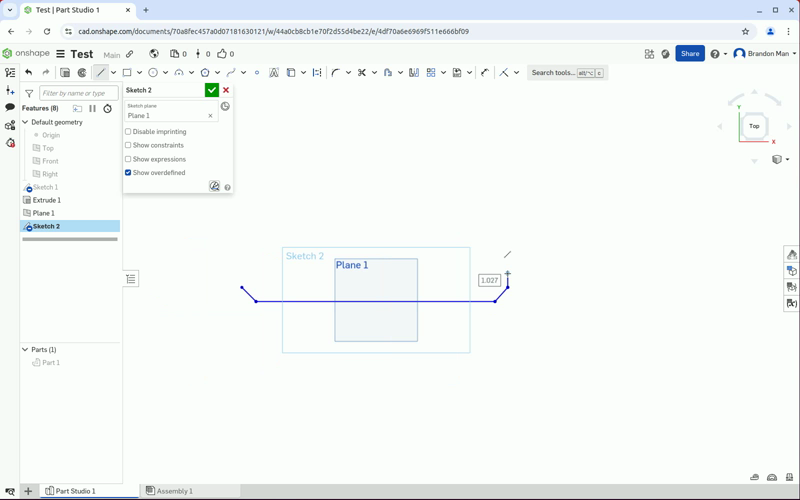
scroll(-6)
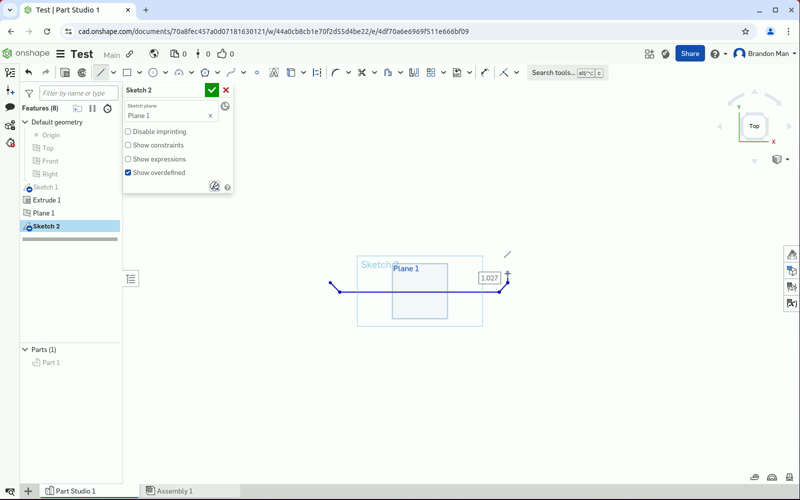
scroll(-6)
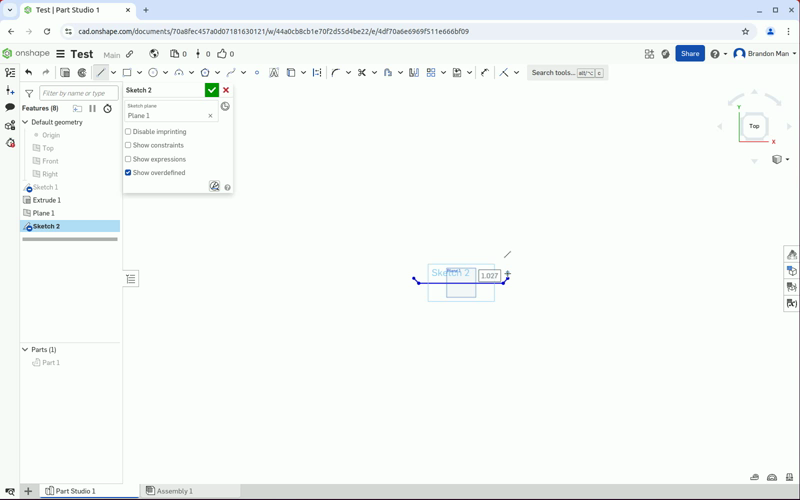
key_up(shift)
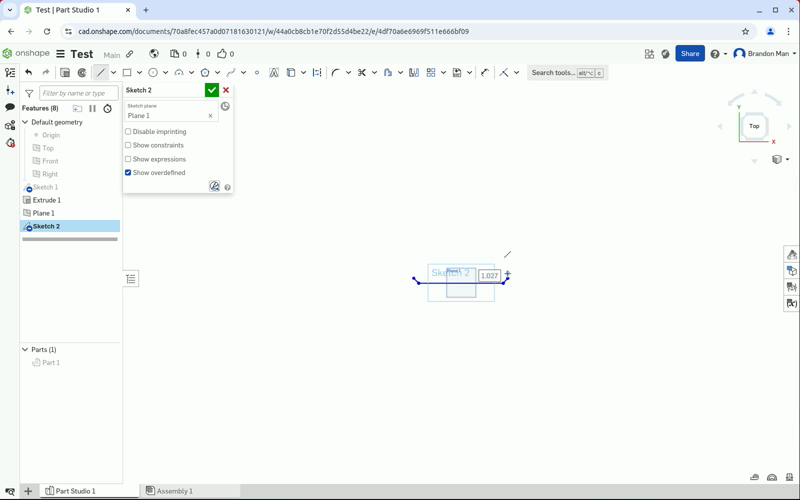
key_down(shift)
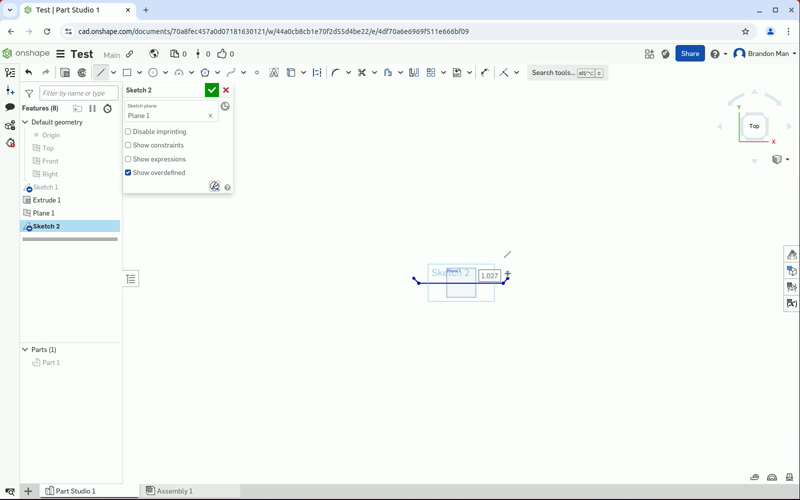
mouse_move(413, 273)
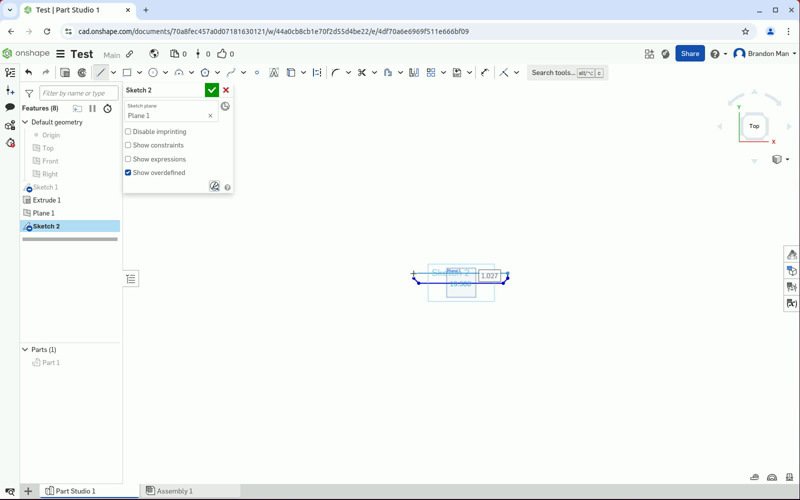
click(413, 273)
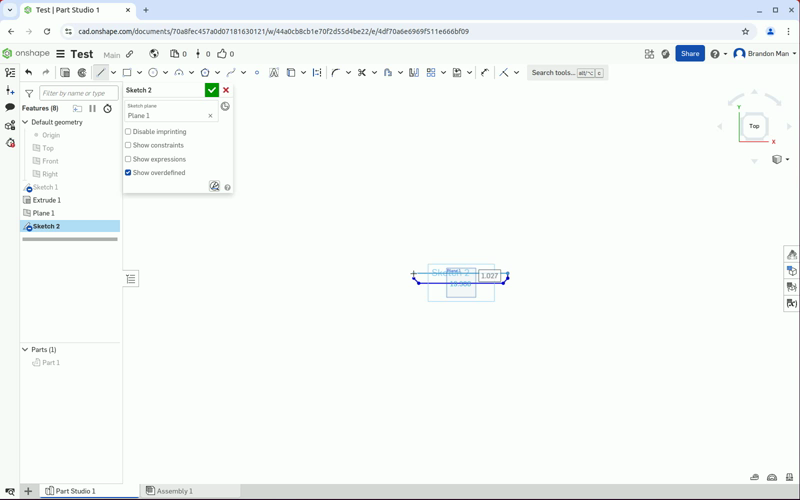
key_up(shift)
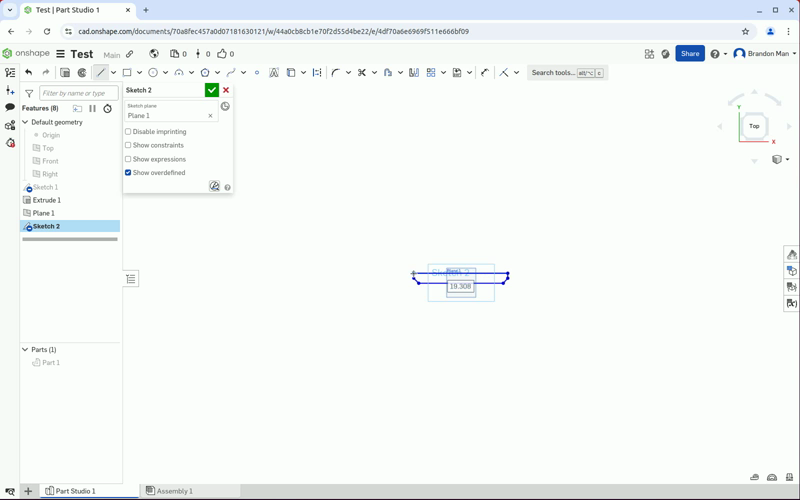
mouse_move(444, 273)
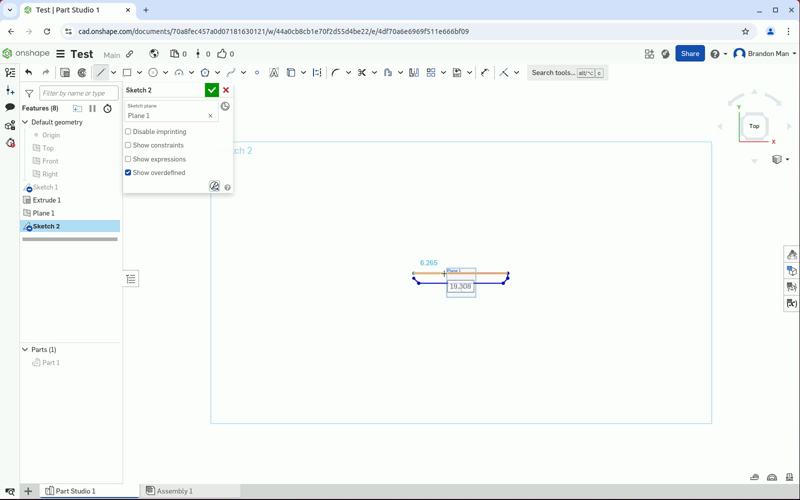
key_down(shift)
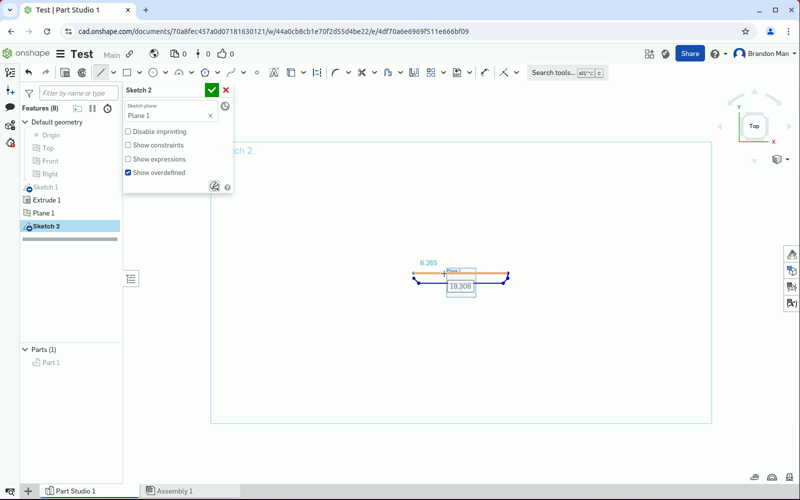
mouse_move(413, 278)
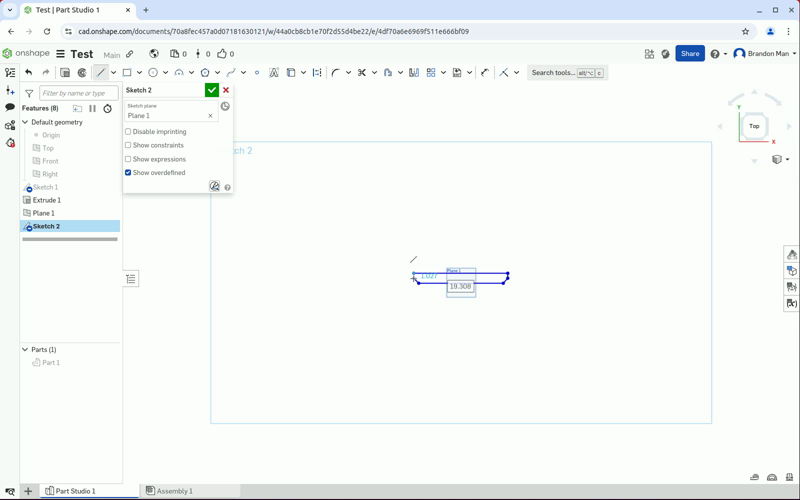
scroll(6)
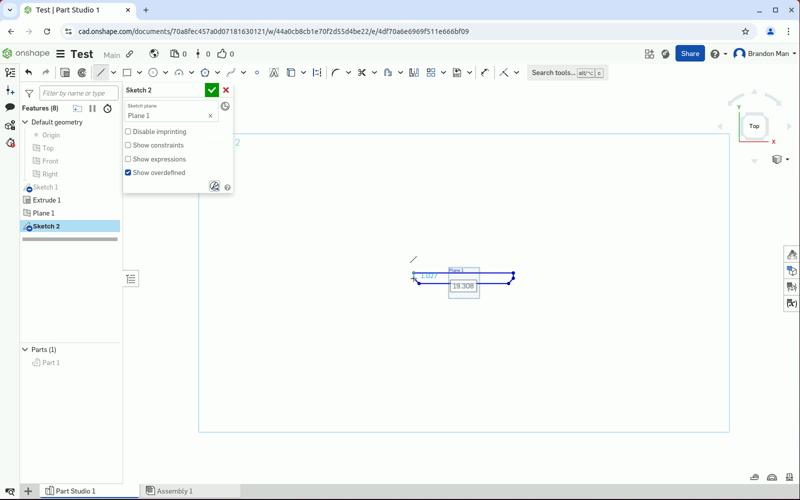
scroll(6)
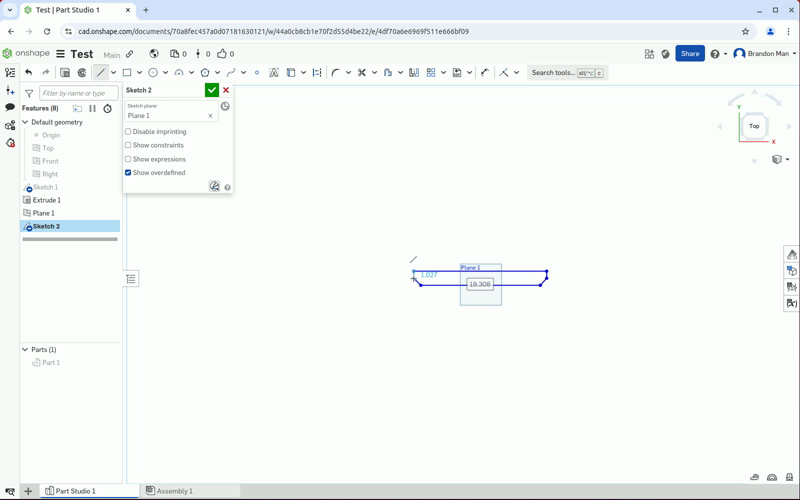
scroll(6)
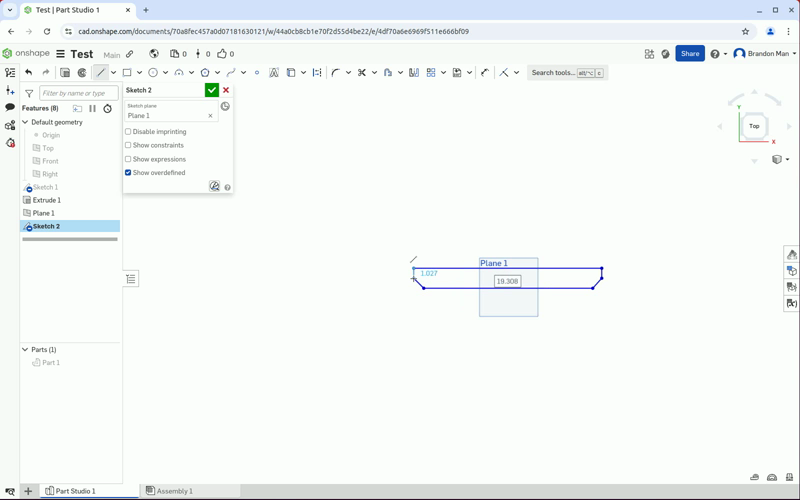
scroll(6)
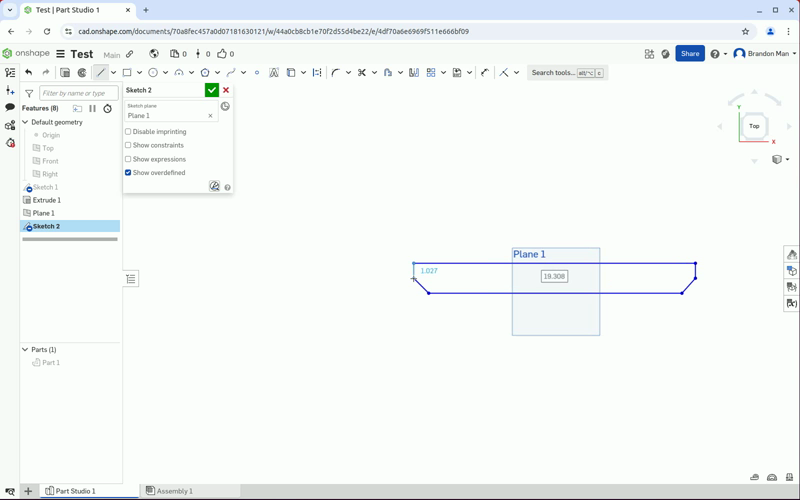
scroll(6)
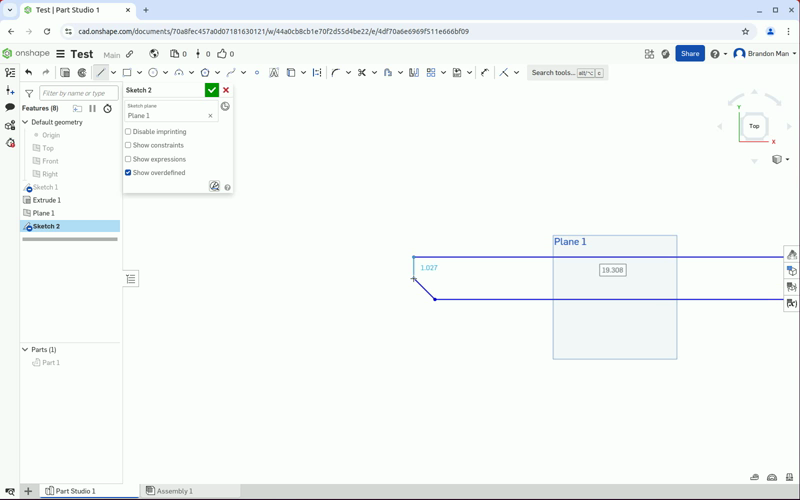
scroll(6)
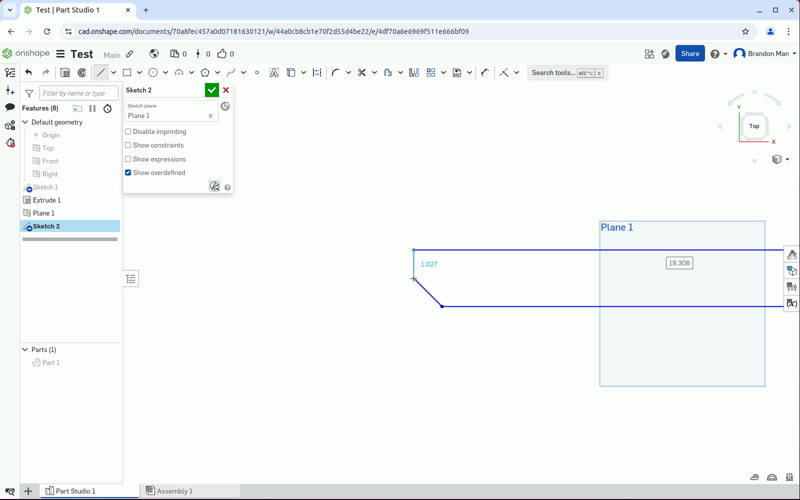
scroll(6)
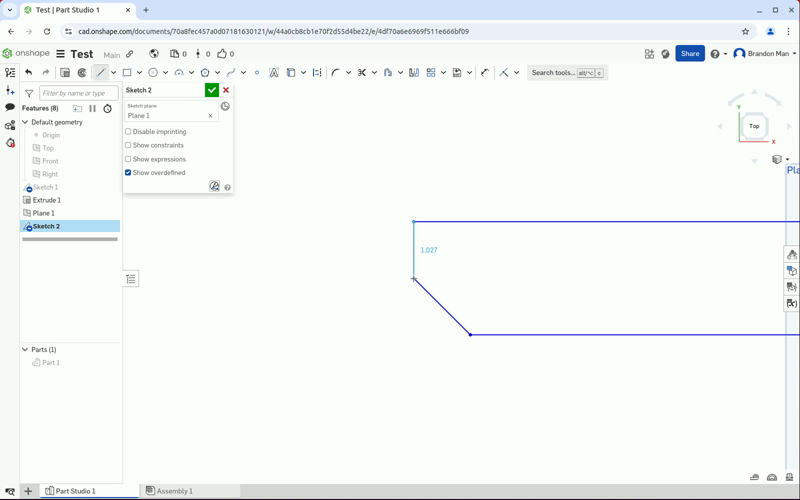
key_up(shift)
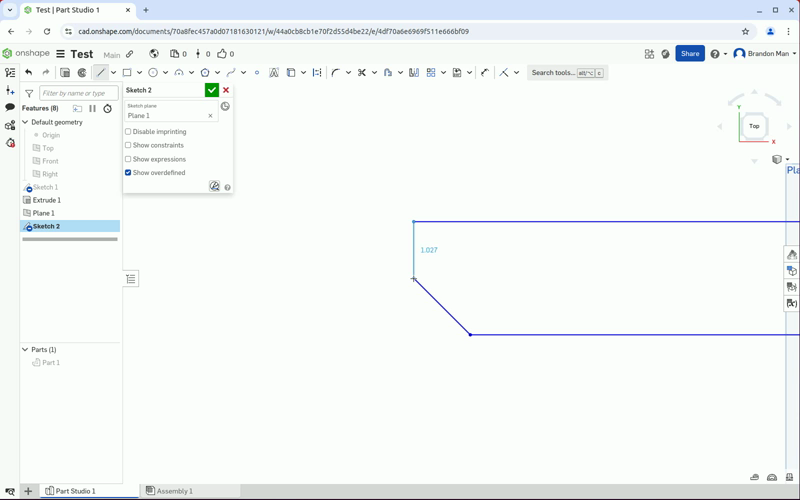
click(413, 278)
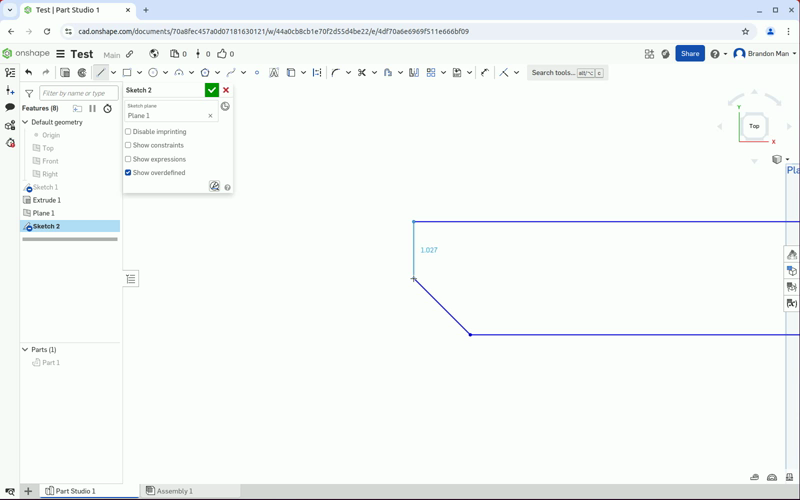
scroll(-6)
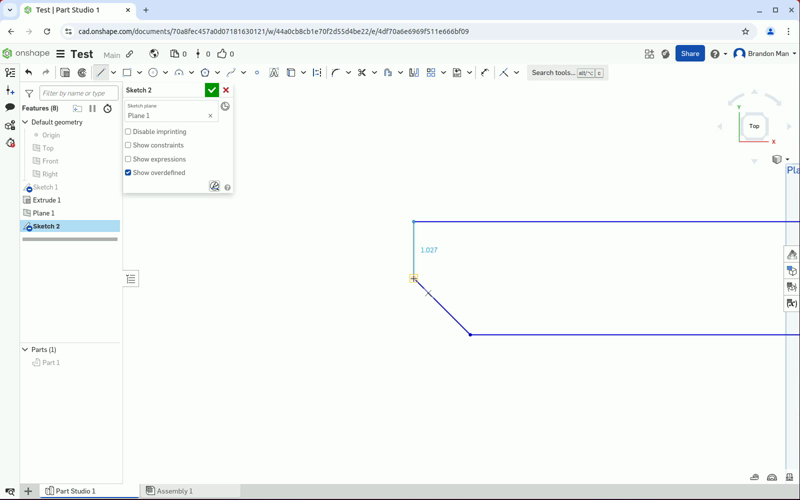
scroll(-6)
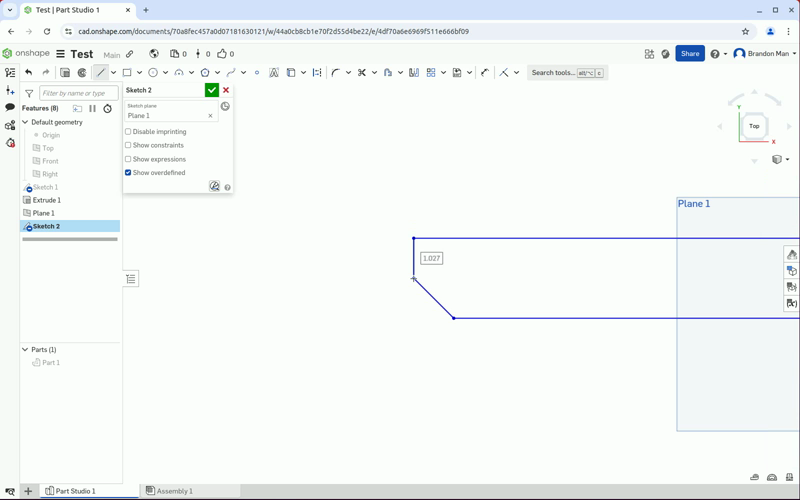
scroll(-6)
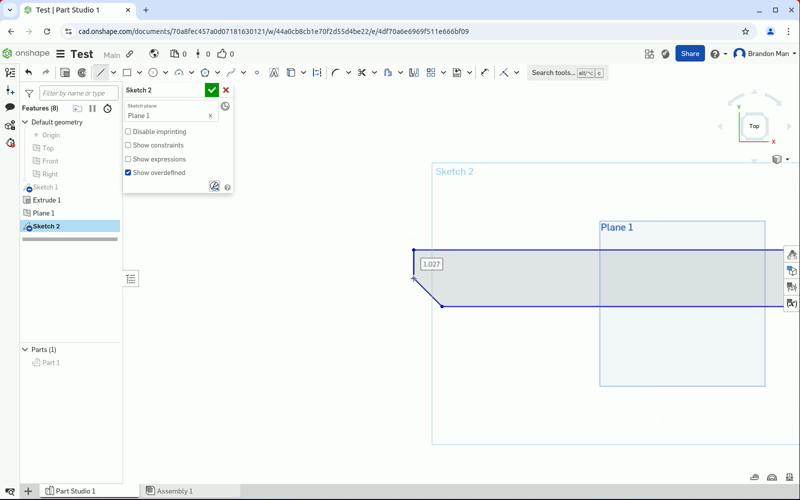
scroll(-6)
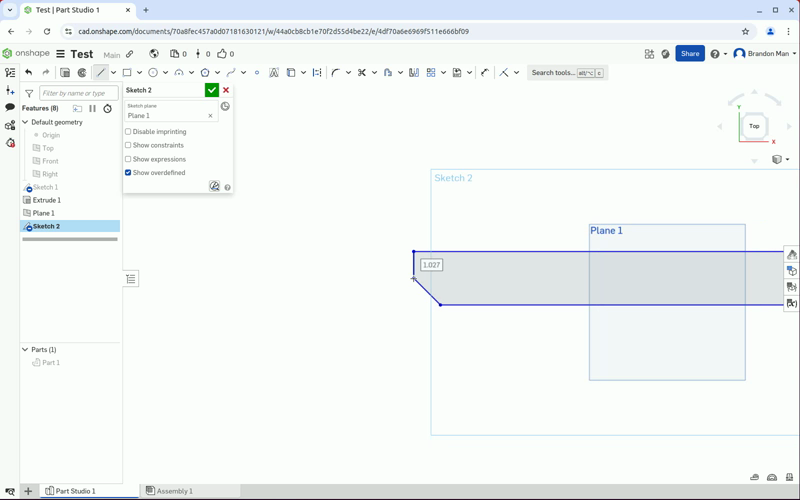
scroll(-6)
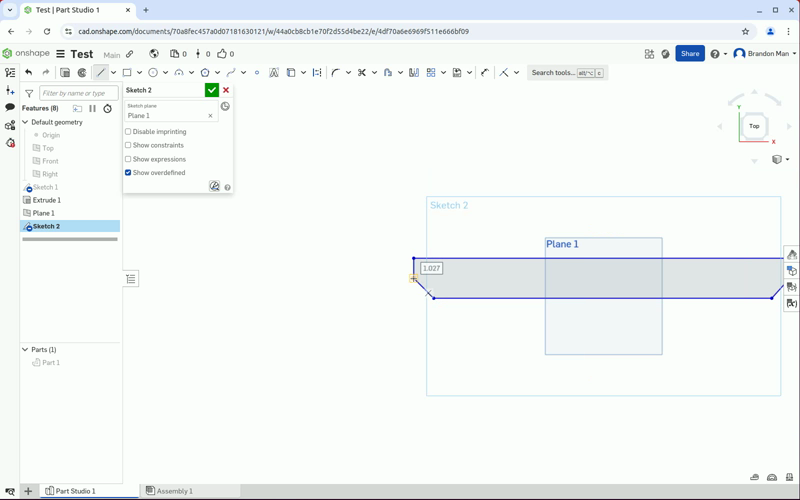
scroll(-6)
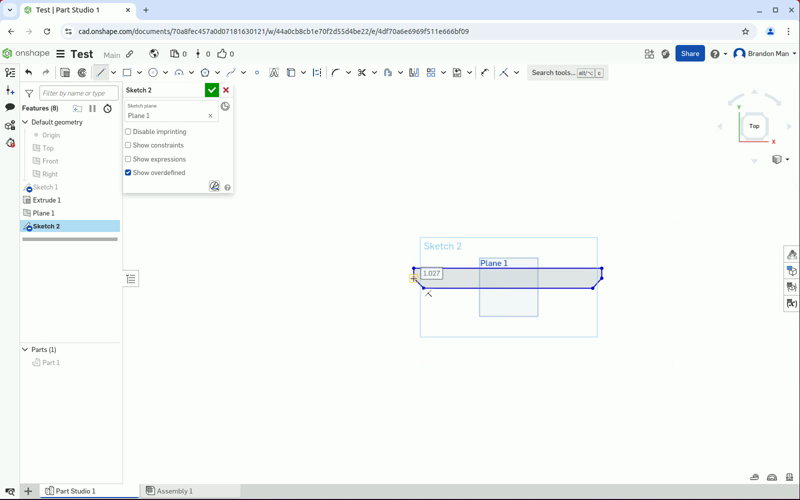
scroll(-6)
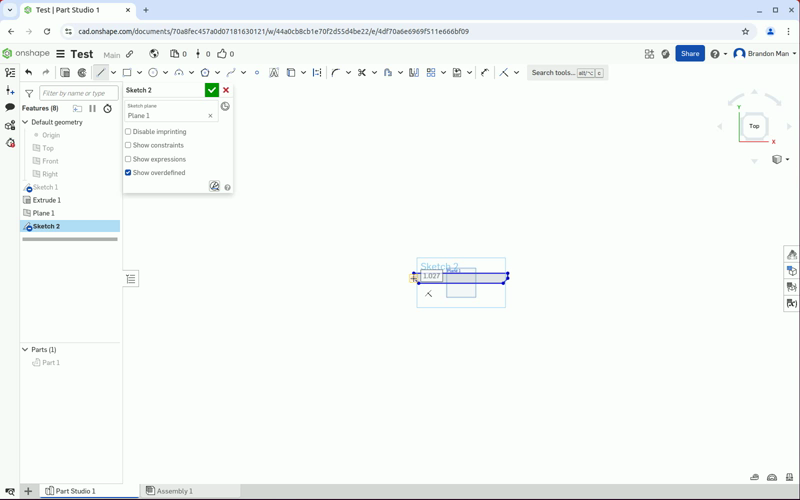
key(esc)
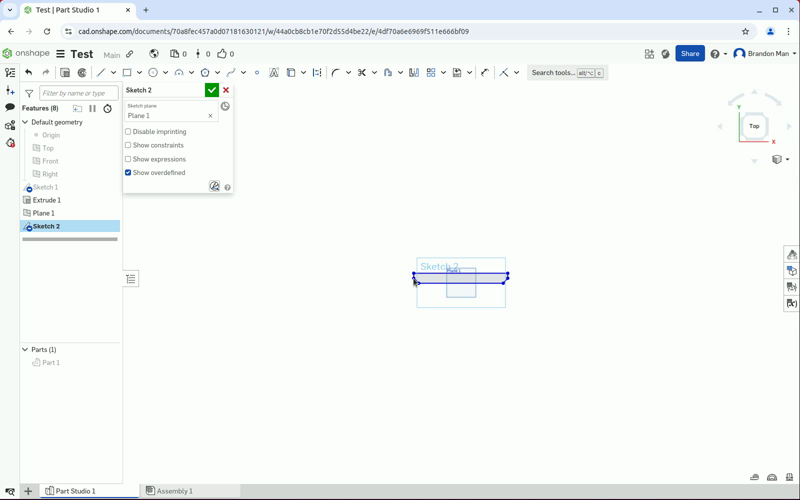
mouse_move(447, 280)
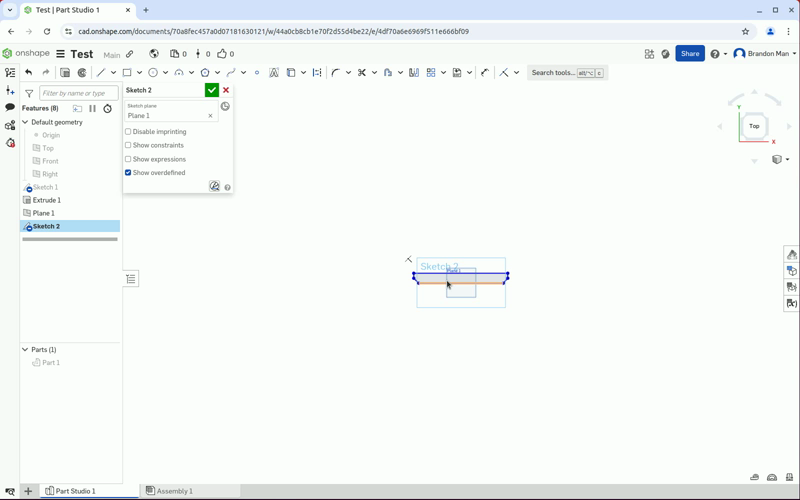
scroll(6)
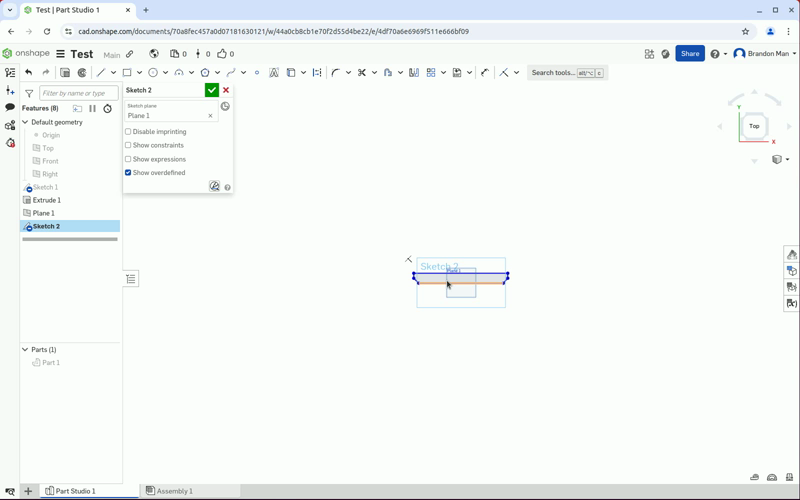
scroll(6)
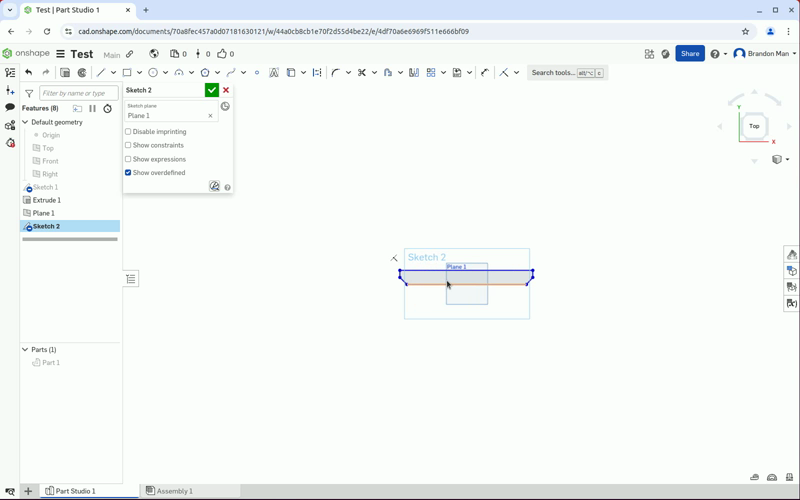
scroll(6)
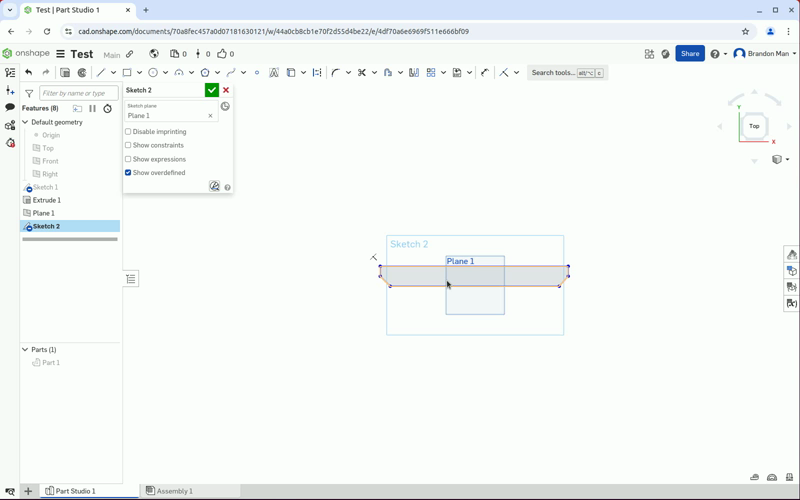
scroll(6)
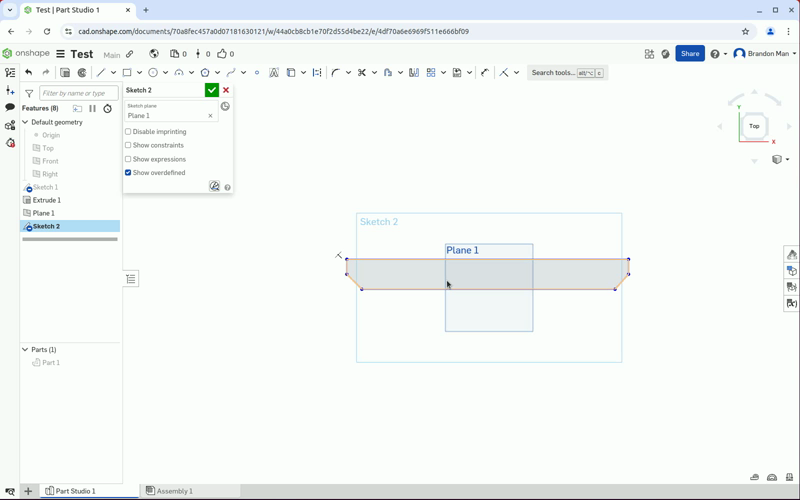
scroll(6)
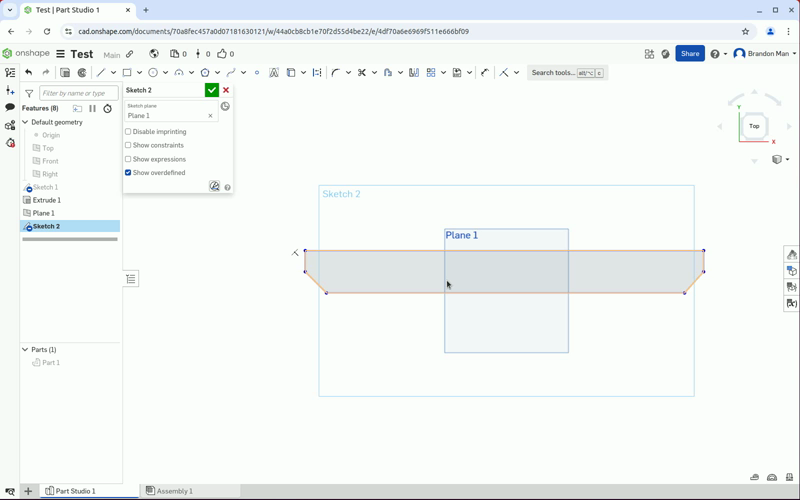
scroll(6)
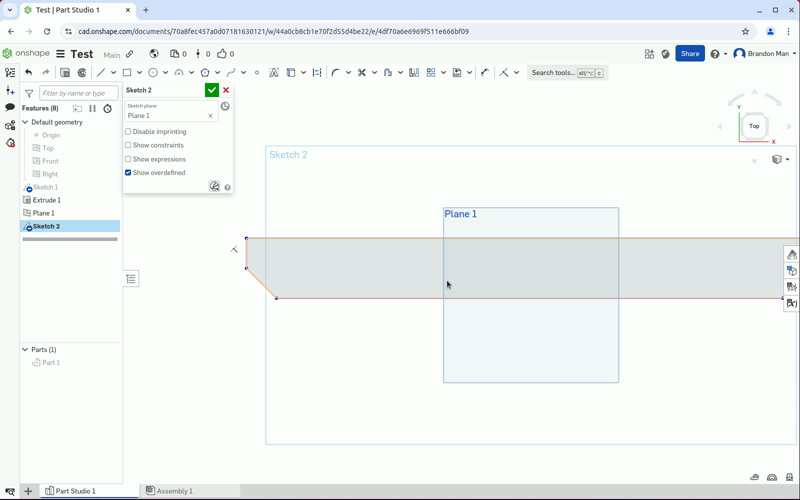
scroll(6)
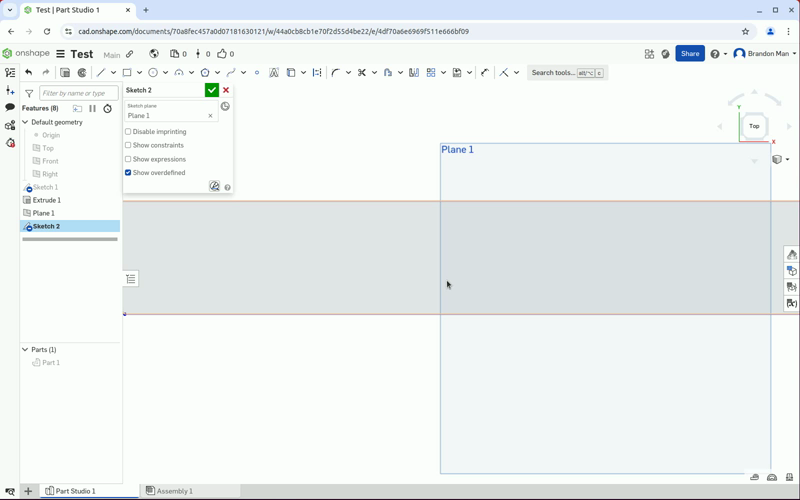
click(447, 280)
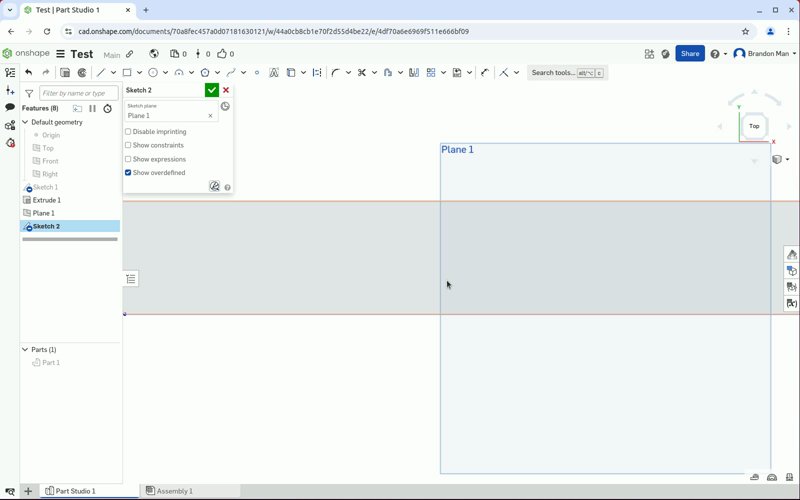
scroll(-6)
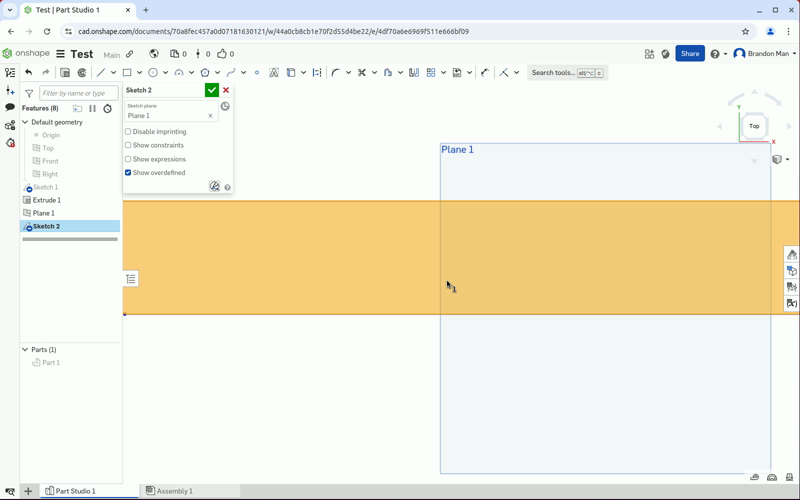
scroll(-6)
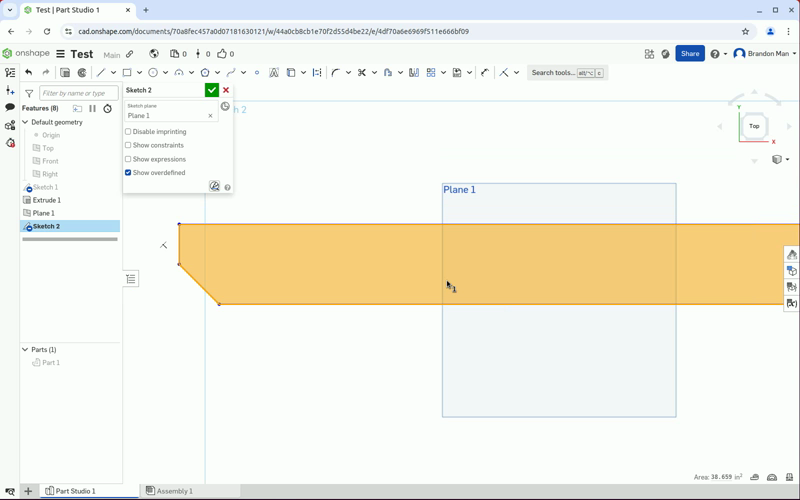
scroll(-6)
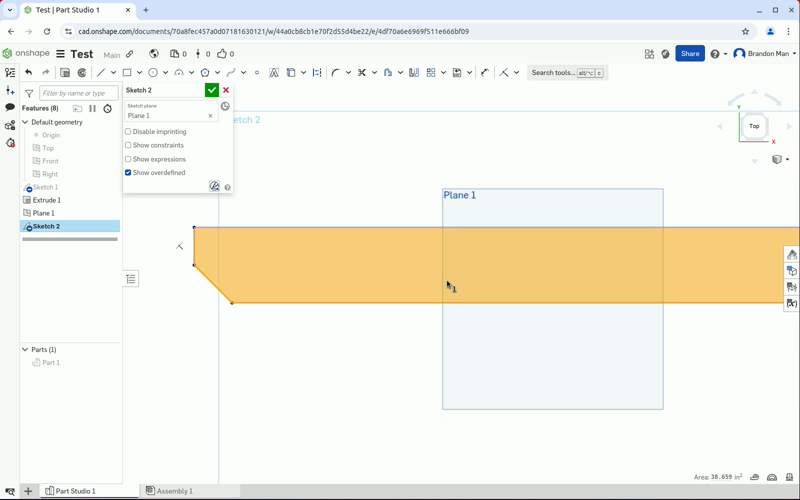
scroll(-6)
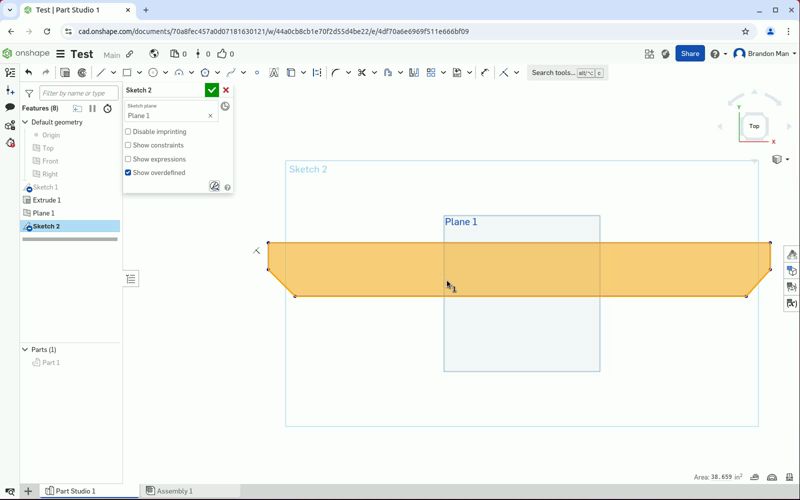
scroll(-6)
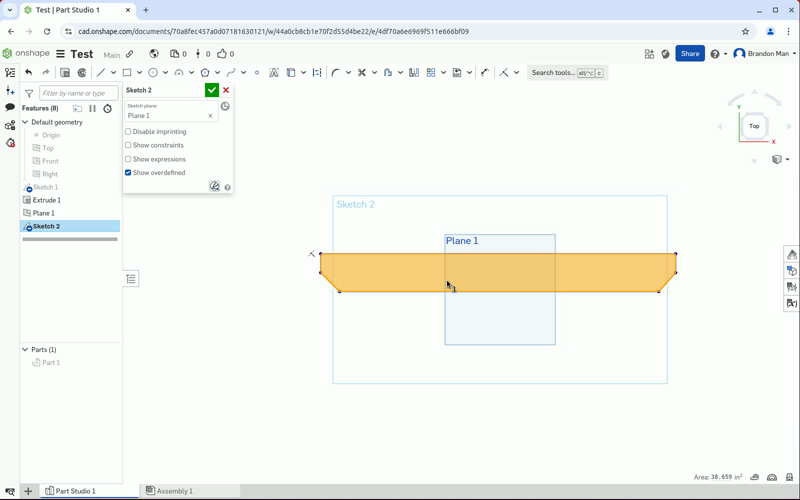
scroll(-6)
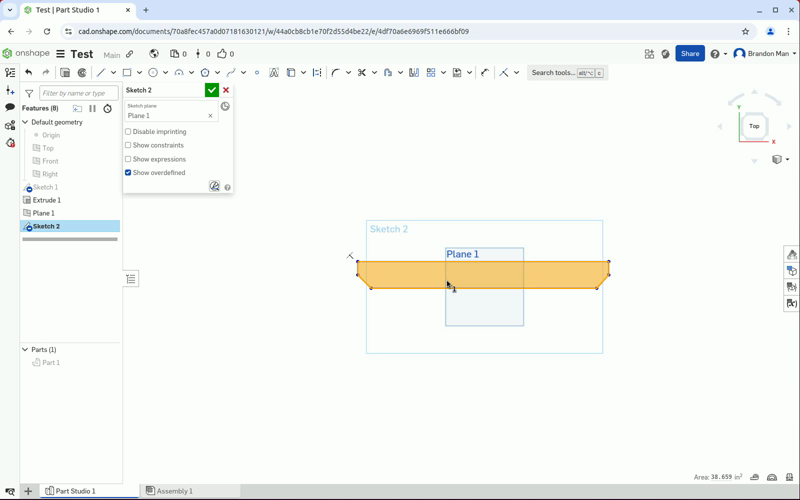
scroll(-6)
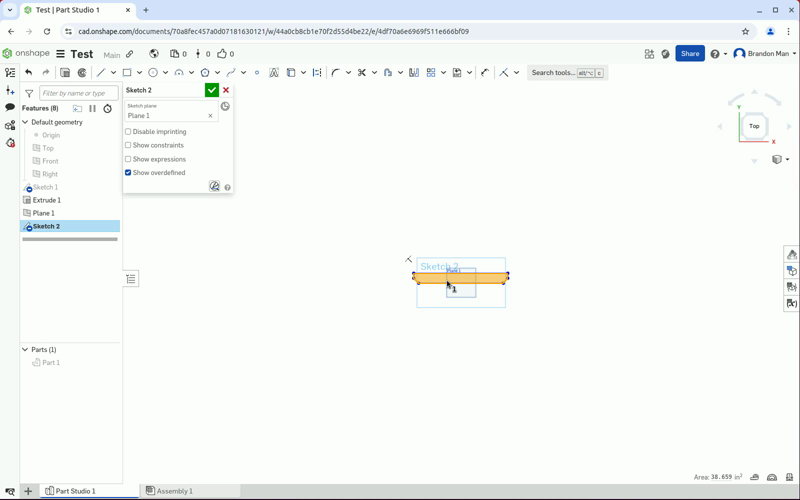
mouse_move(73, 352)
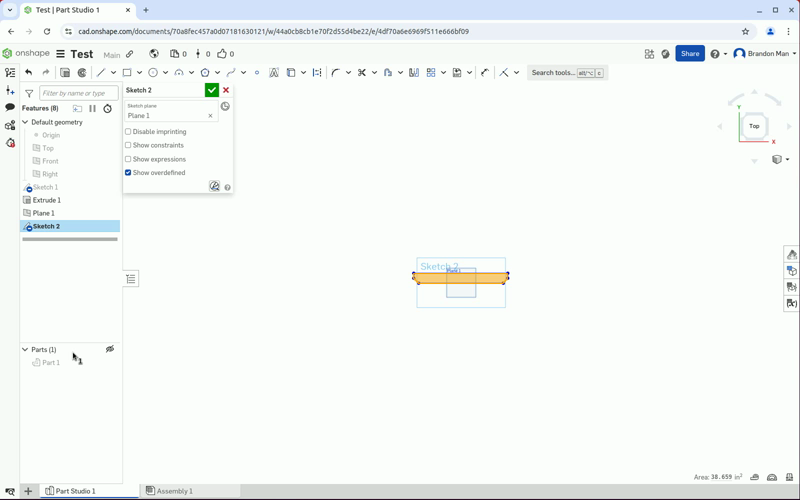
key(shift+y)
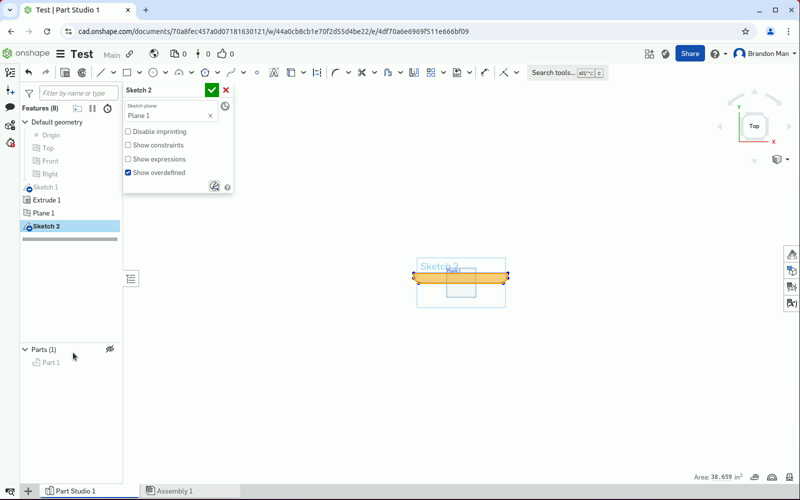
key(shift+e)
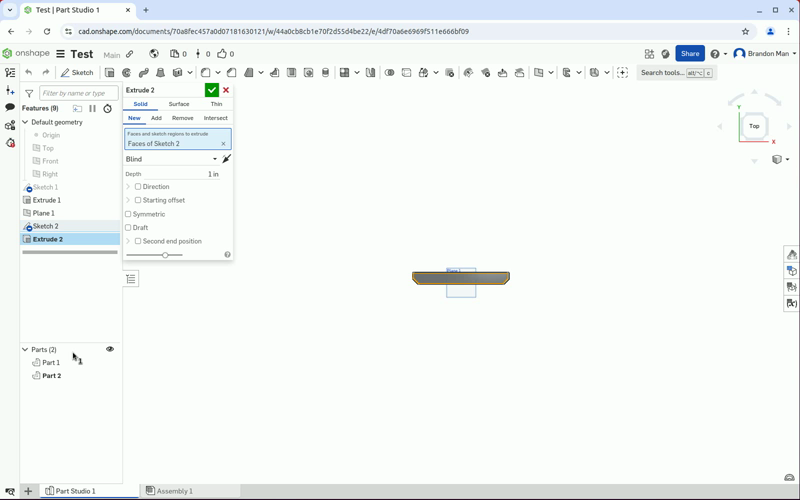
mouse_move(143, 106)
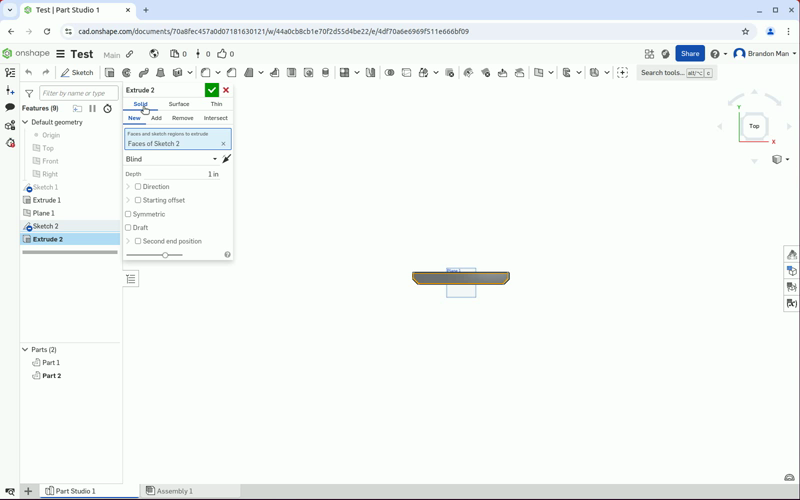
click(143, 106)
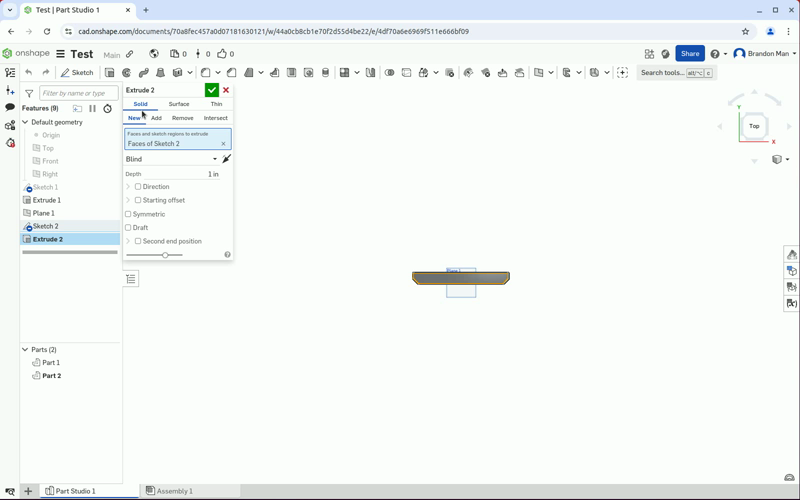
mouse_move(137, 120)
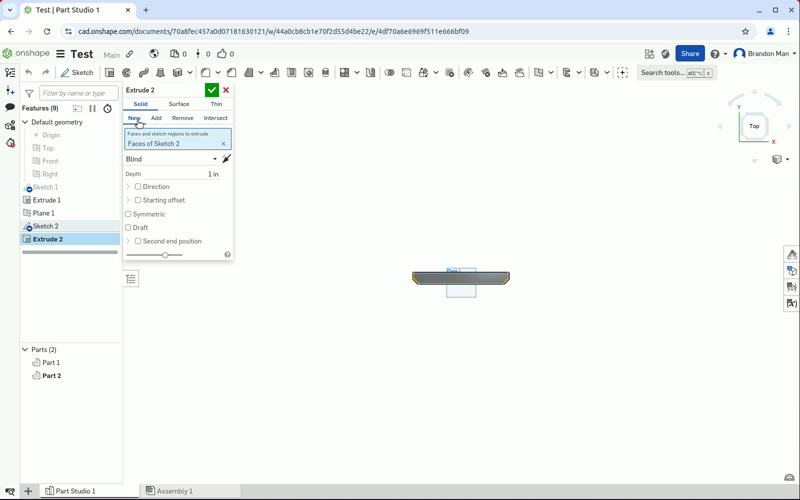
click(137, 120)
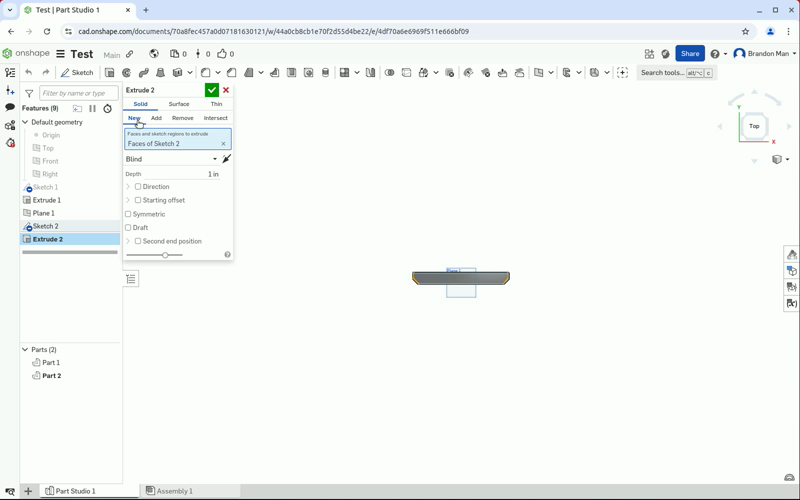
key(tab, 4)
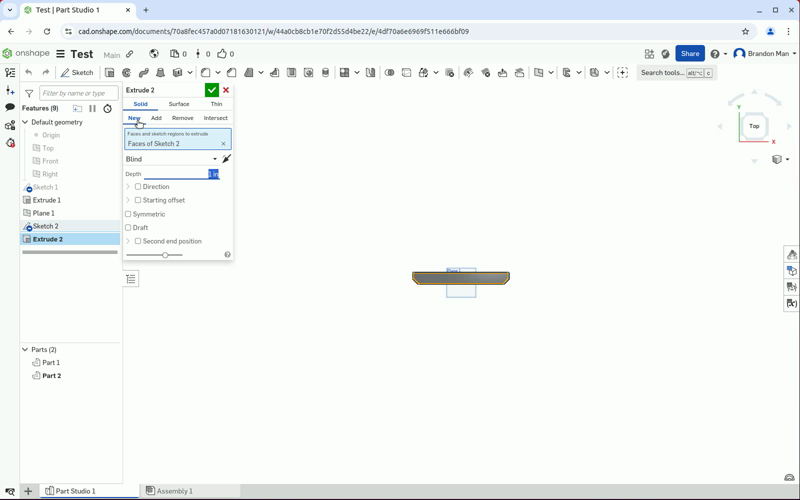
text(0.481)
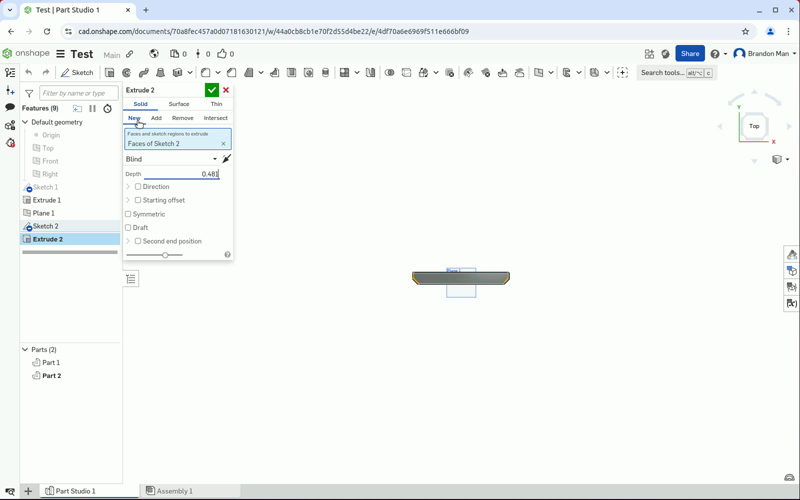
key(enter)
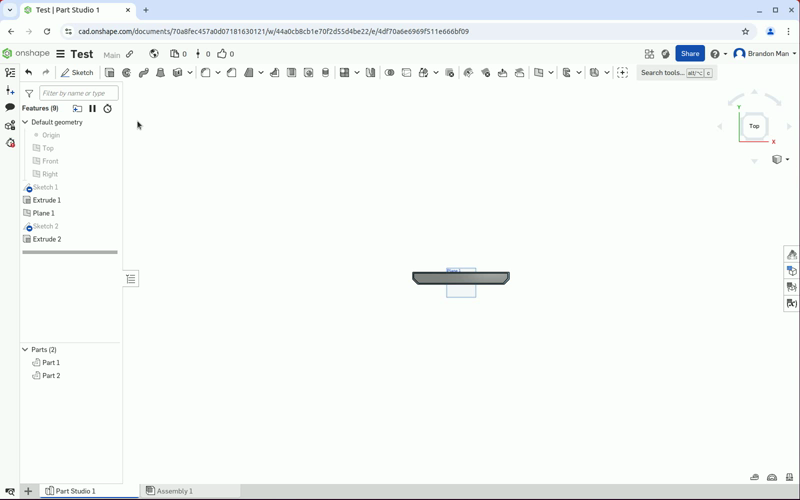
key(shift+h)
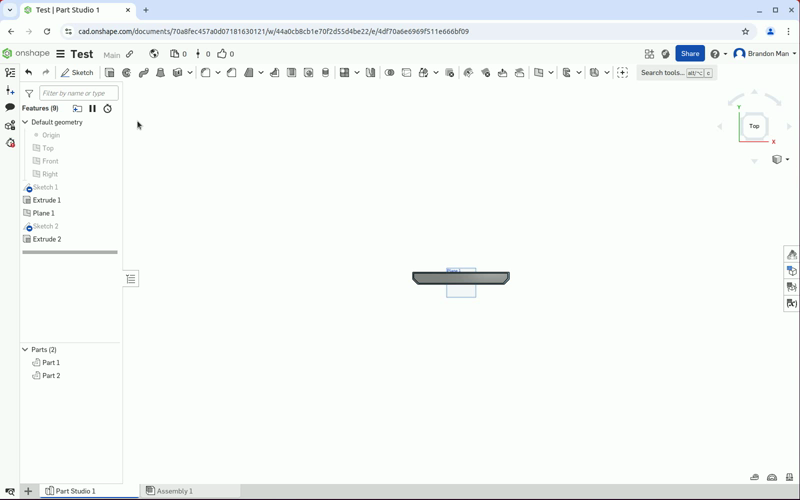
key(shift+h)
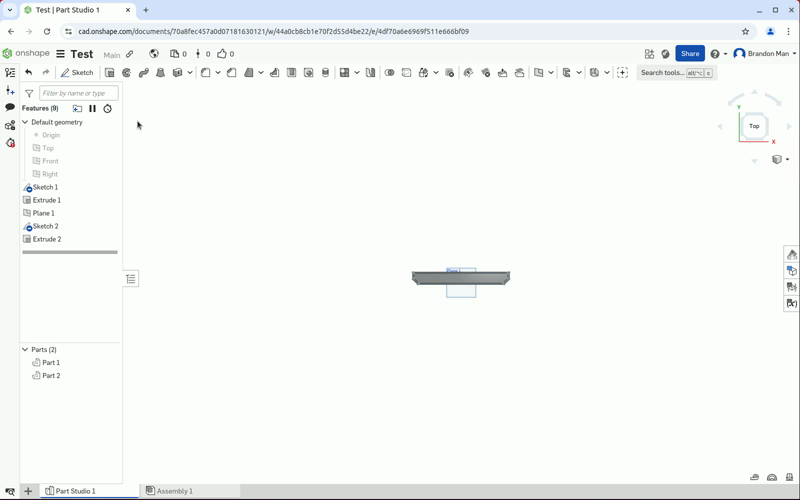
key(shift+7)
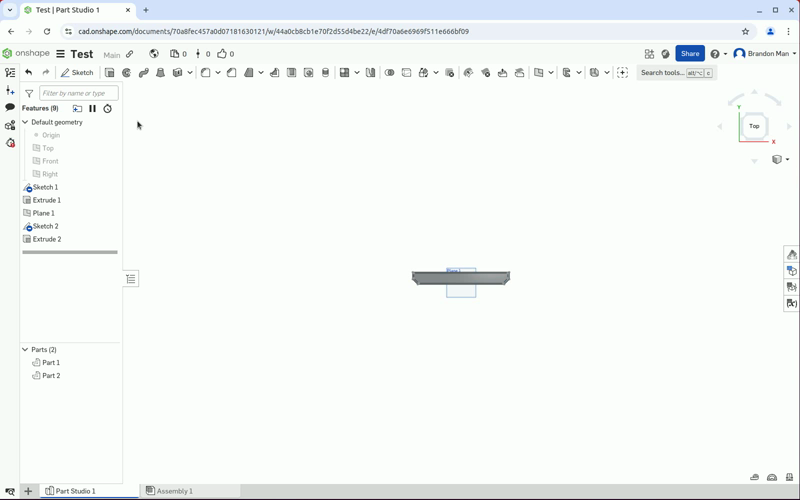
key(up, 3)
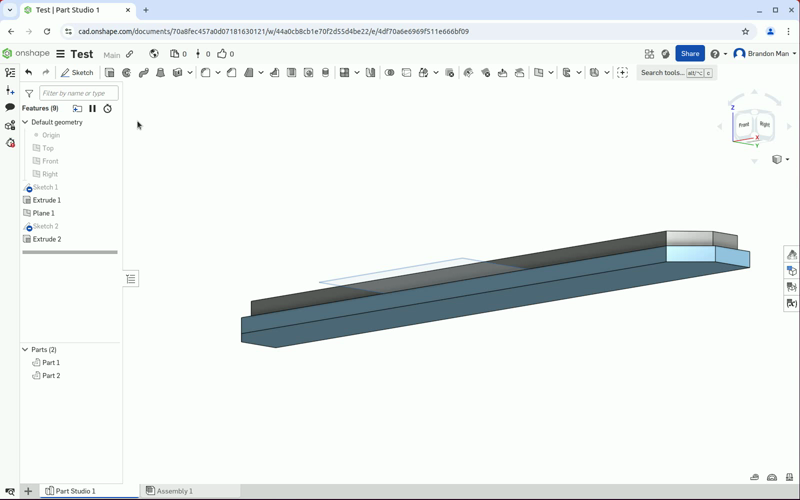
key(left, 3)
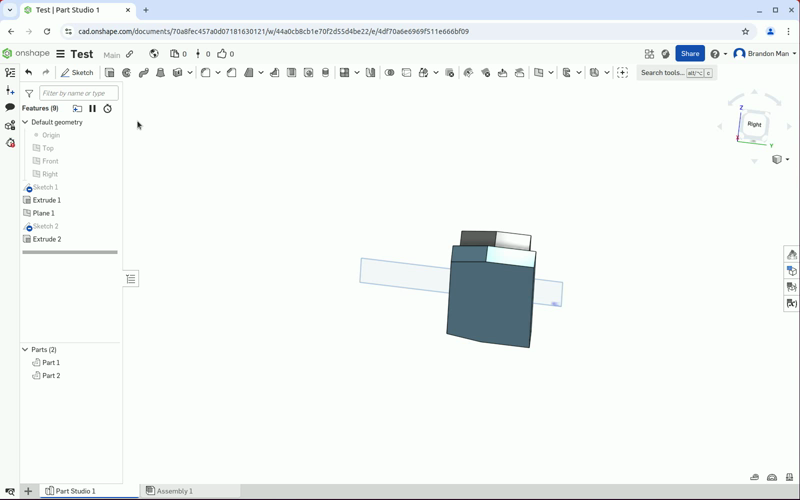
key(right, 3)
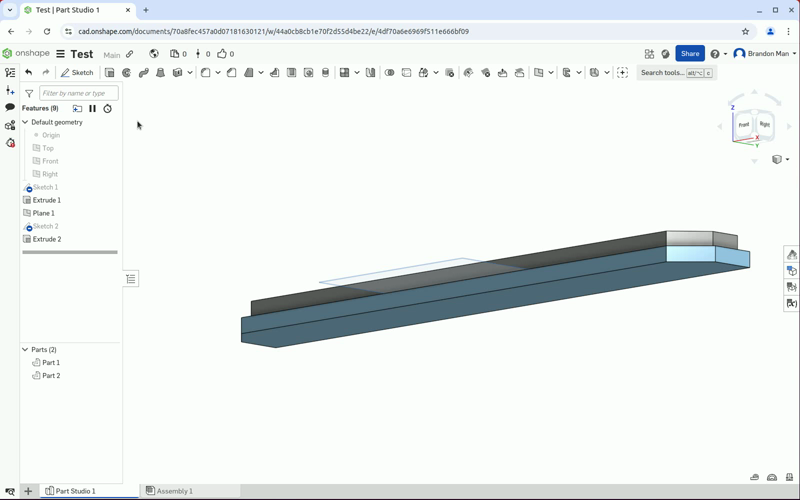
key(down, 3)
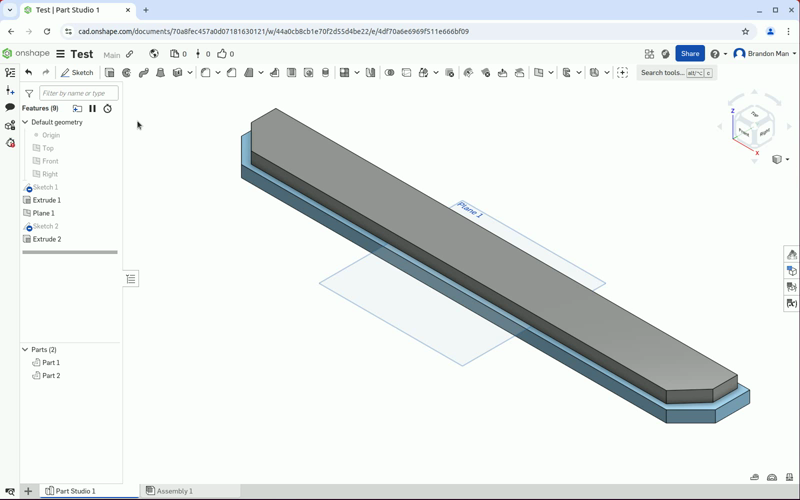
mouse_move(73, 189)
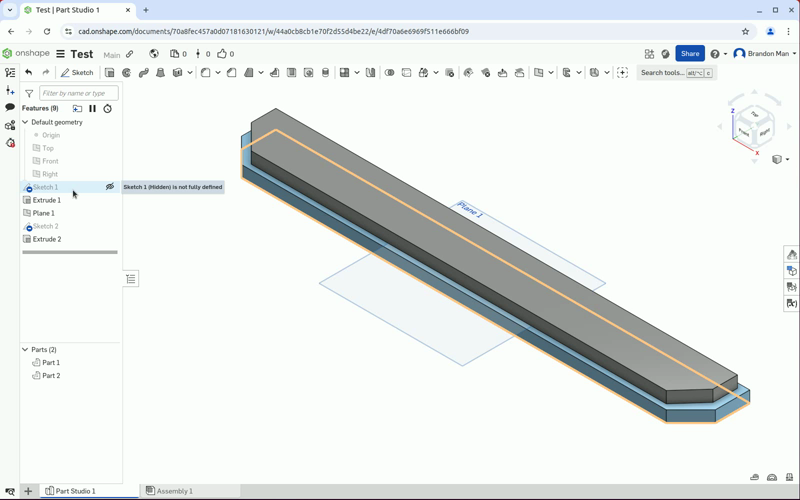
click(73, 189)